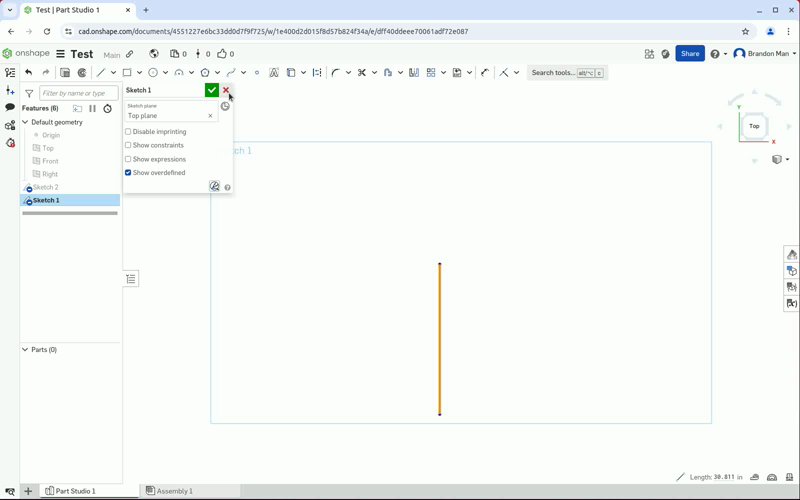
key(shift+h)
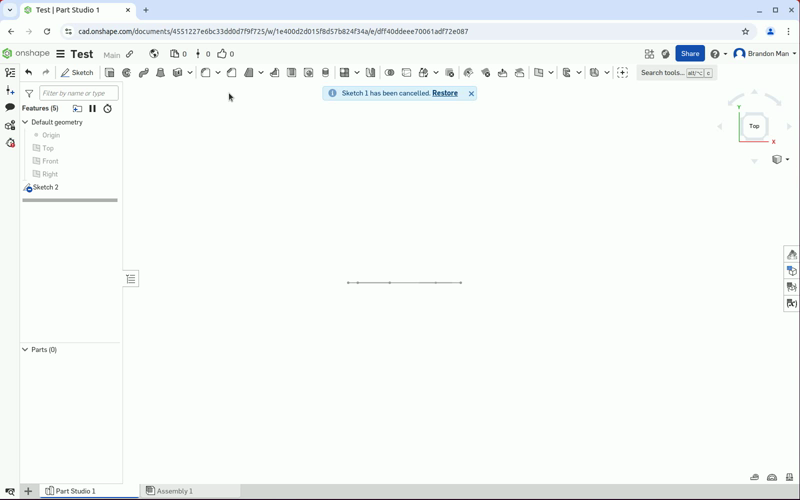
mouse_move(73, 352)
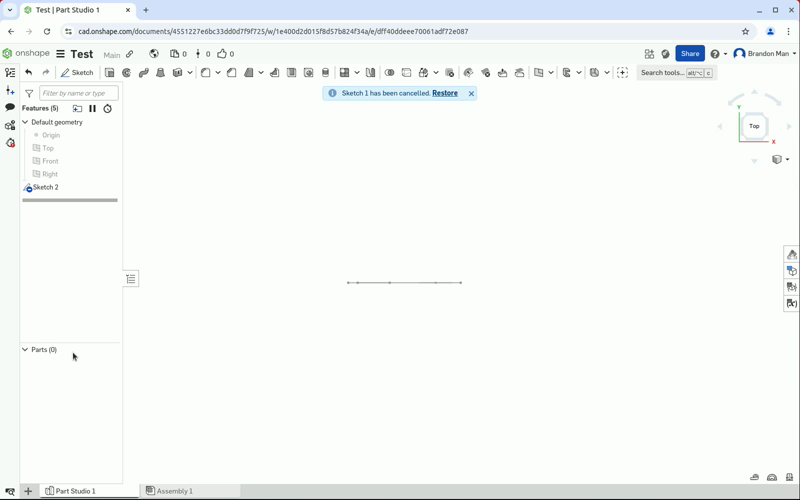
key(y)
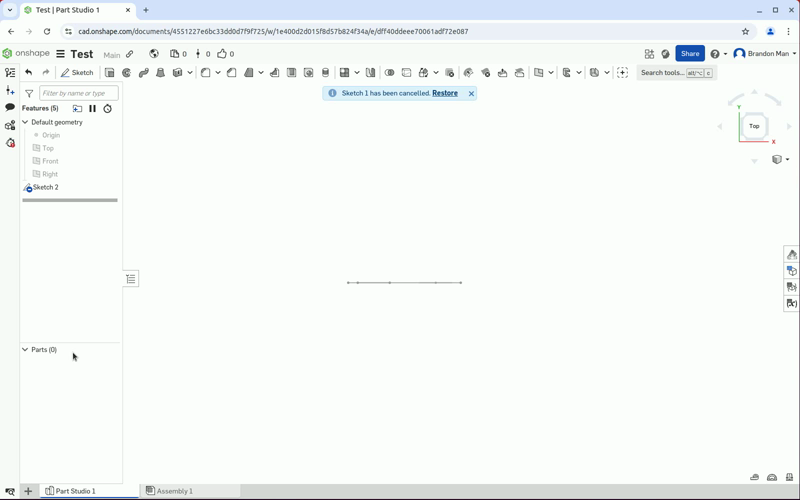
key(shift+p)
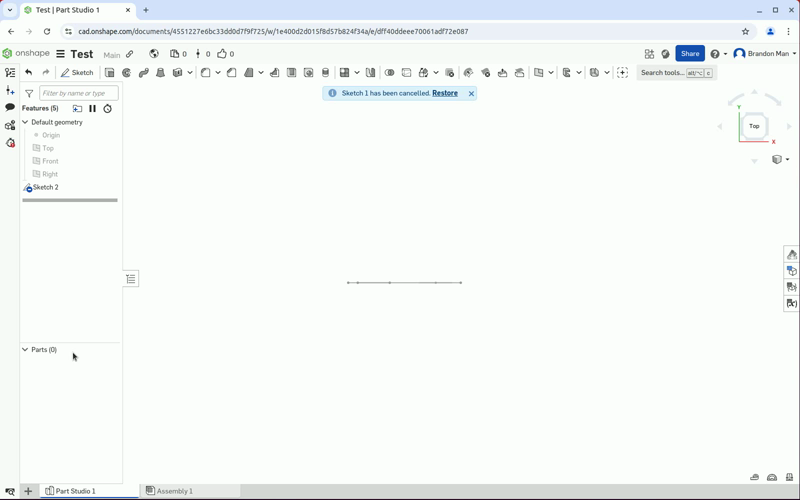
key(space)
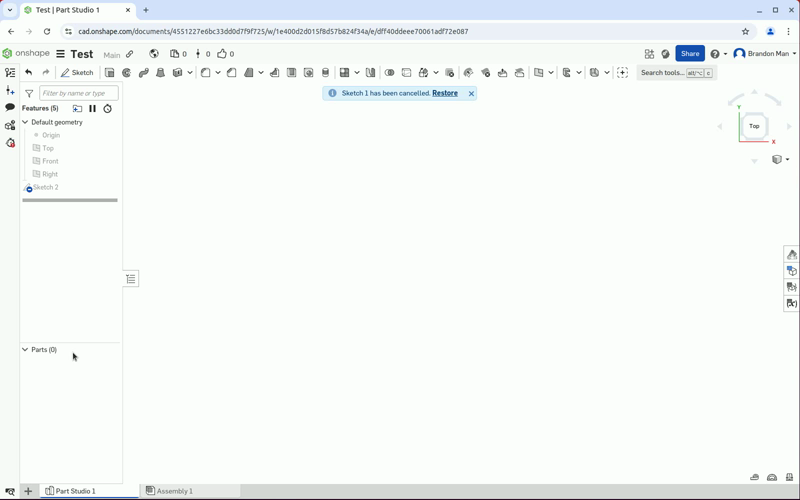
key_down(shift)
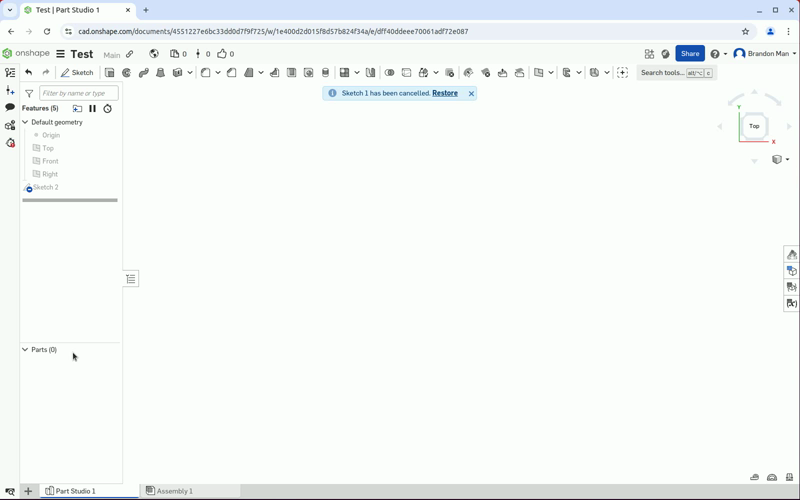
key(up)
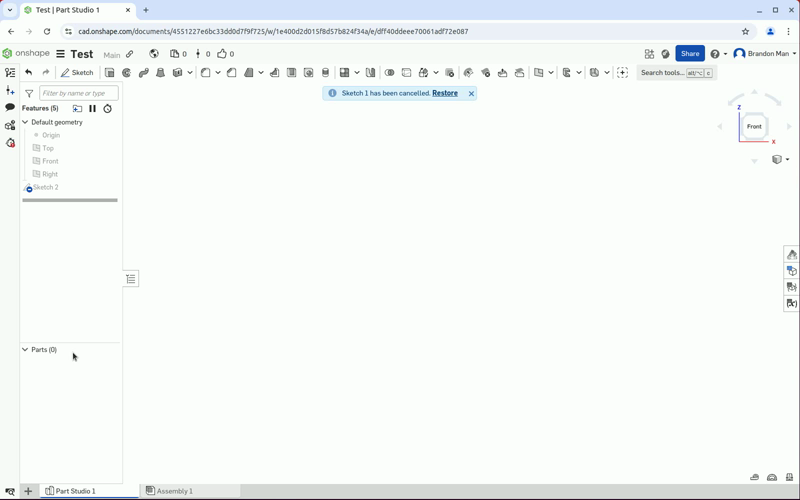
key_up(shift)
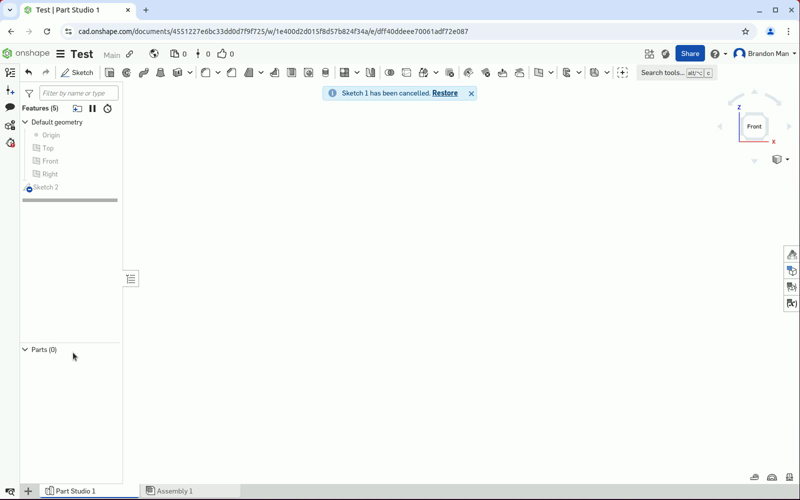
mouse_move(73, 352)
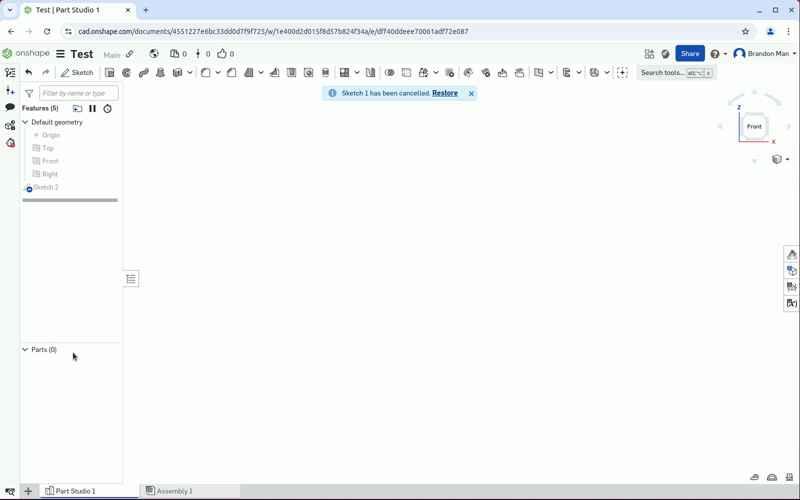
key(shift+y)
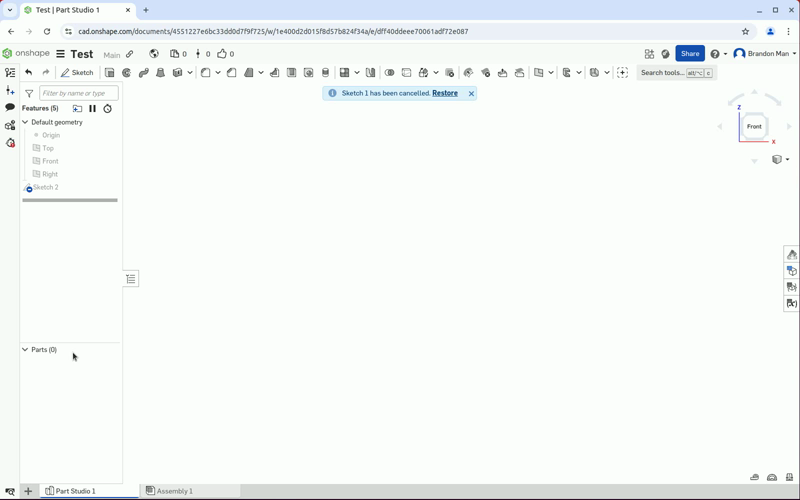
key(shift+s)
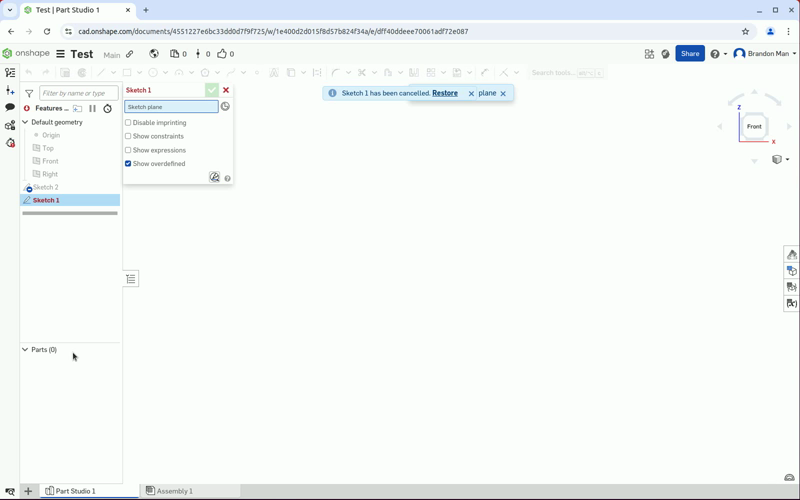
mouse_move(73, 163)
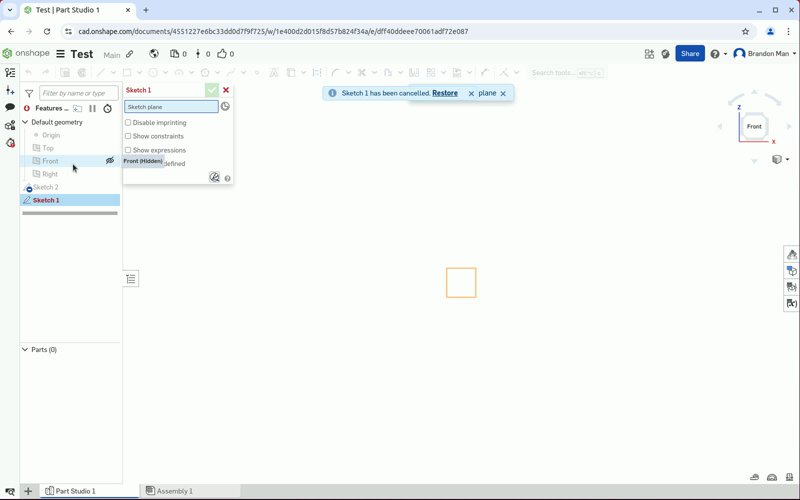
click(73, 163)
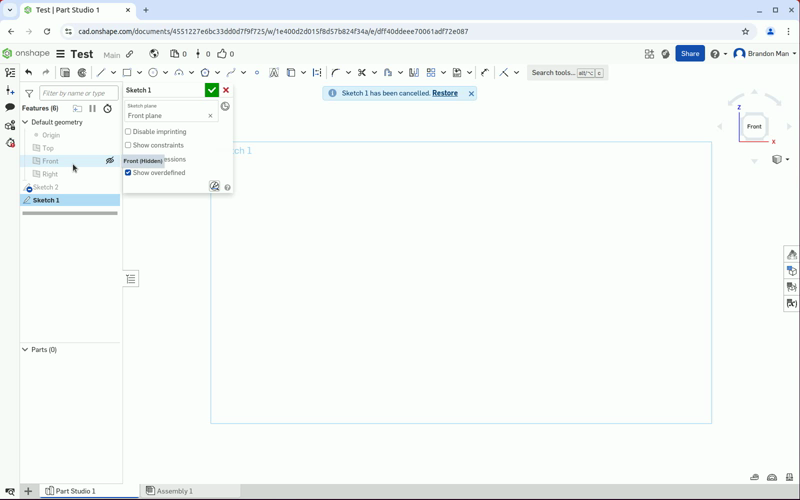
mouse_move(73, 352)
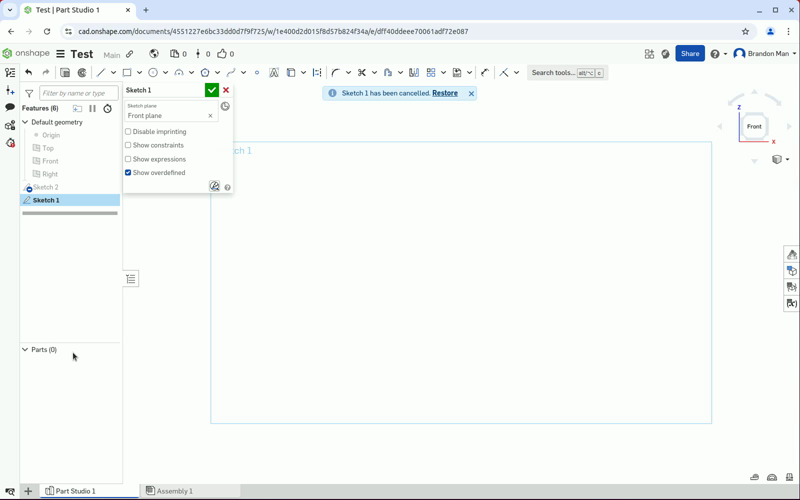
key(y)
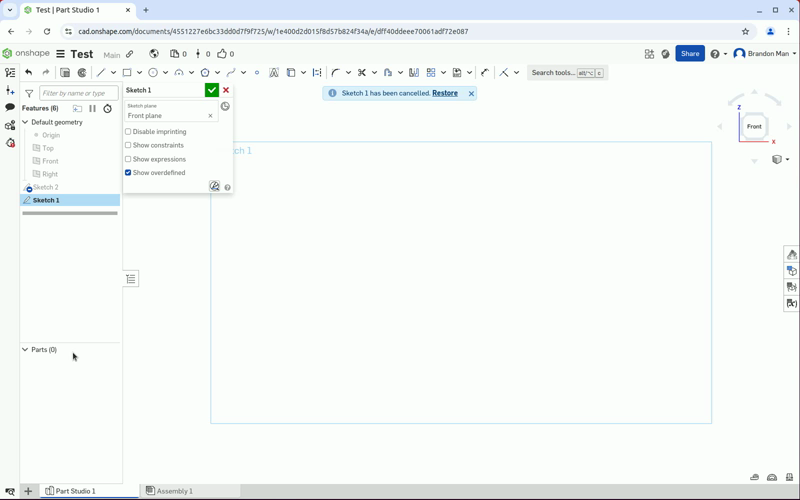
key(l)
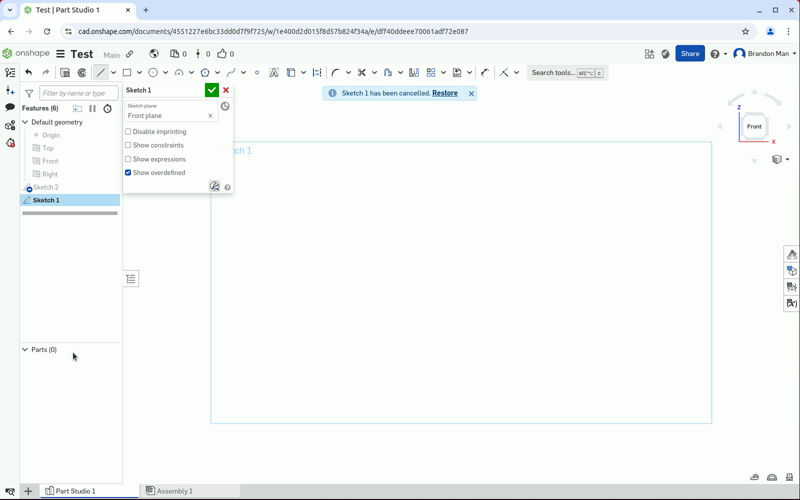
key_down(shift)
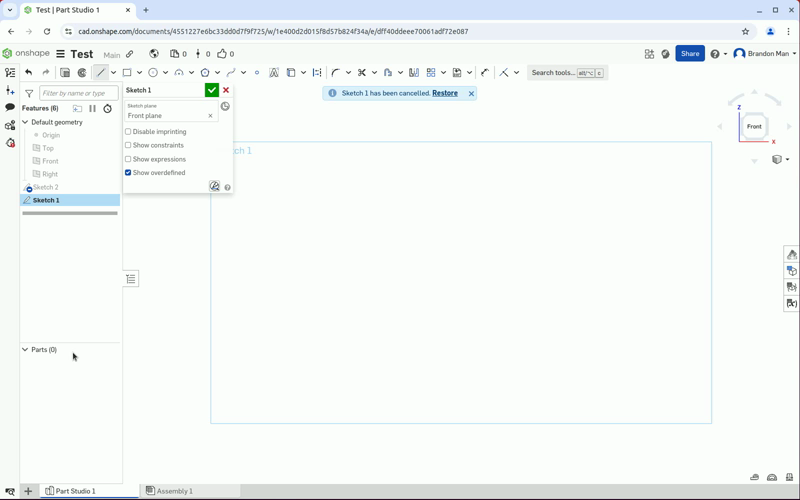
mouse_move(370, 305)
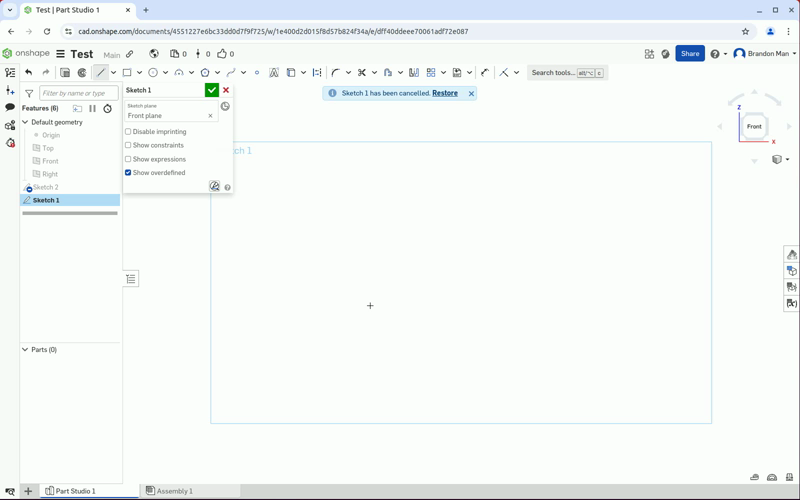
click(370, 305)
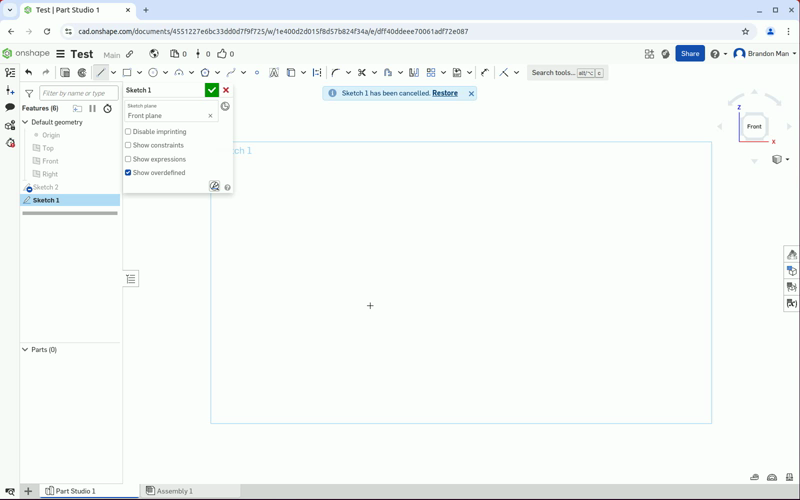
key_up(shift)
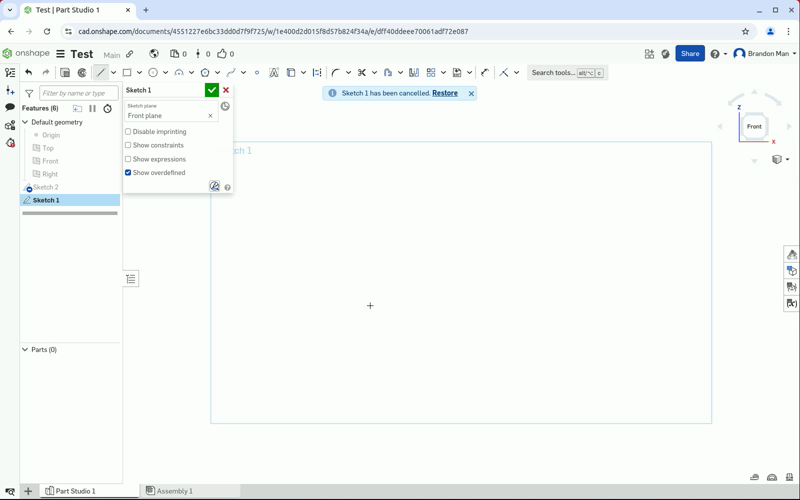
key_down(shift)
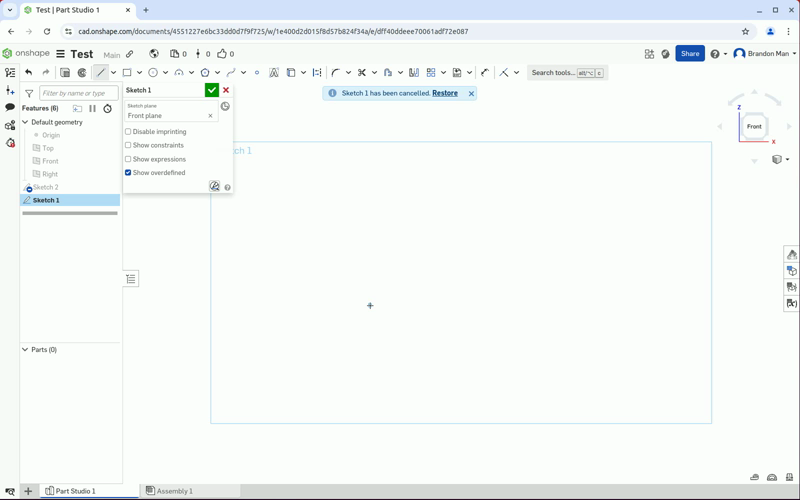
mouse_move(400, 305)
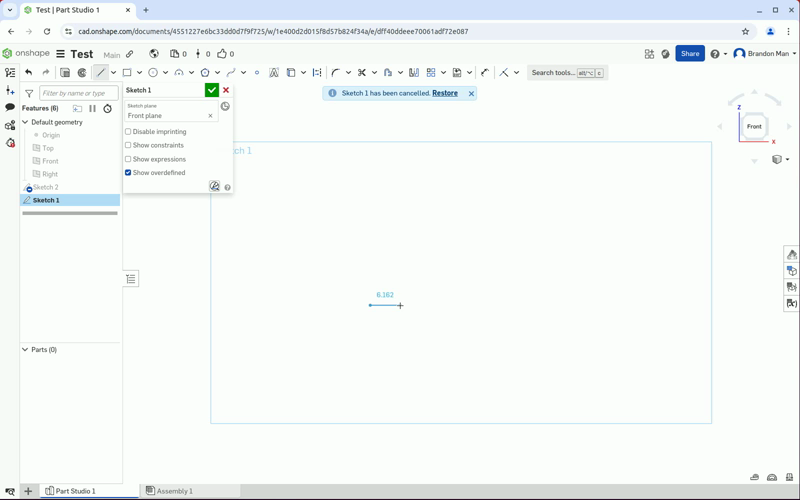
mouse_move(370, 289)
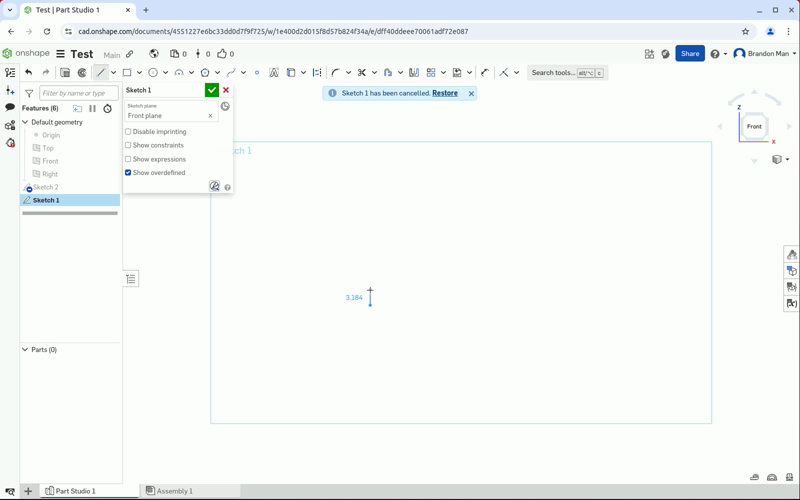
click(370, 289)
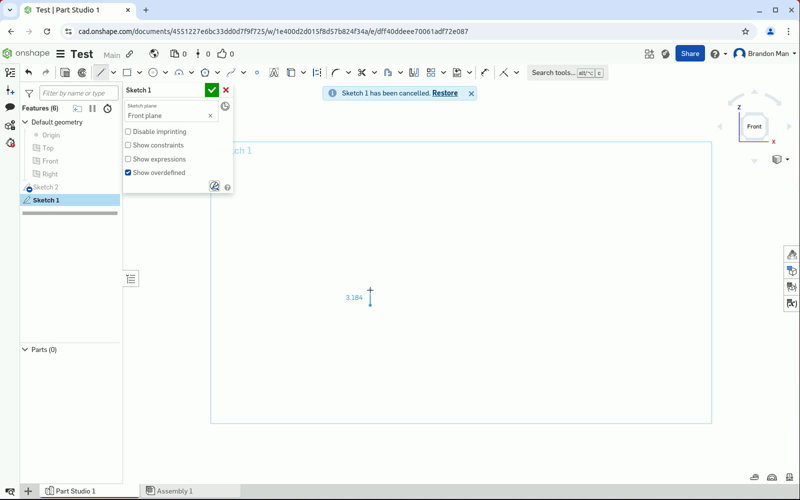
key_up(shift)
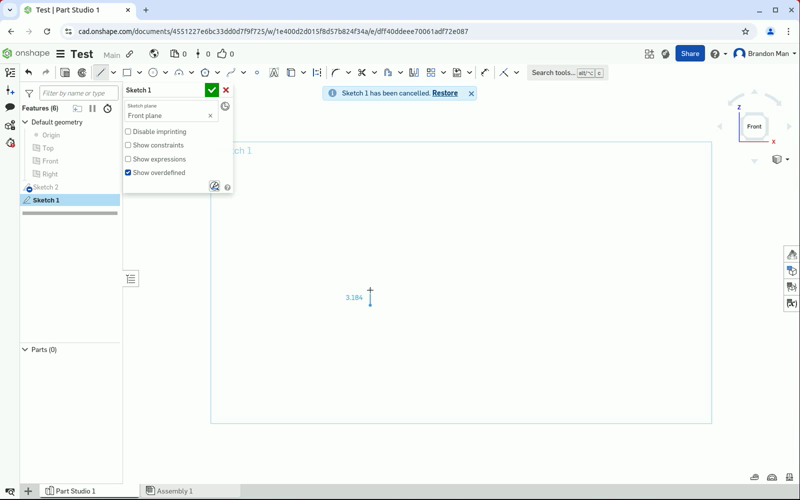
key(esc)
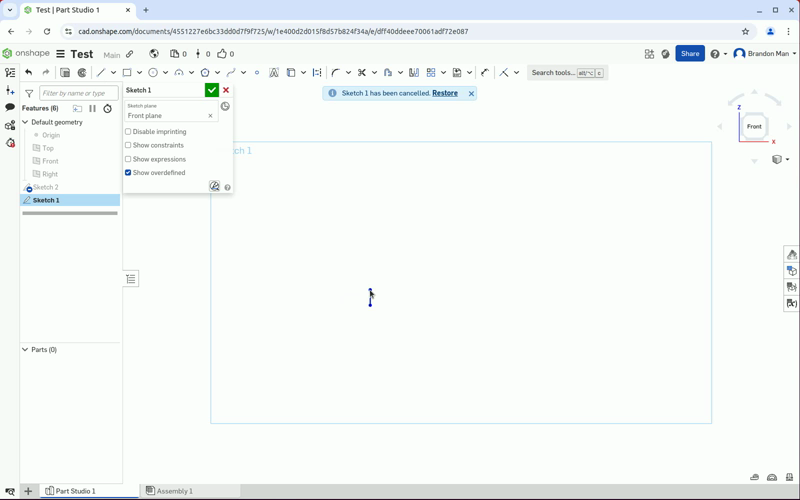
key(a)
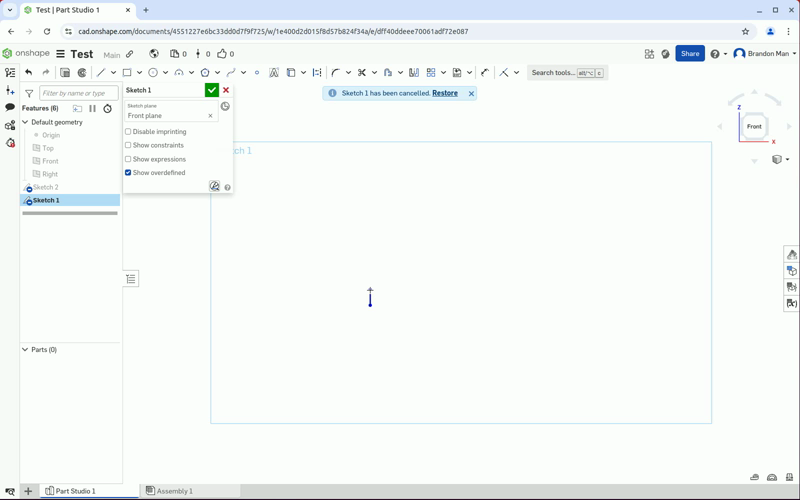
mouse_move(370, 289)
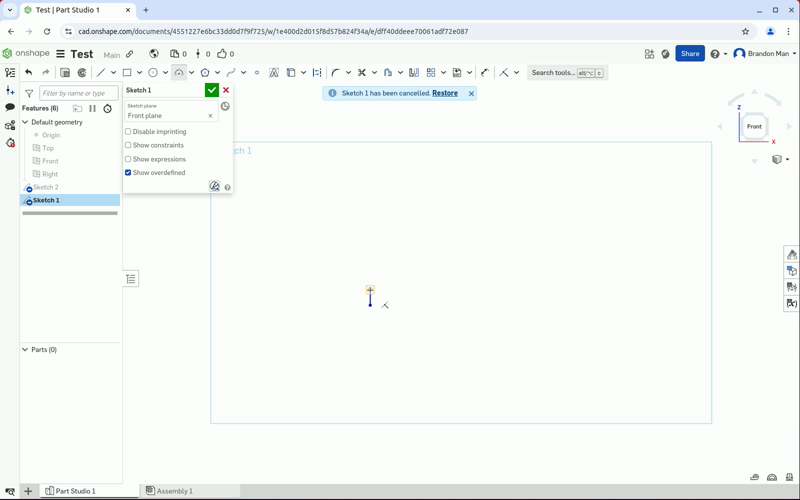
click(370, 289)
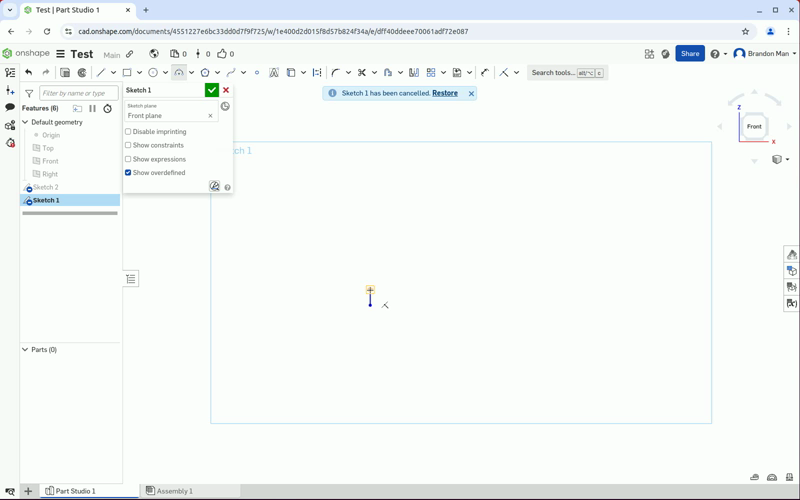
key_down(shift)
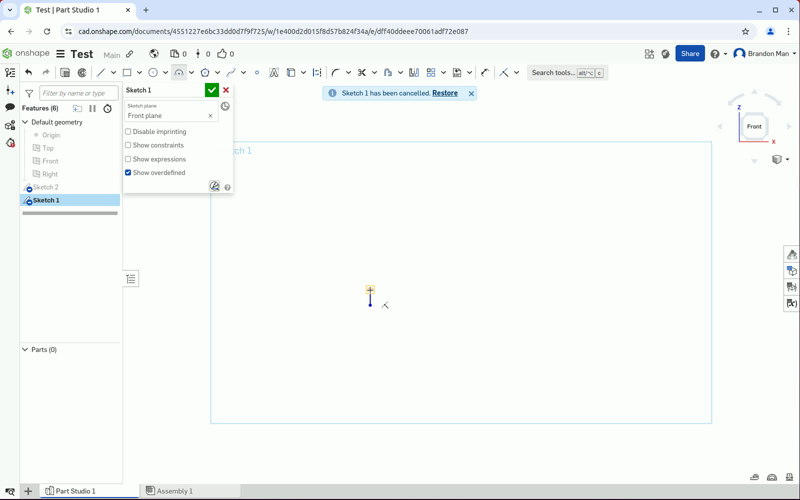
mouse_move(370, 275)
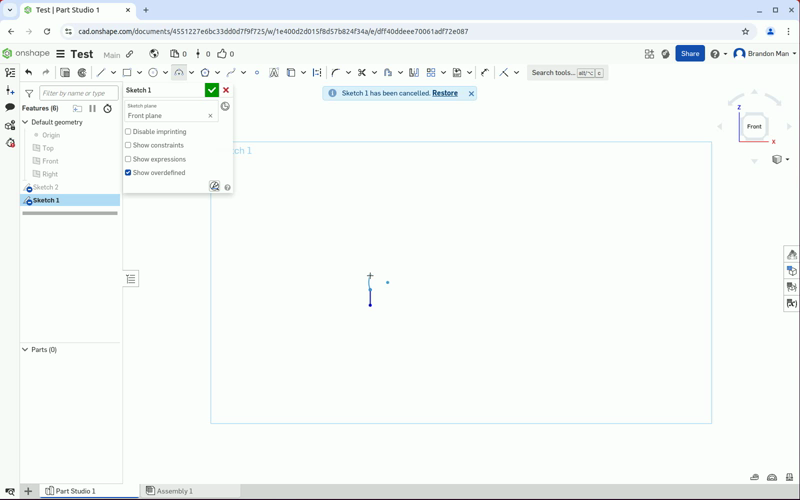
click(370, 275)
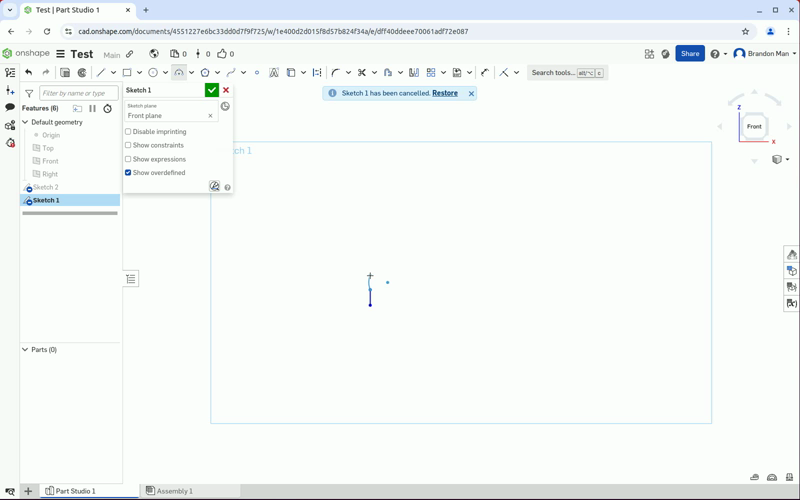
mouse_move(362, 282)
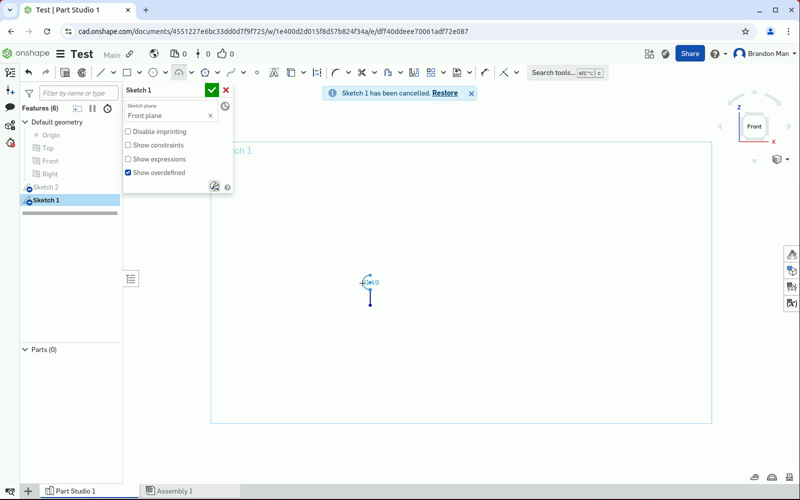
click(362, 282)
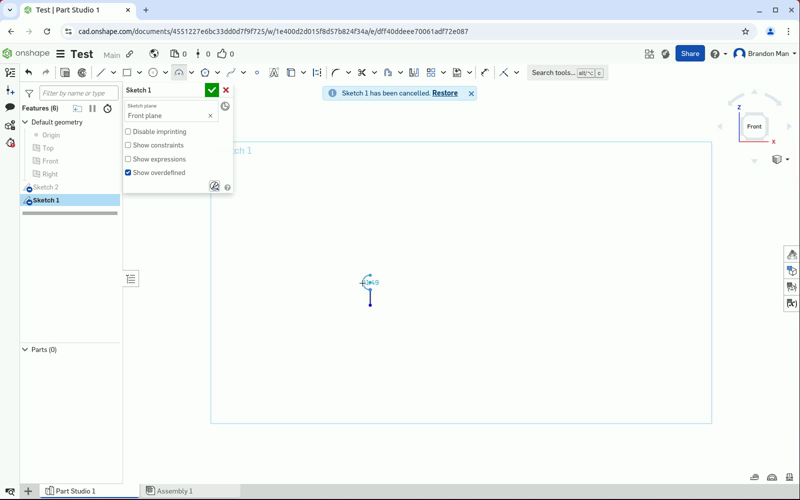
key_up(shift)
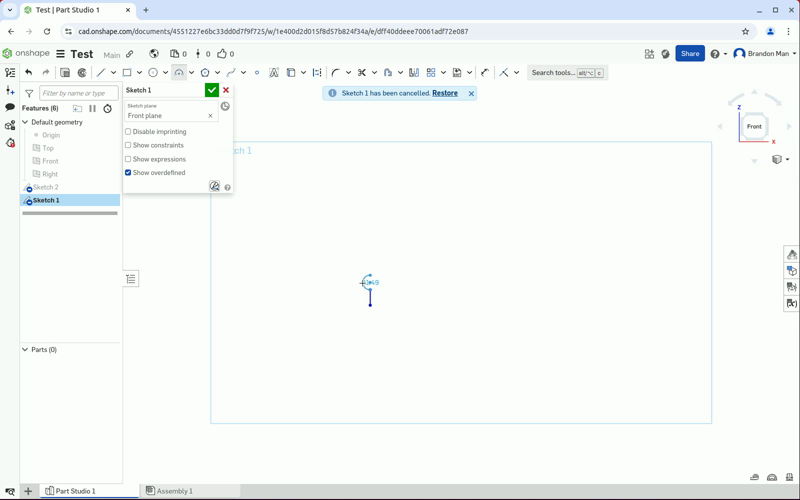
key(esc)
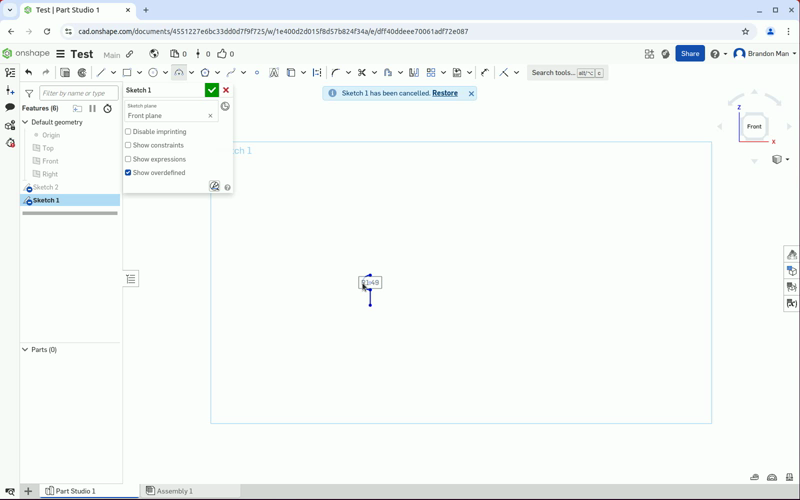
key(l)
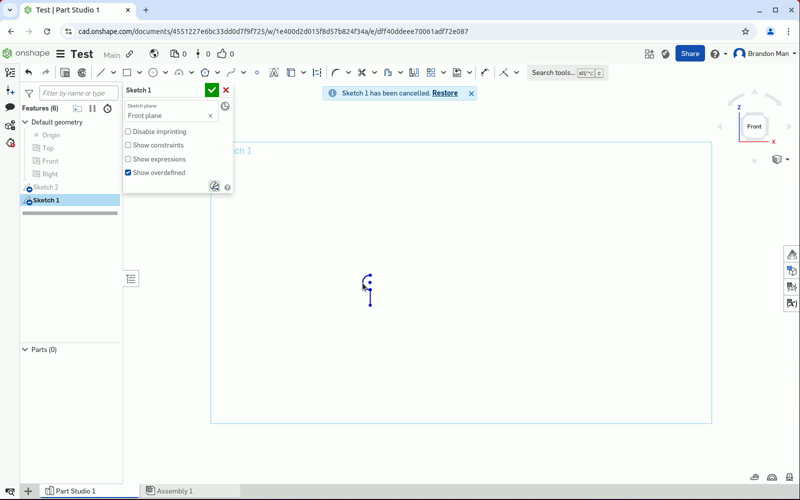
mouse_move(370, 275)
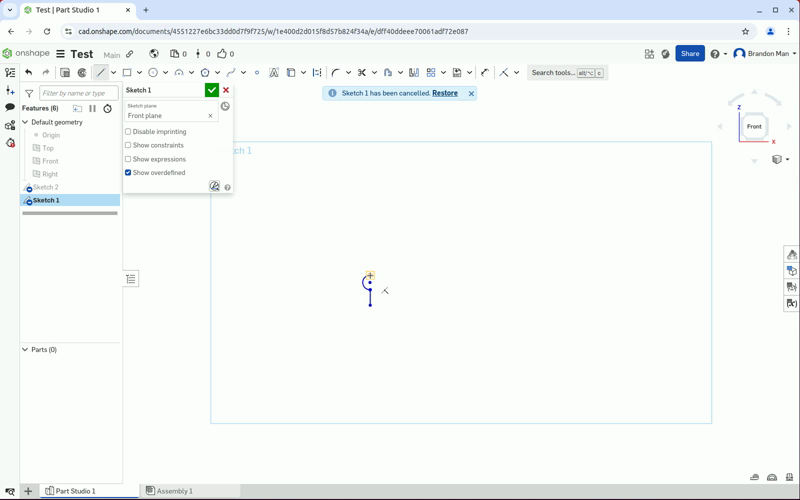
click(370, 275)
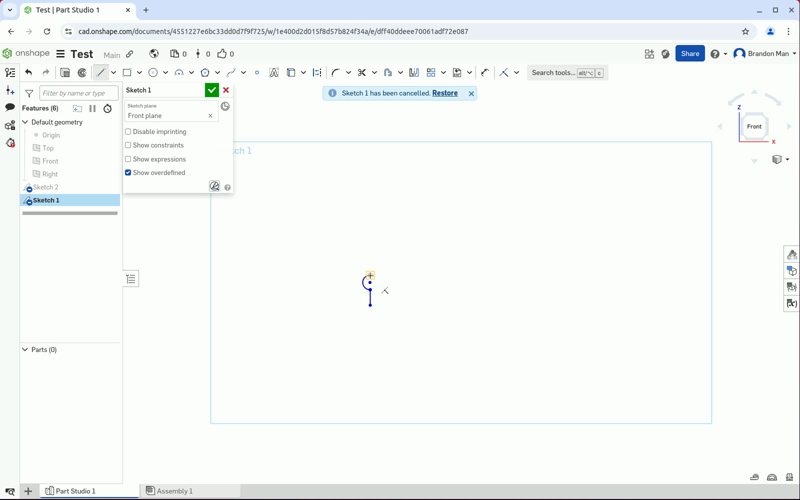
key_down(shift)
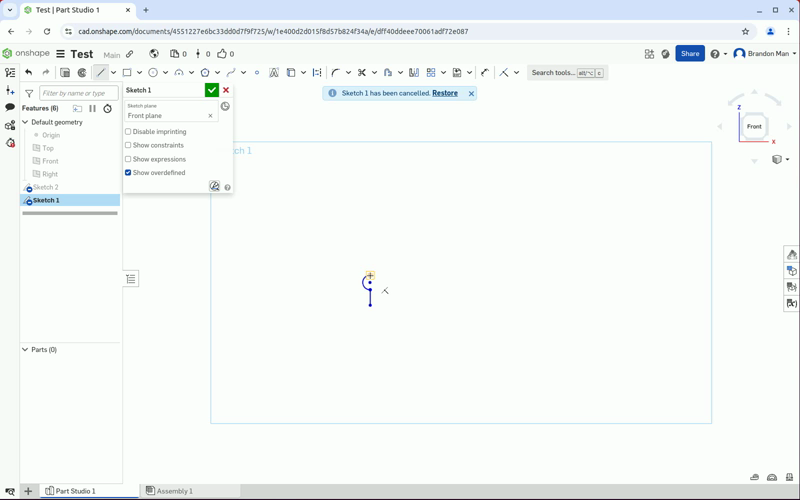
mouse_move(400, 275)
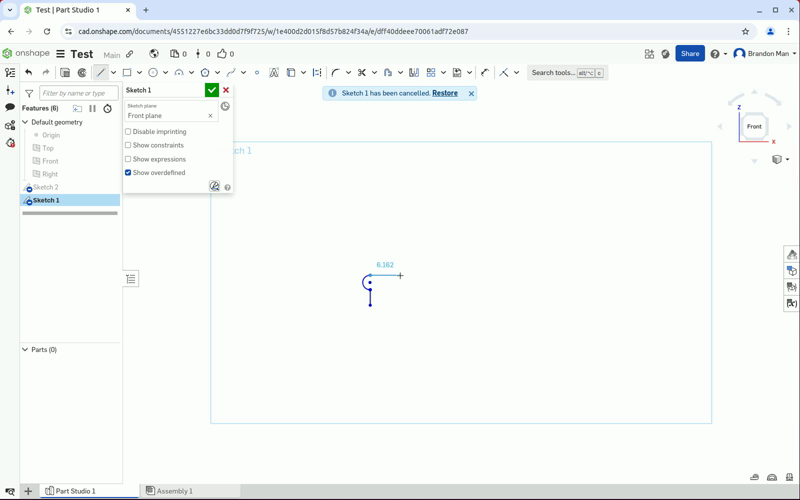
mouse_move(370, 259)
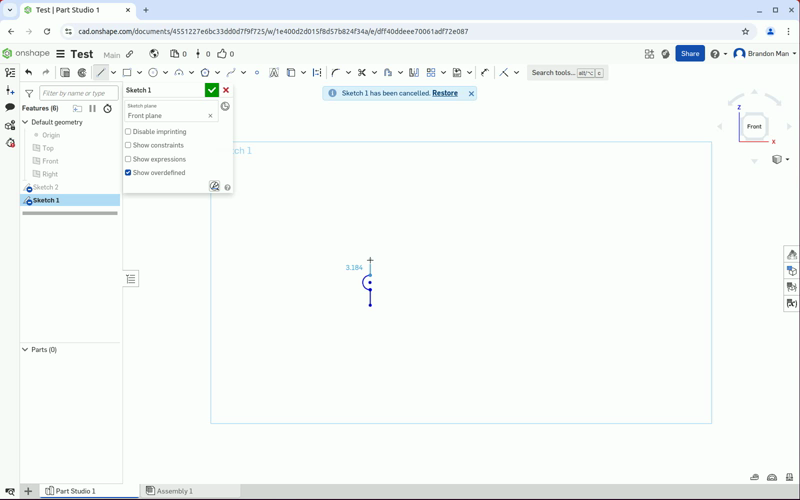
click(370, 259)
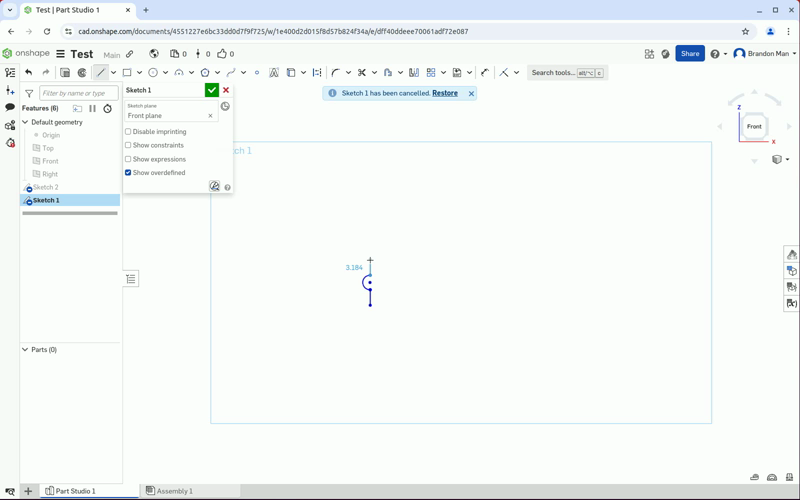
key_up(shift)
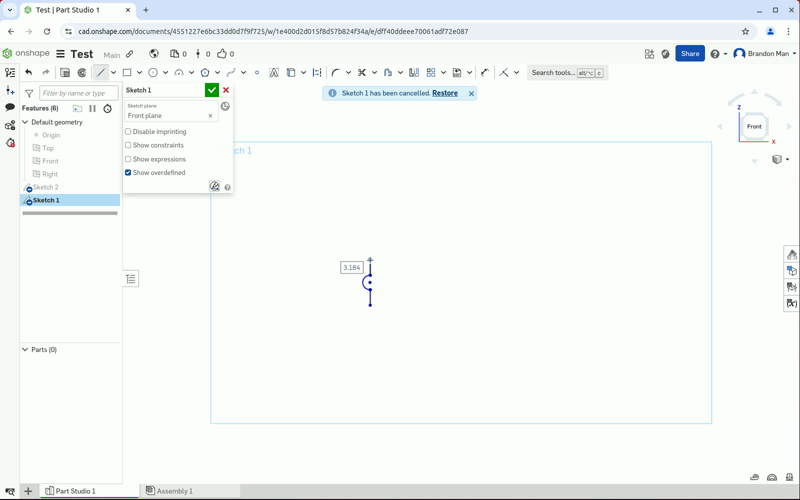
key(esc)
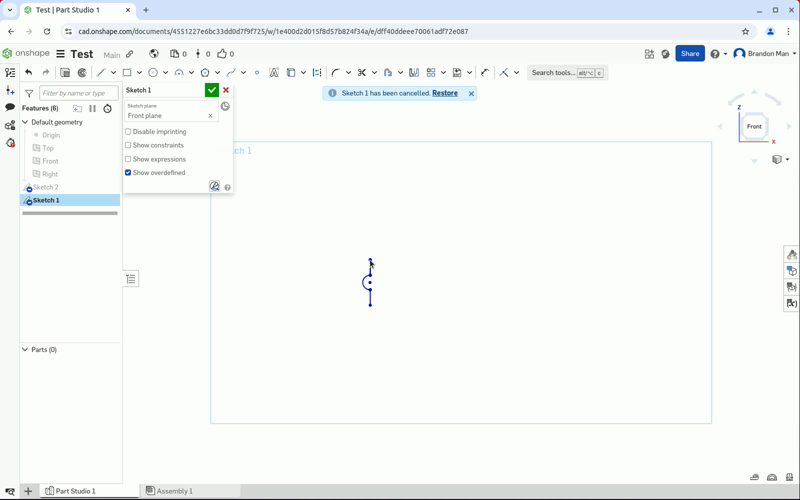
key(a)
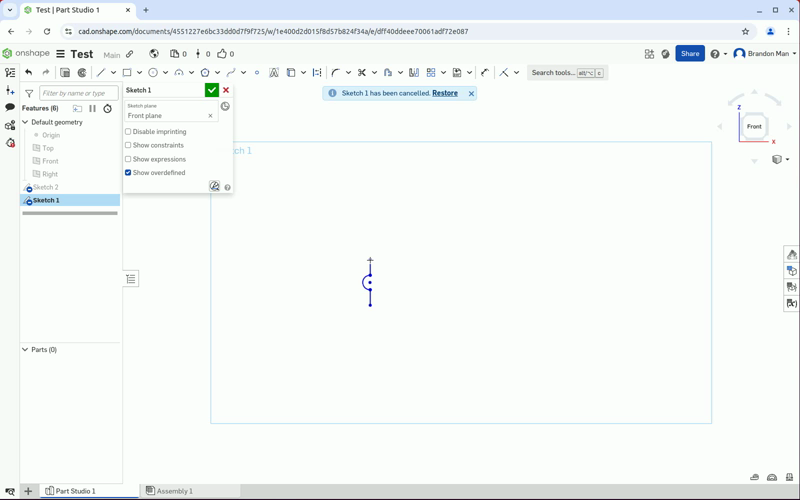
mouse_move(370, 259)
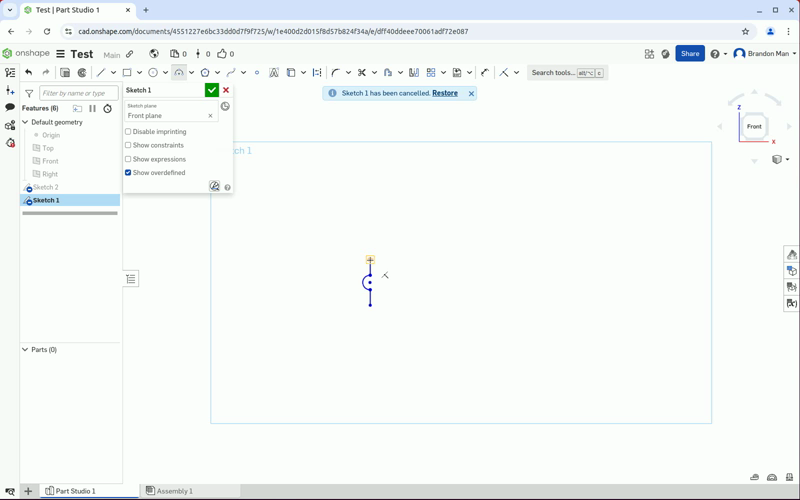
click(370, 259)
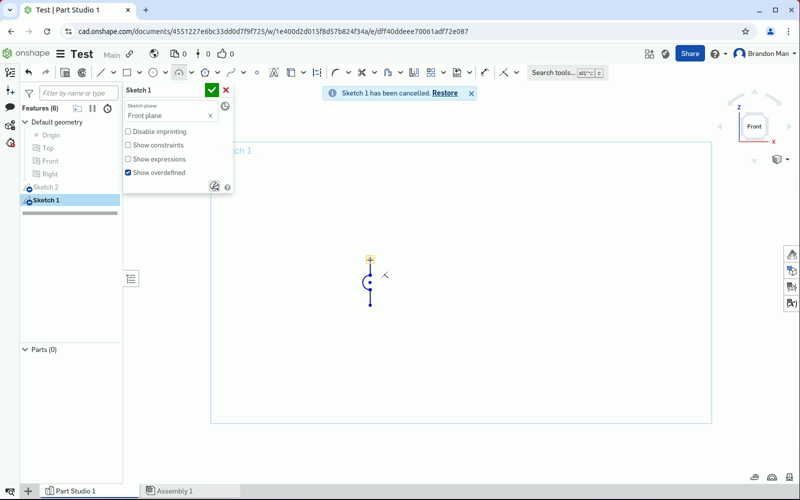
mouse_move(370, 305)
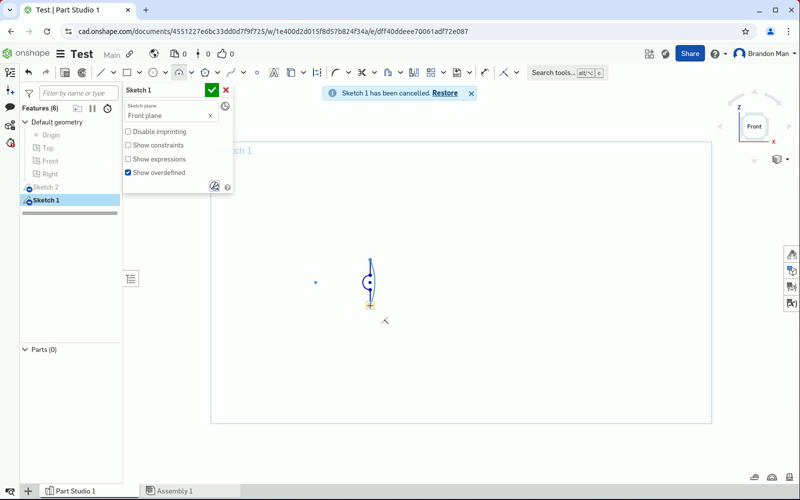
click(370, 305)
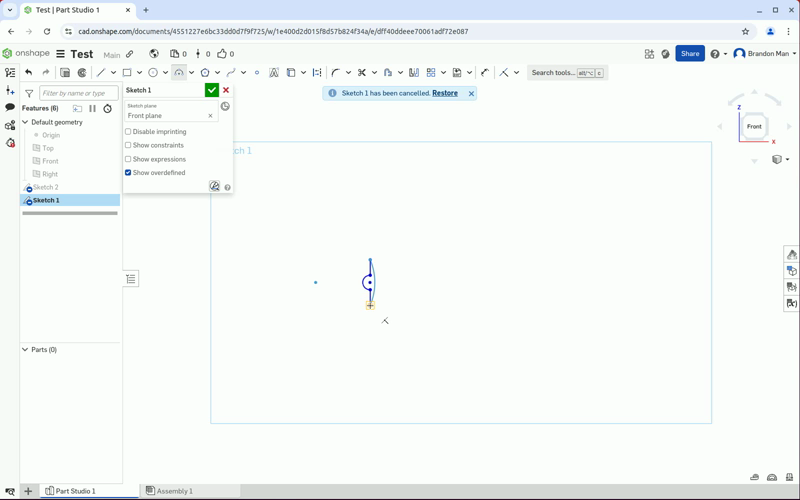
key_down(shift)
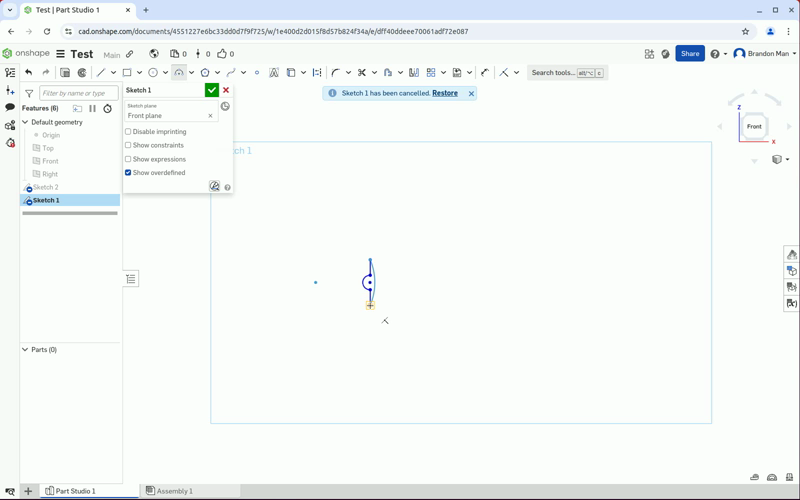
mouse_move(347, 282)
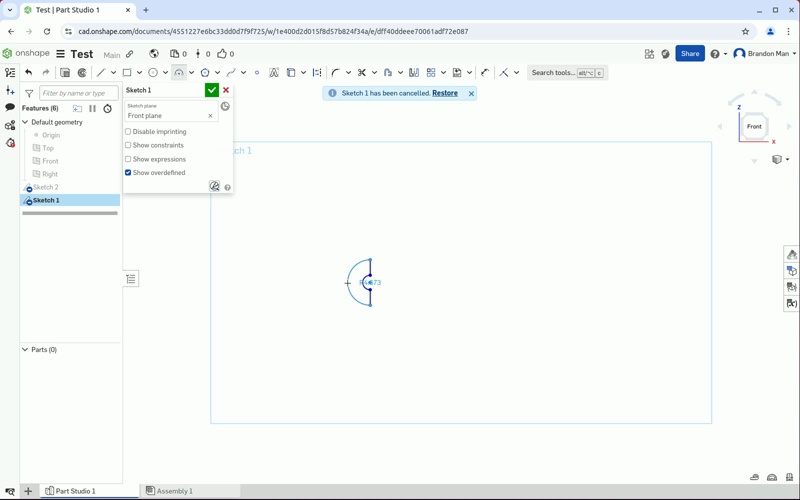
click(347, 282)
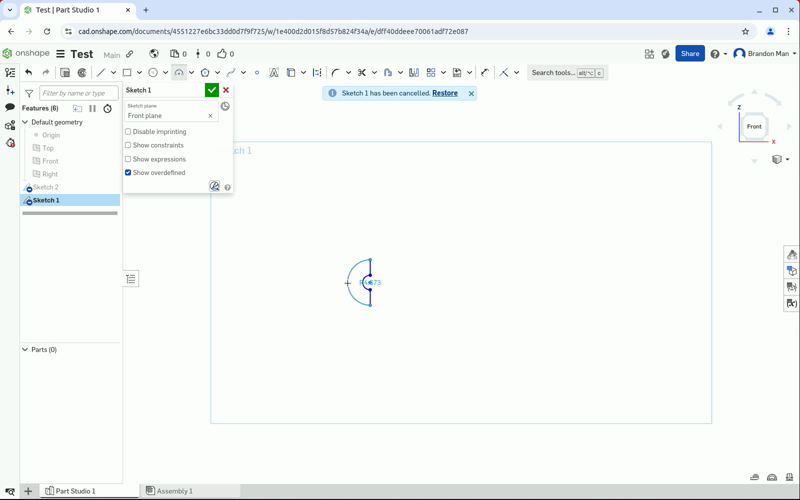
key_up(shift)
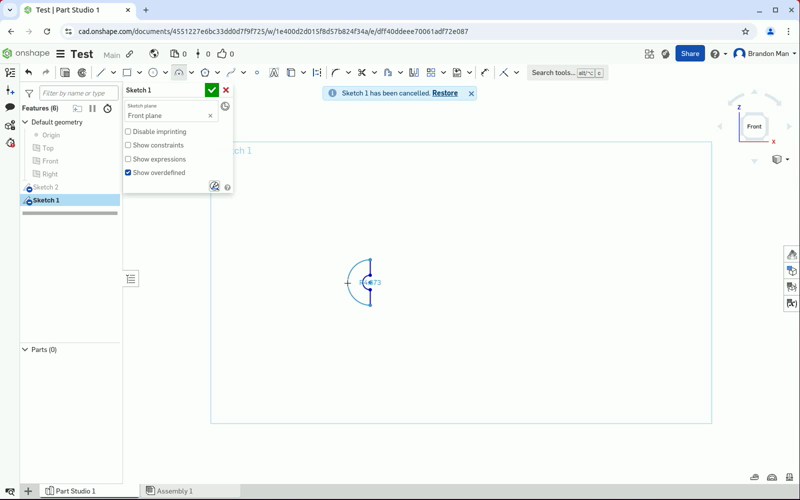
key(esc)
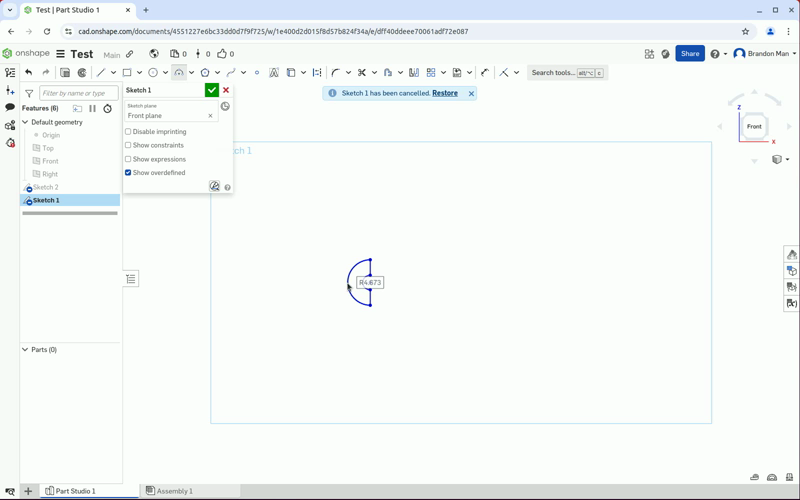
mouse_move(356, 284)
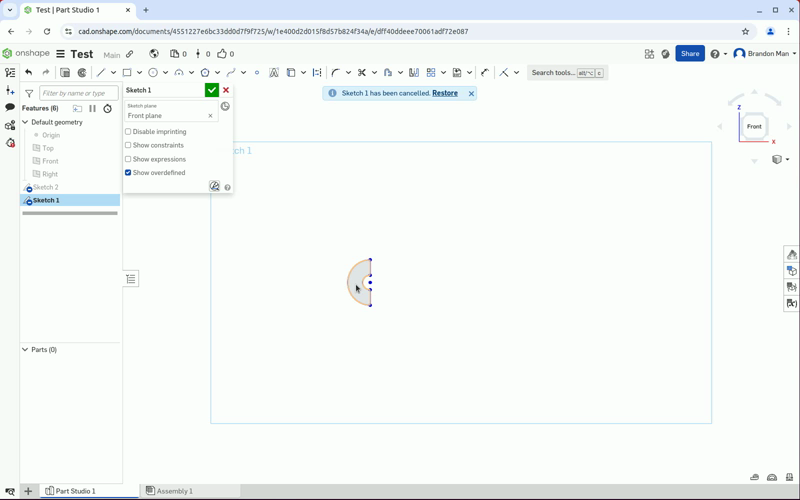
scroll(6)
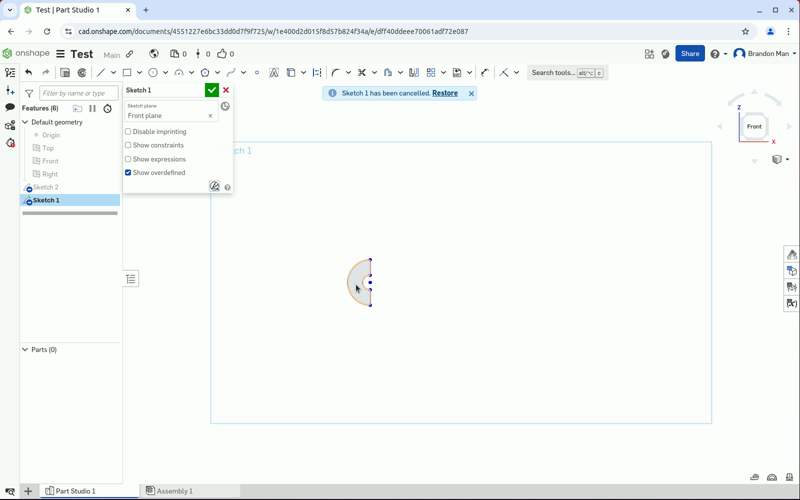
scroll(6)
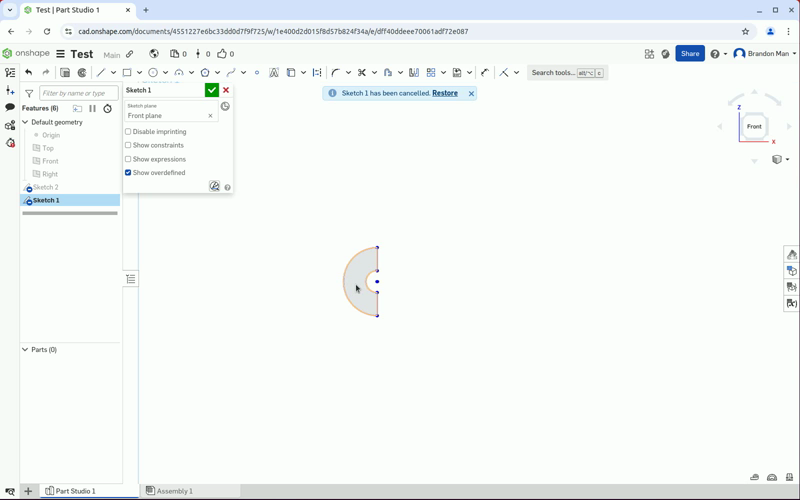
scroll(6)
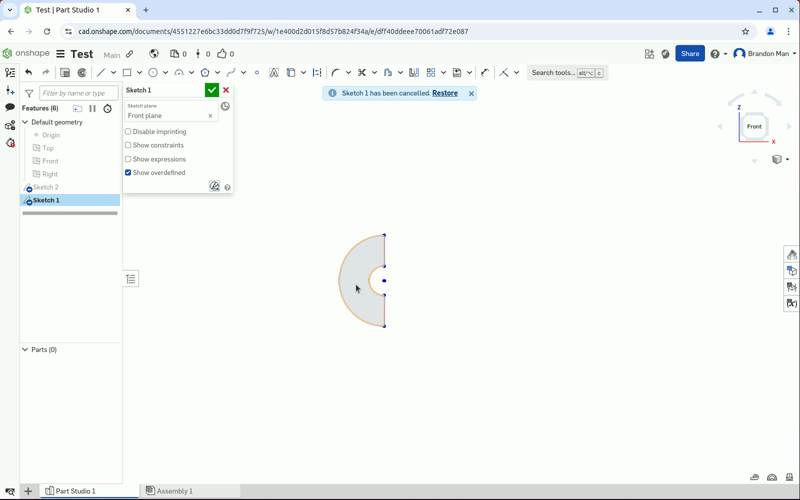
scroll(6)
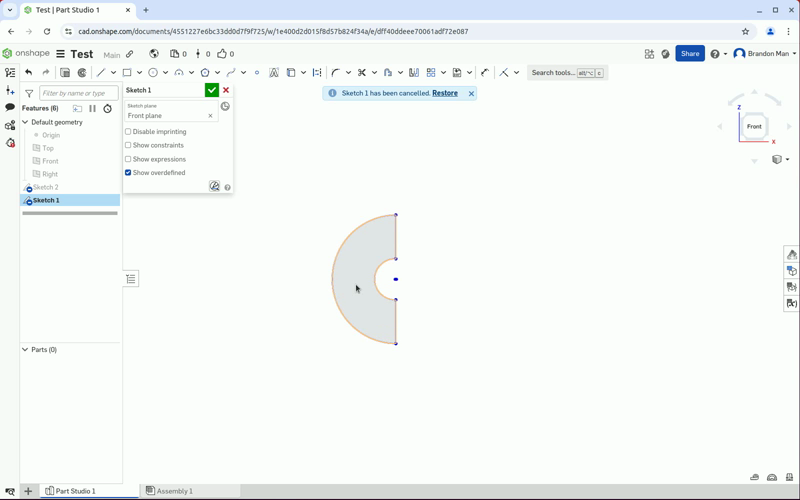
scroll(6)
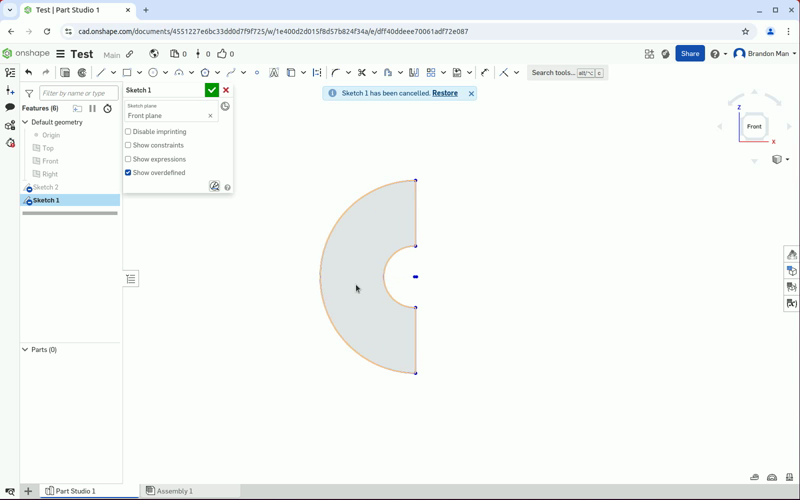
scroll(6)
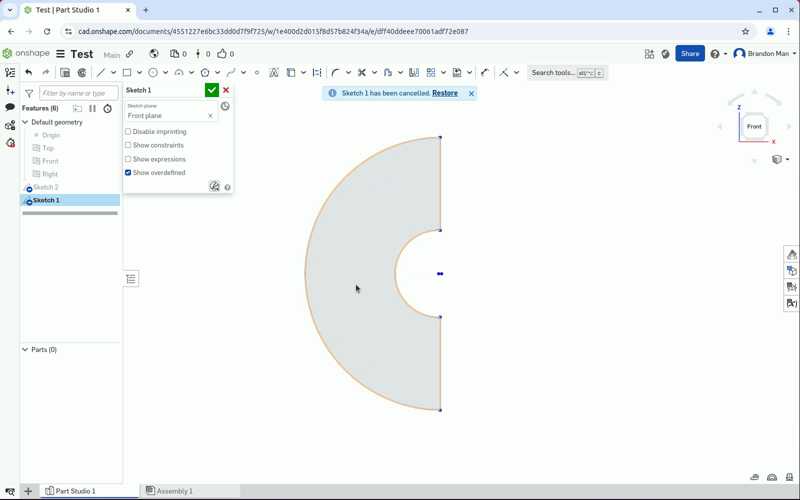
scroll(6)
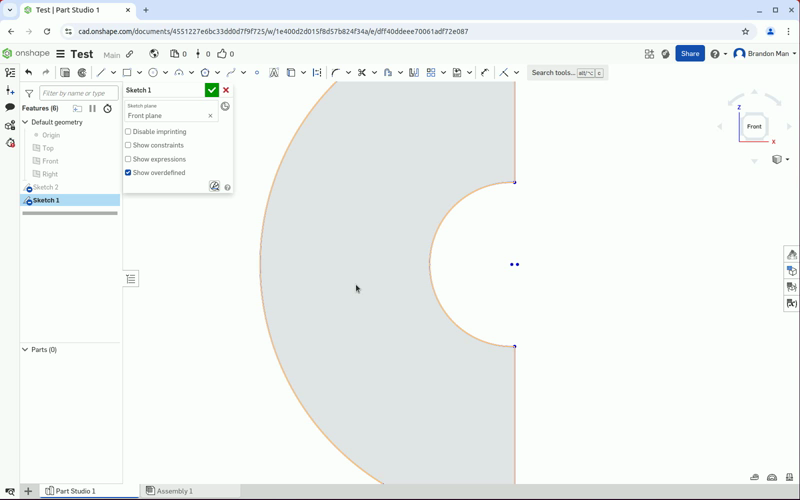
click(356, 284)
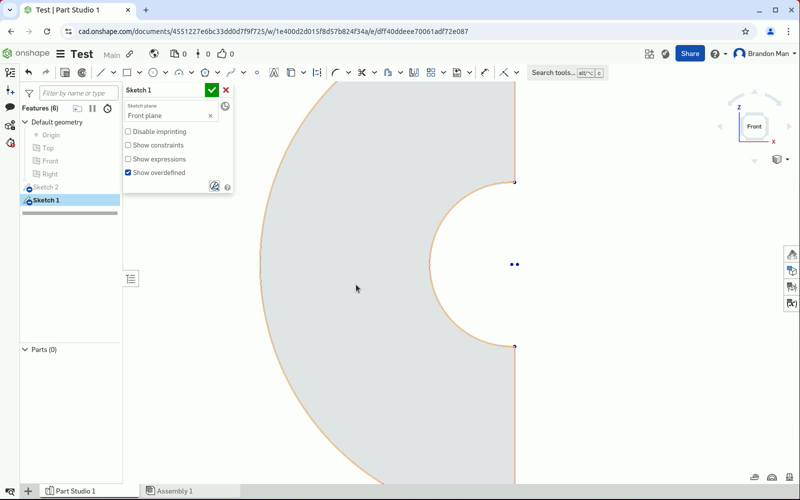
scroll(-6)
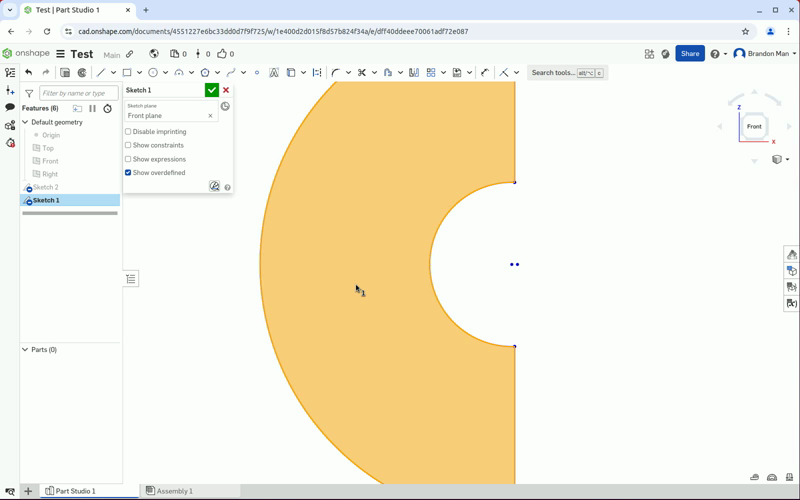
scroll(-6)
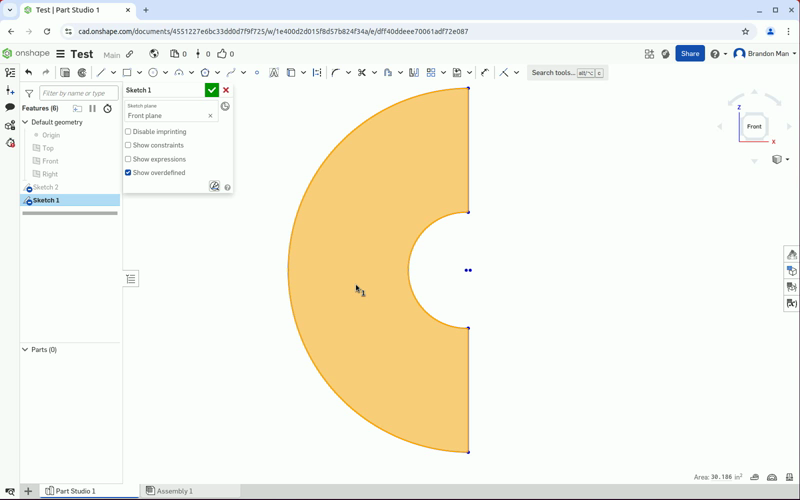
scroll(-6)
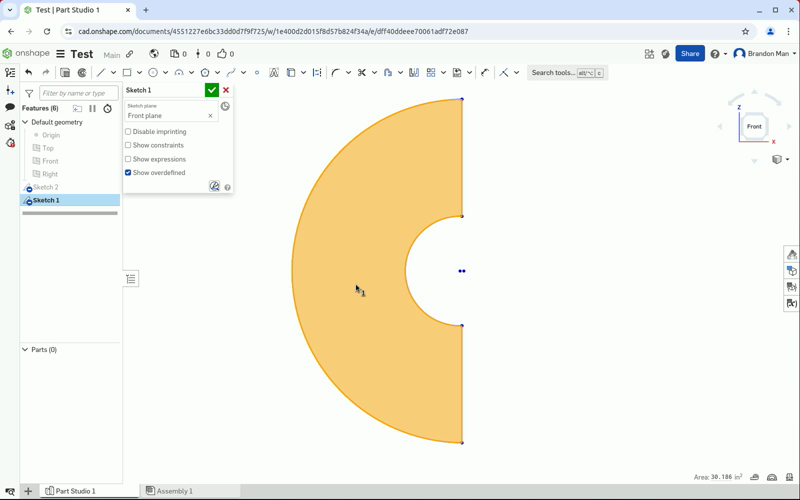
scroll(-6)
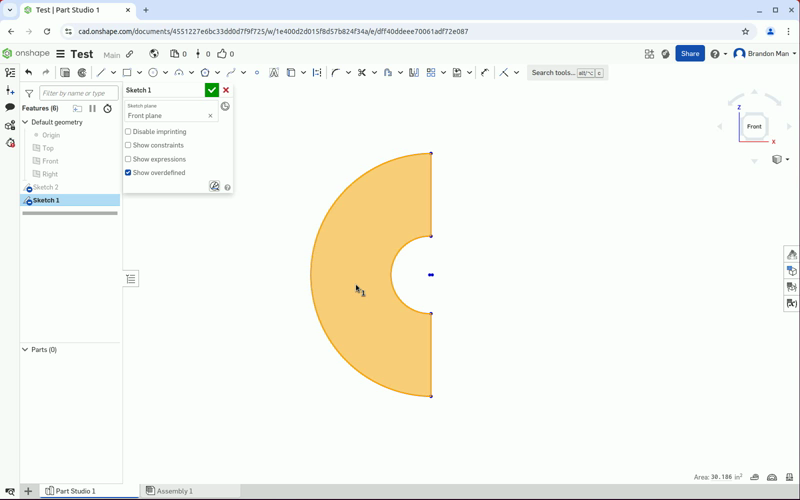
scroll(-6)
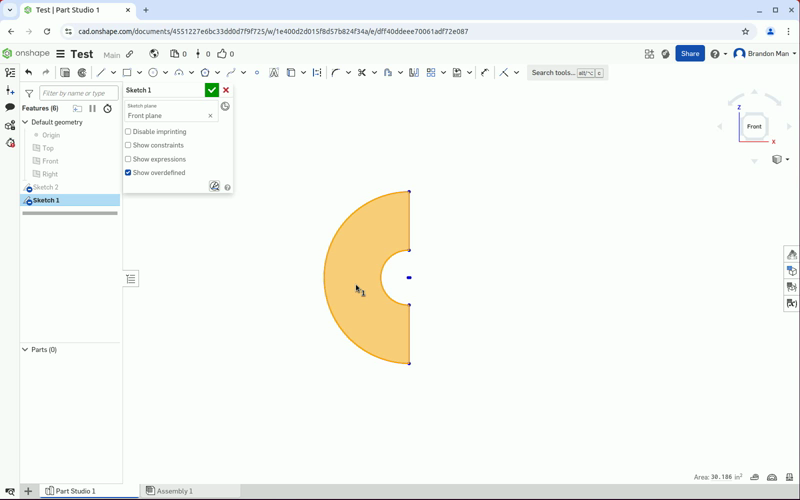
scroll(-6)
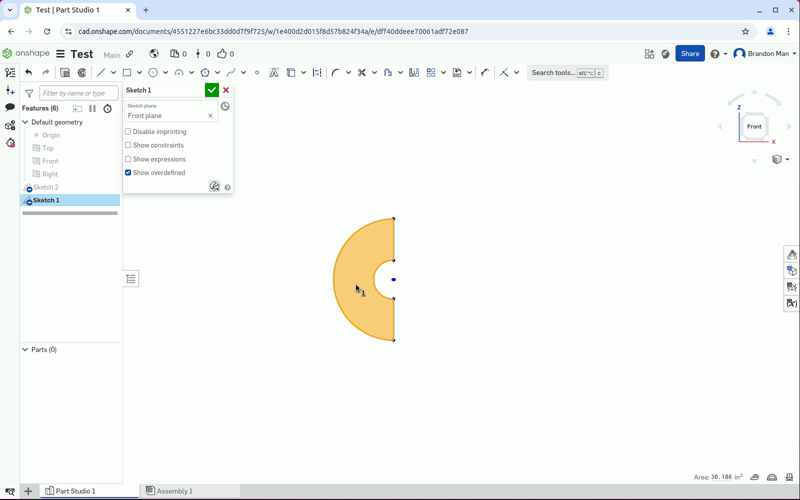
scroll(-6)
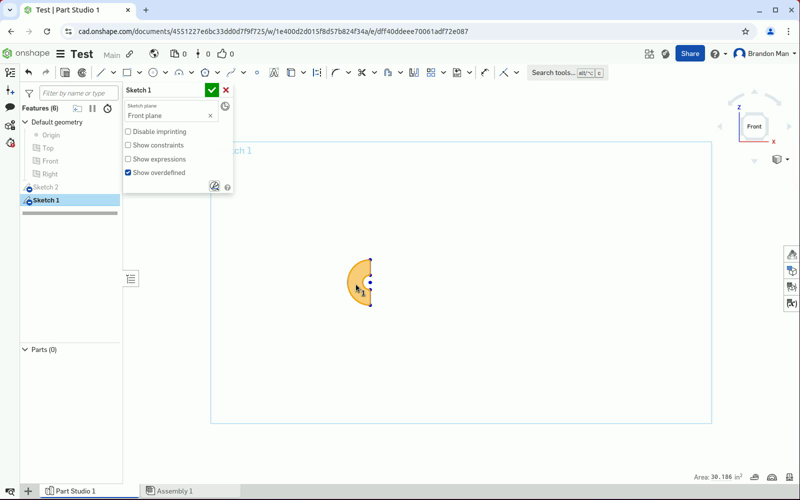
mouse_move(73, 352)
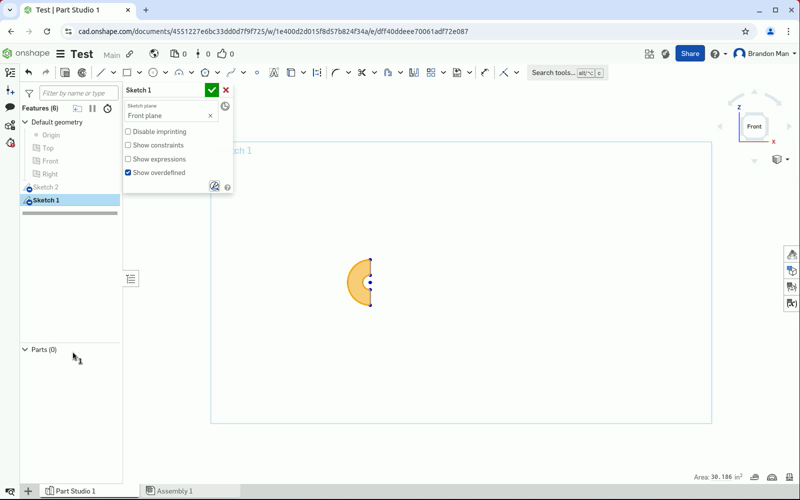
key(shift+y)
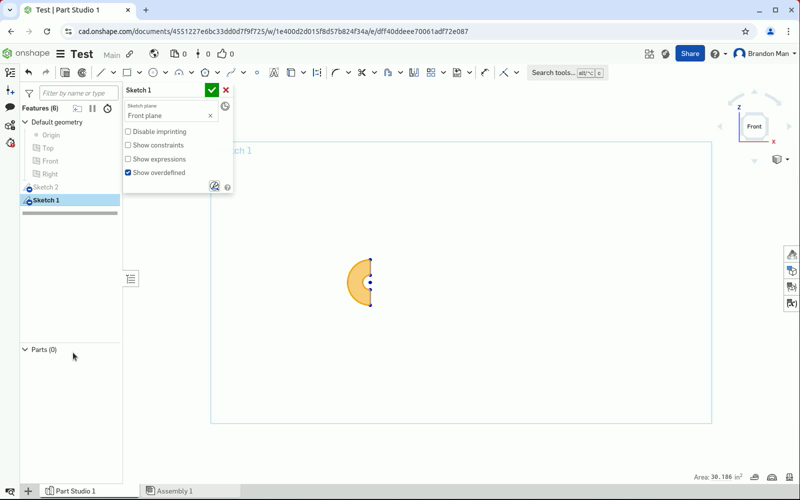
key(shift+e)
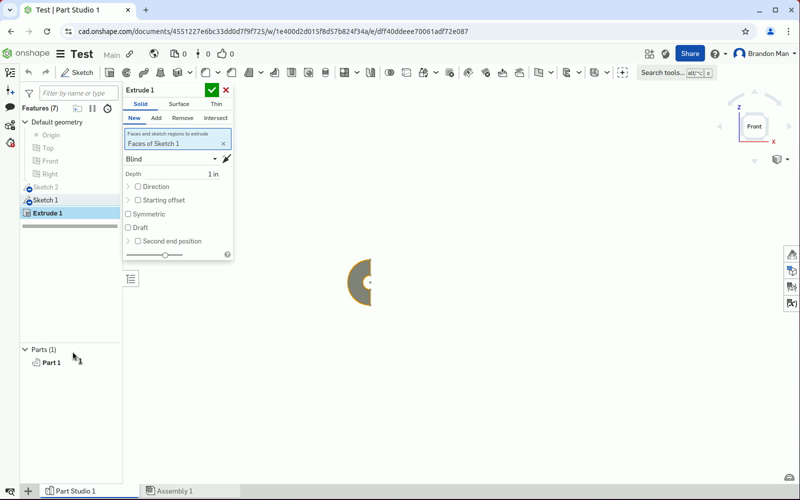
mouse_move(143, 106)
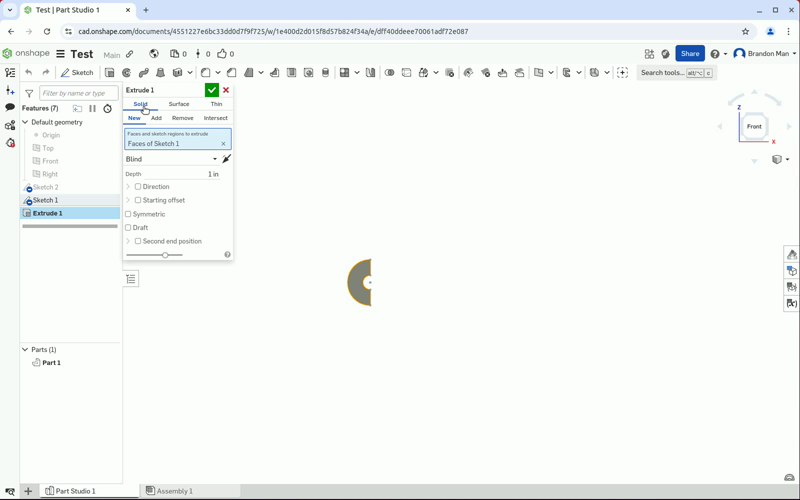
click(143, 106)
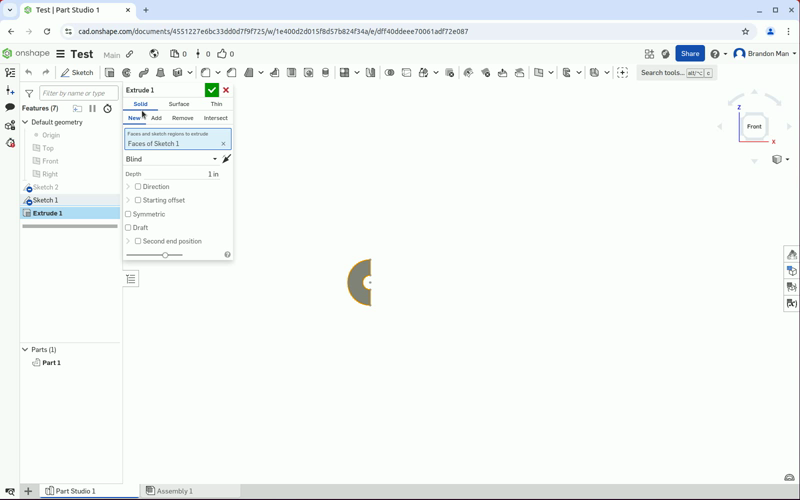
mouse_move(137, 120)
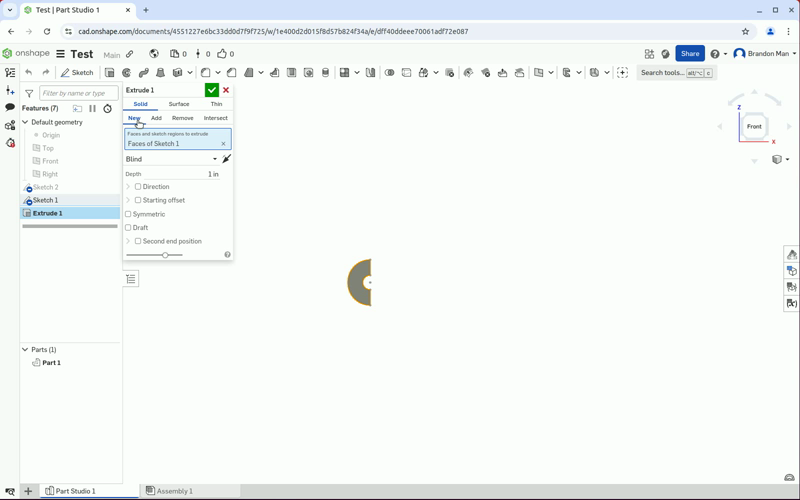
click(137, 120)
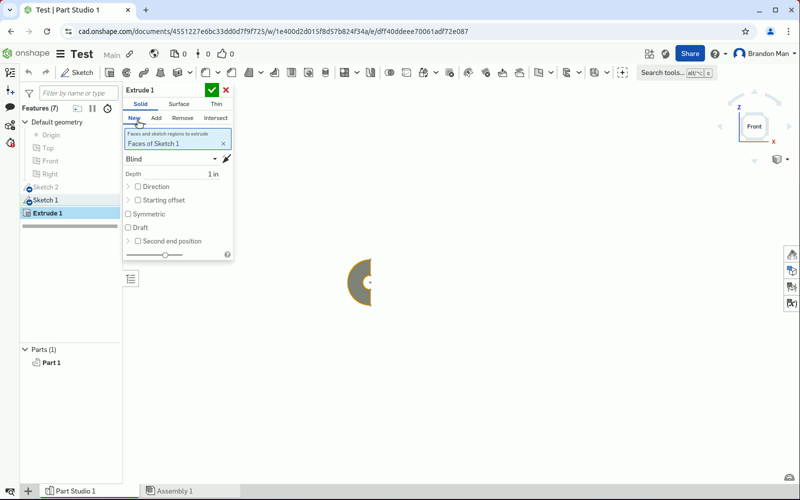
key(tab, 4)
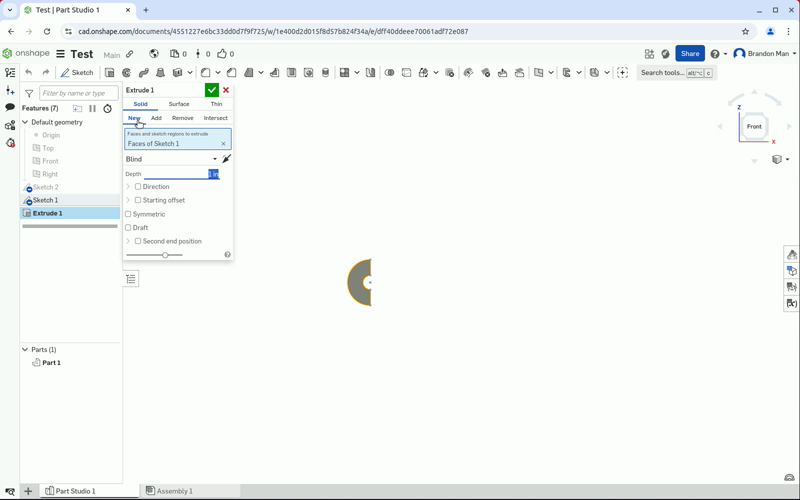
text(3.129)
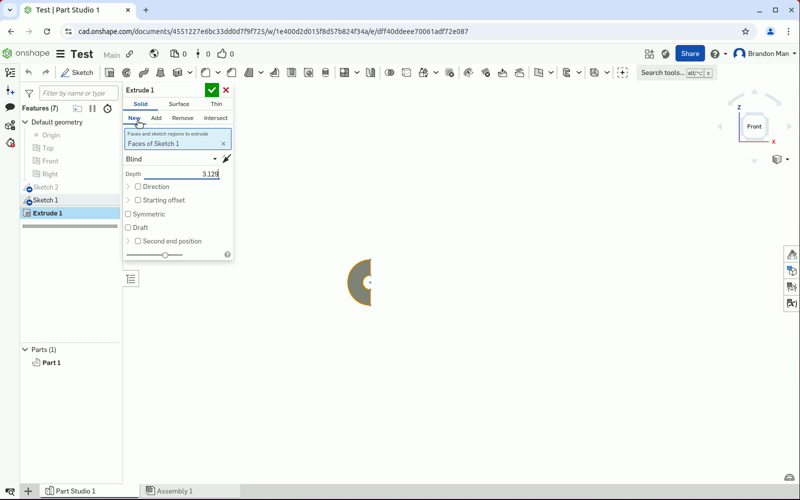
key(enter)
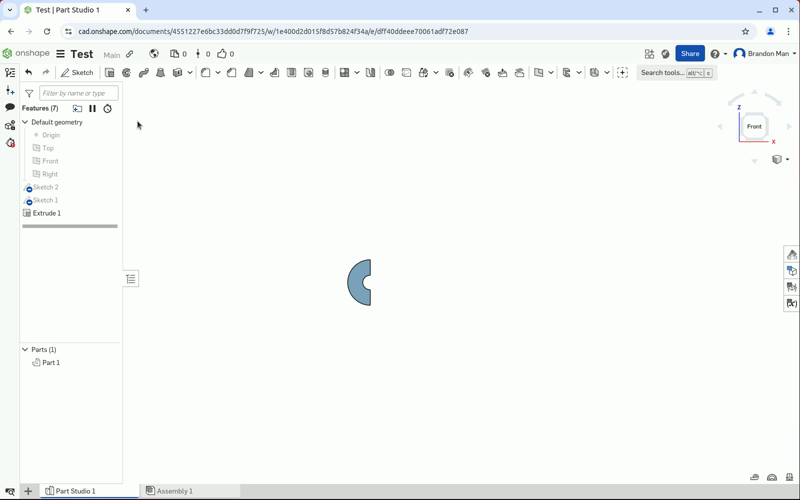
key(shift+h)
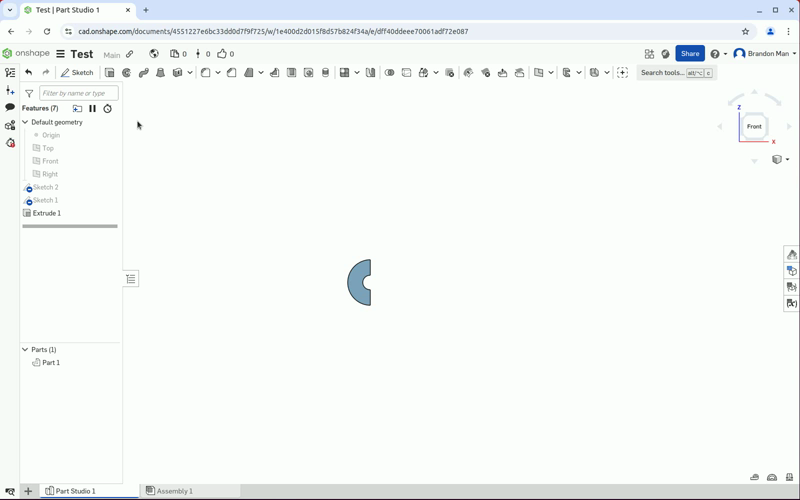
key(shift+h)
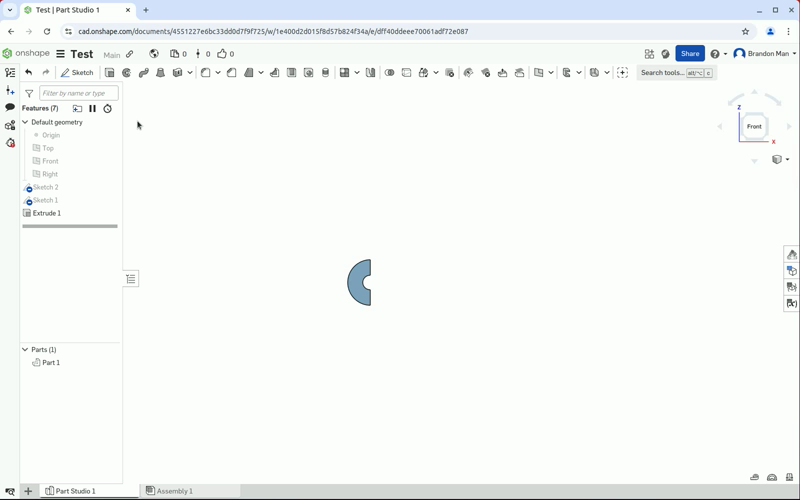
mouse_move(73, 189)
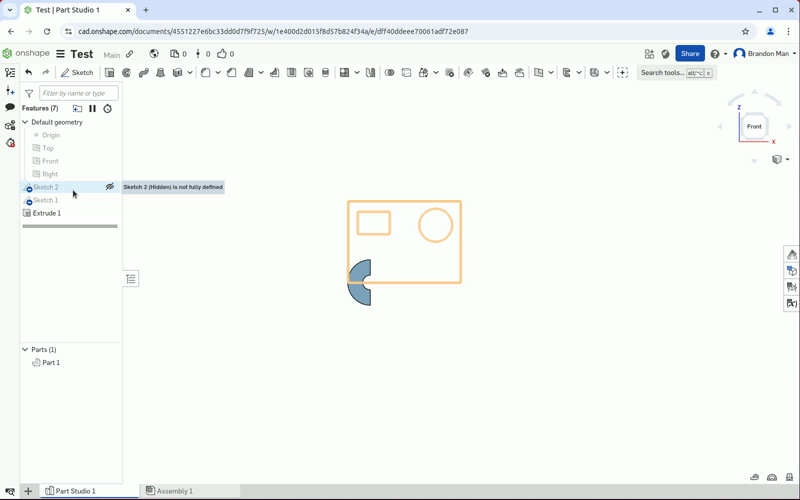
click(73, 189)
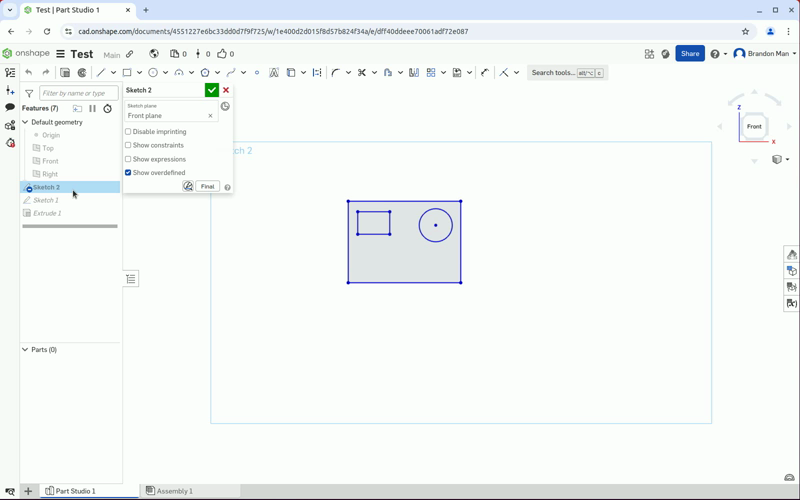
mouse_move(229, 92)
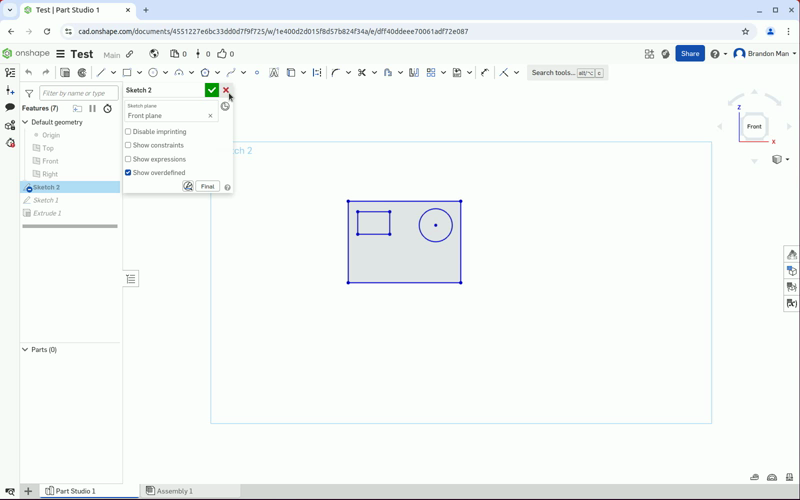
click(229, 92)
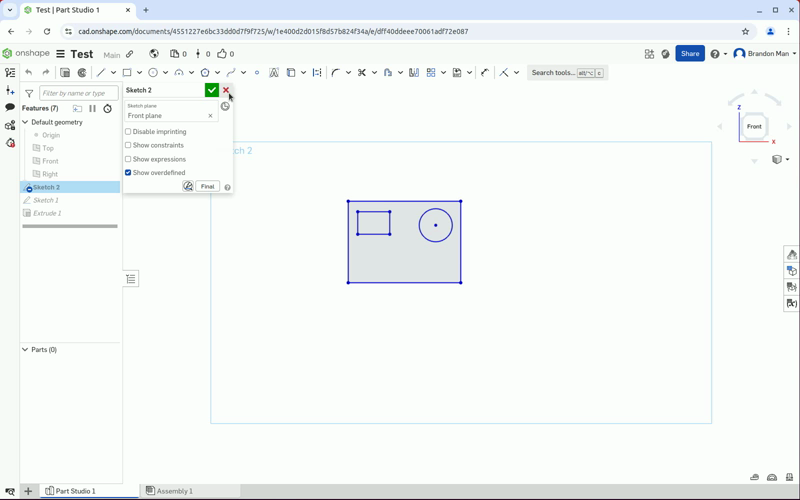
key(shift+s)
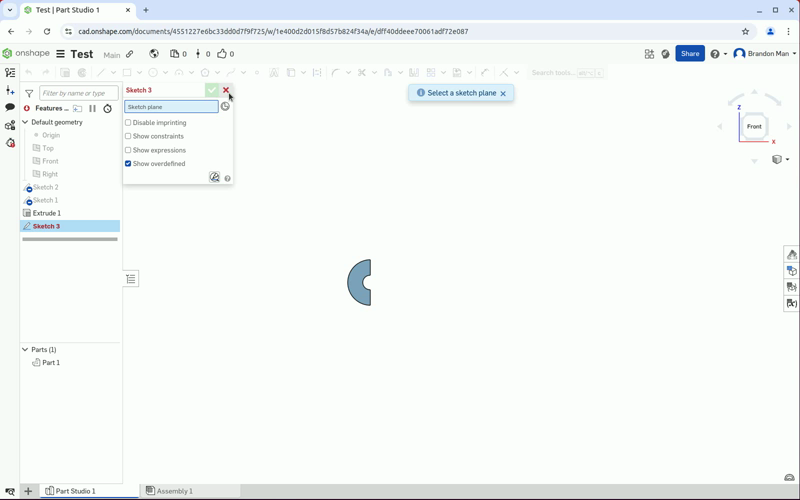
mouse_move(73, 163)
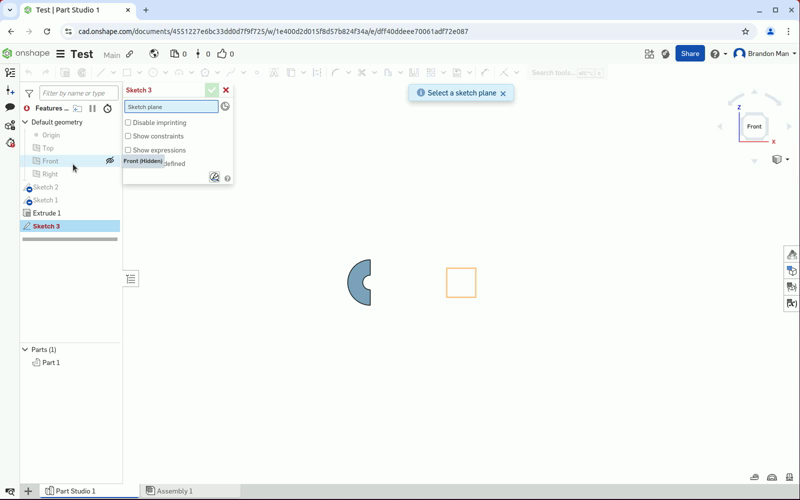
click(73, 163)
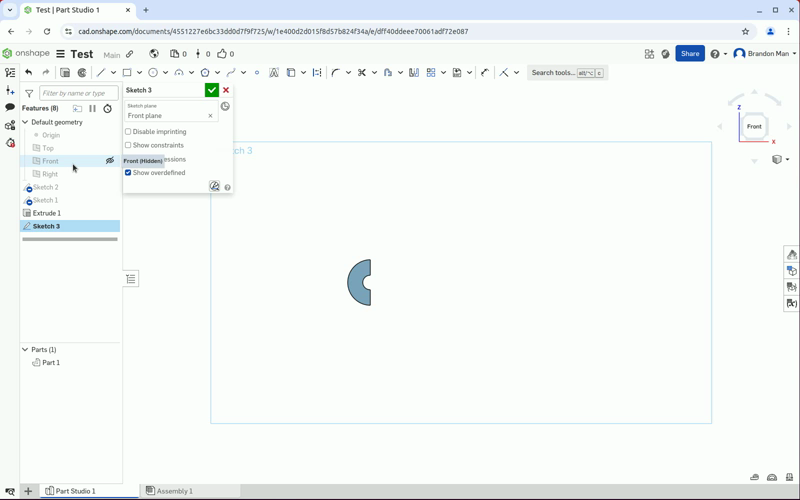
mouse_move(73, 352)
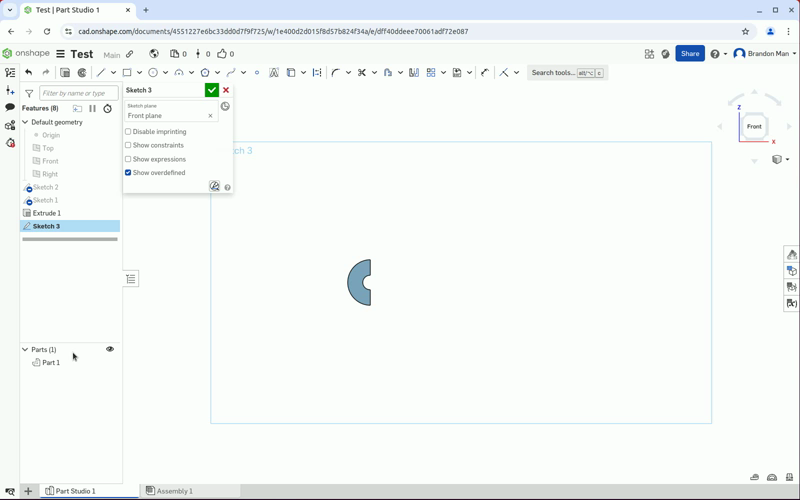
key(y)
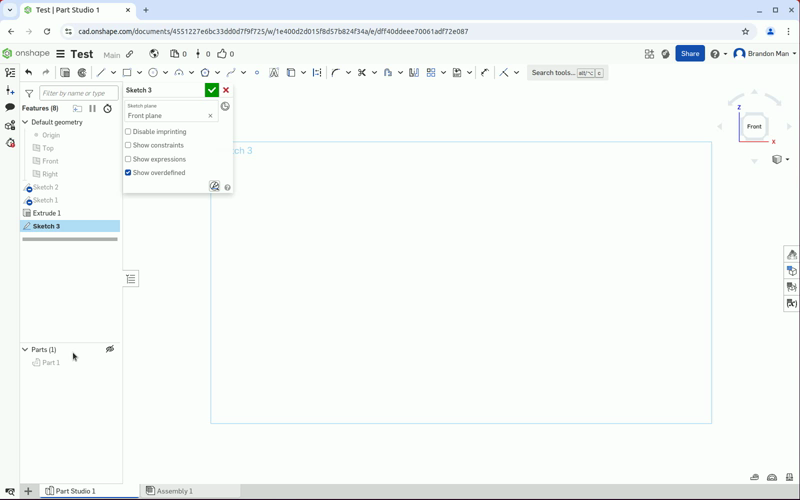
key(l)
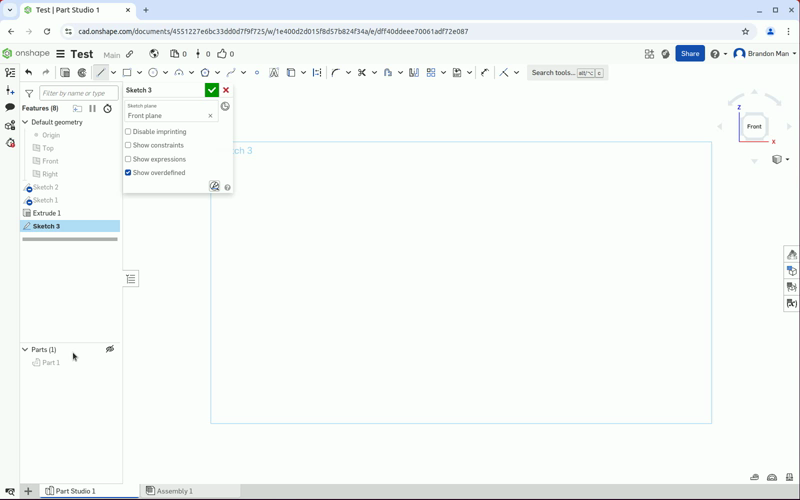
key_down(shift)
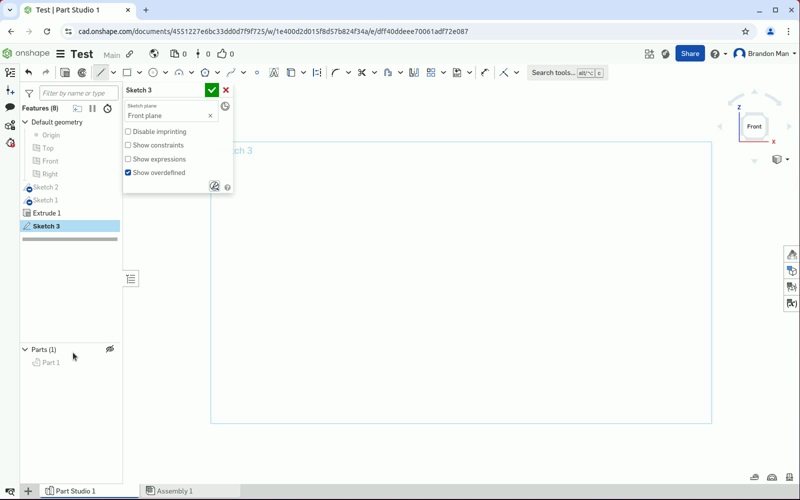
mouse_move(370, 305)
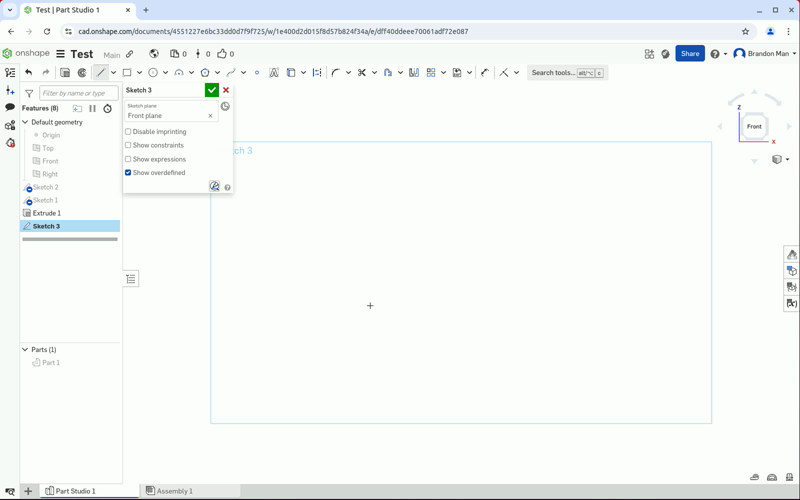
click(370, 305)
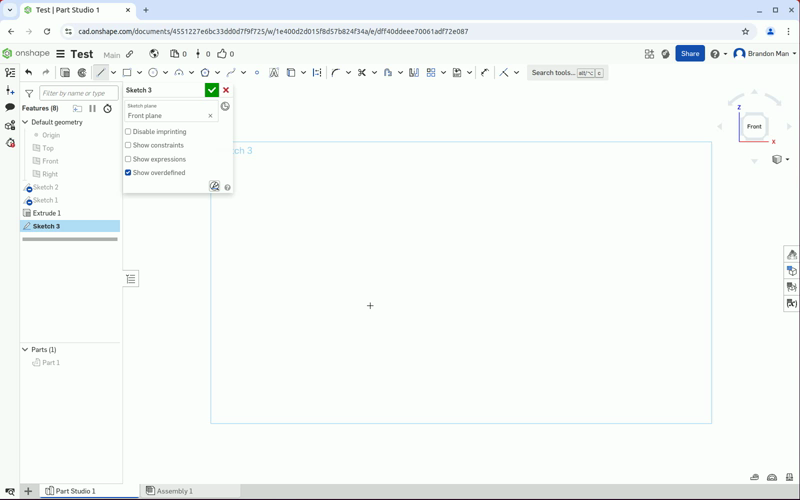
key_up(shift)
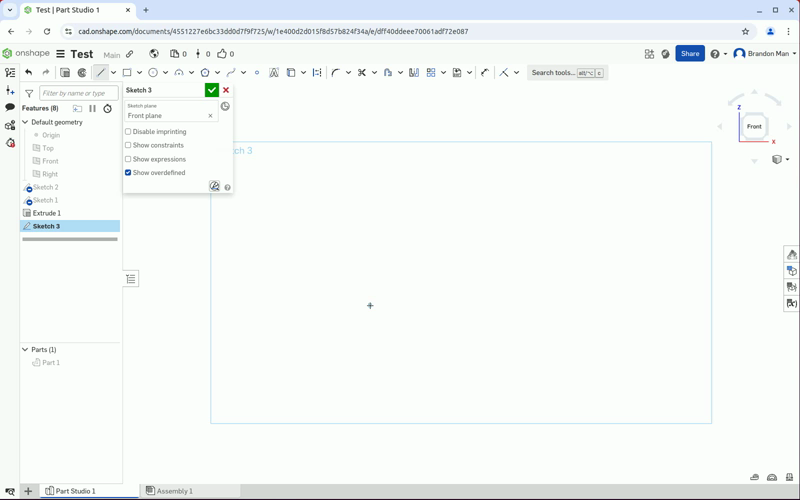
key_down(shift)
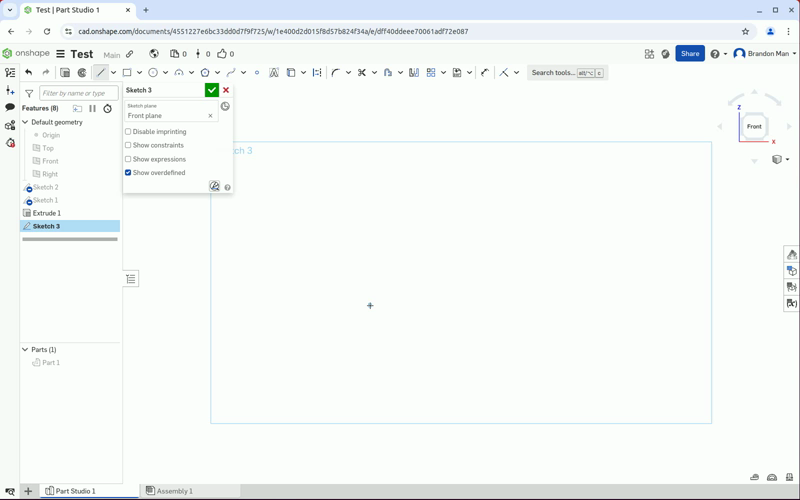
mouse_move(550, 305)
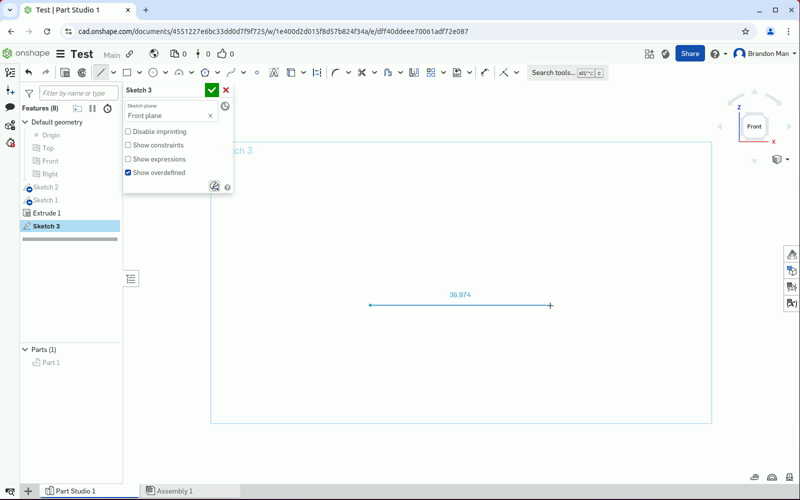
click(550, 305)
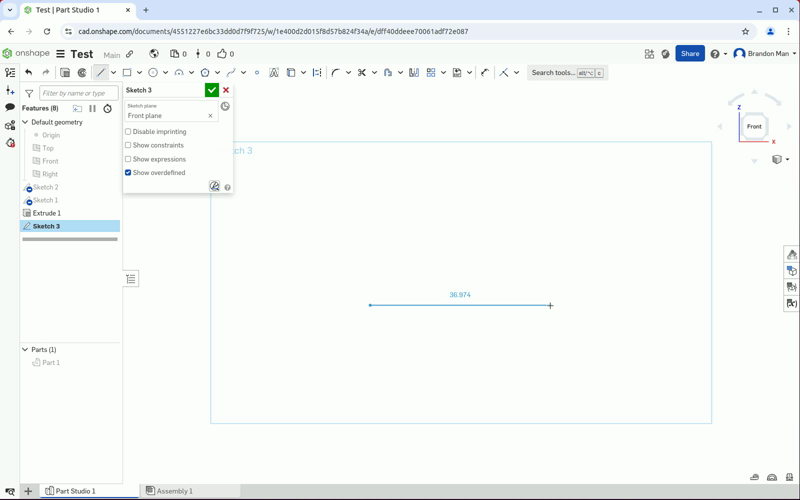
key_up(shift)
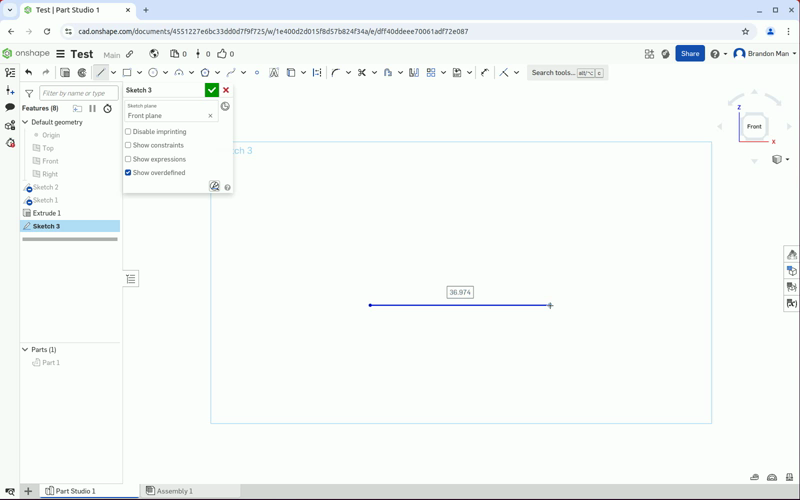
key_down(shift)
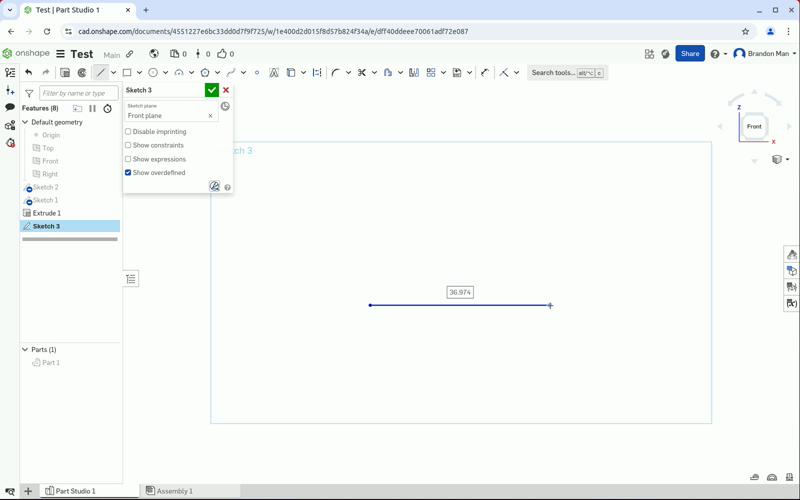
mouse_move(580, 305)
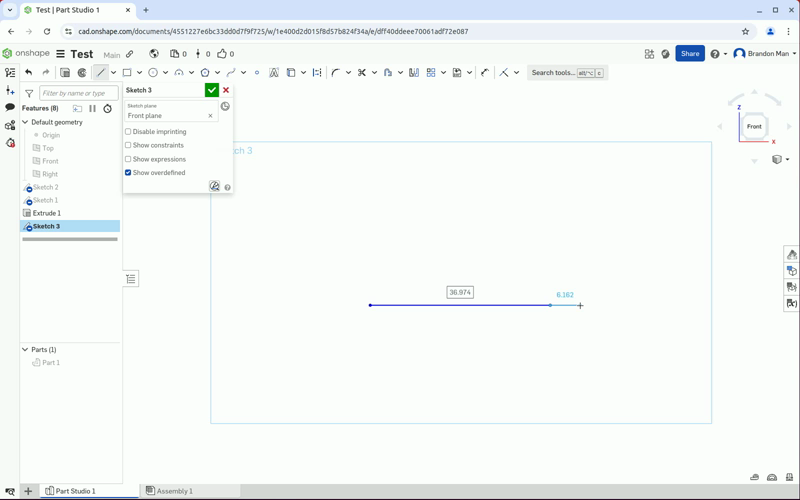
mouse_move(550, 290)
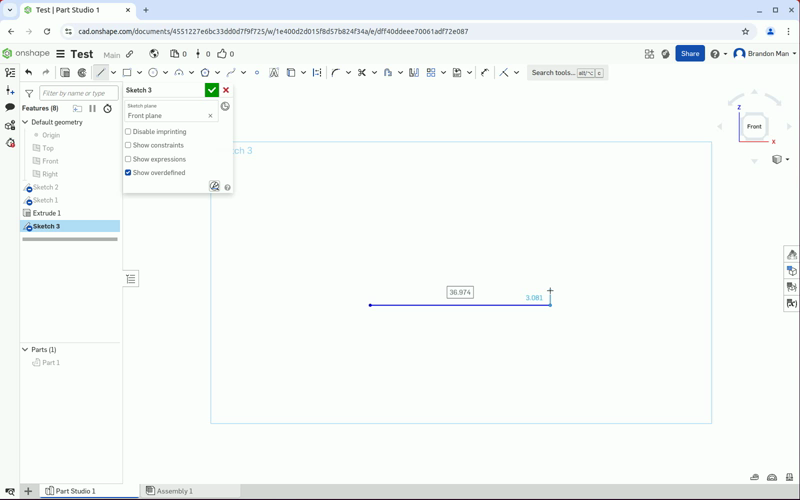
click(550, 290)
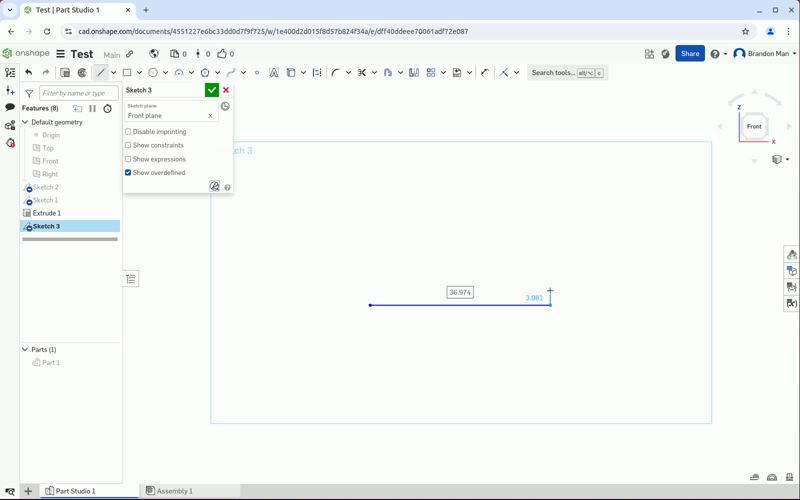
key_up(shift)
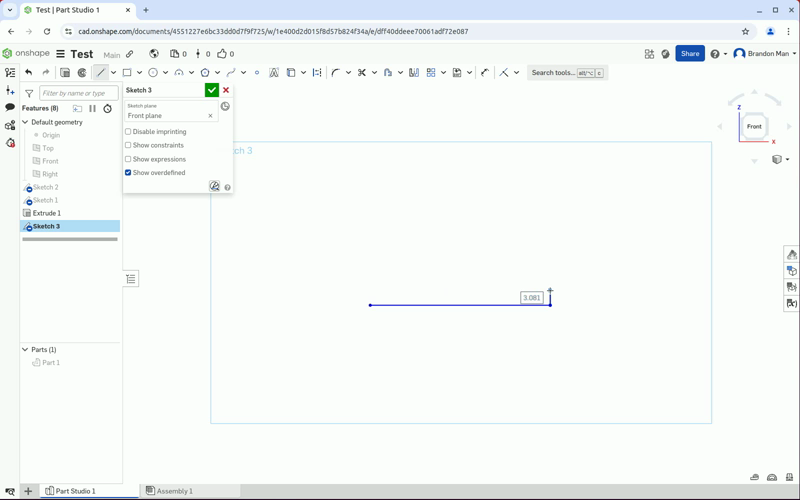
key(esc)
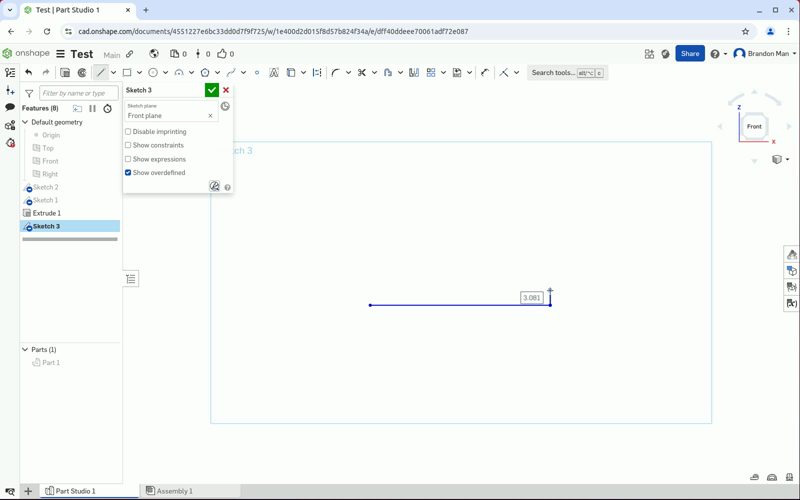
key(a)
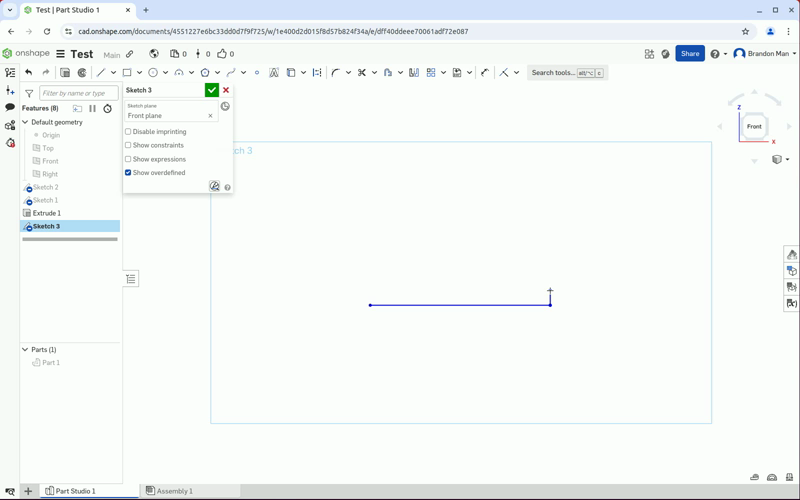
mouse_move(550, 290)
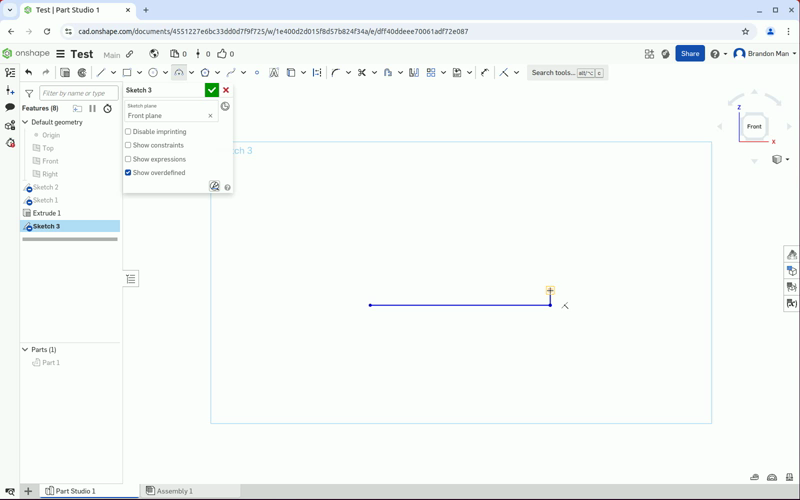
click(550, 290)
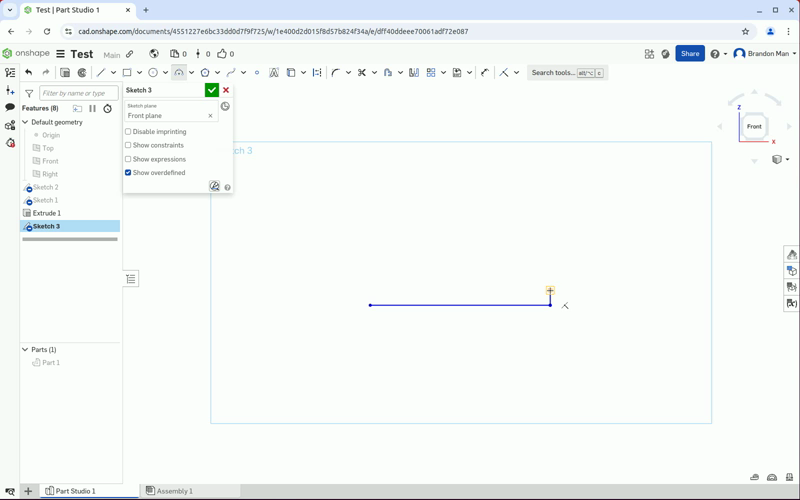
key_down(shift)
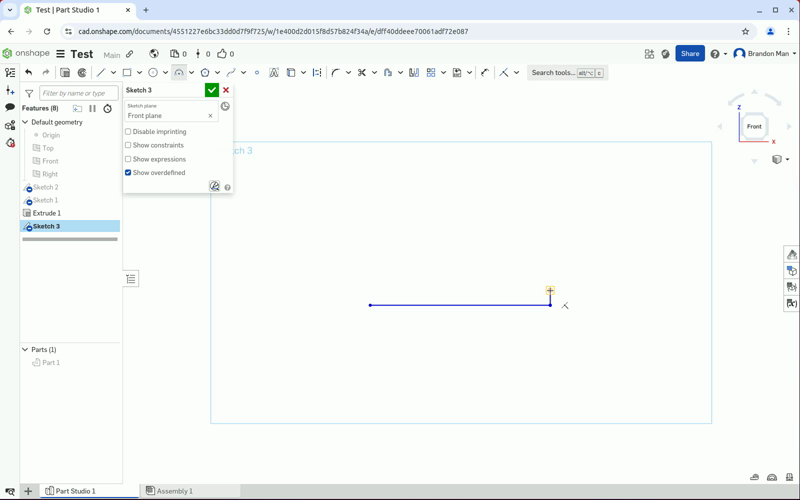
mouse_move(550, 274)
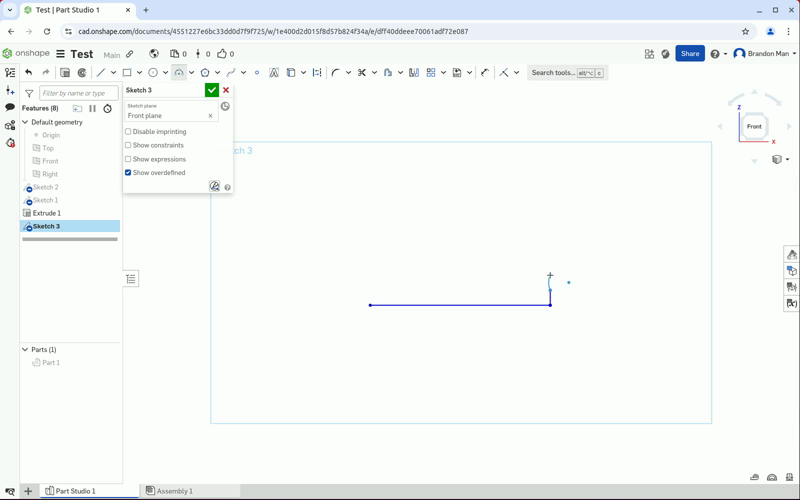
click(550, 274)
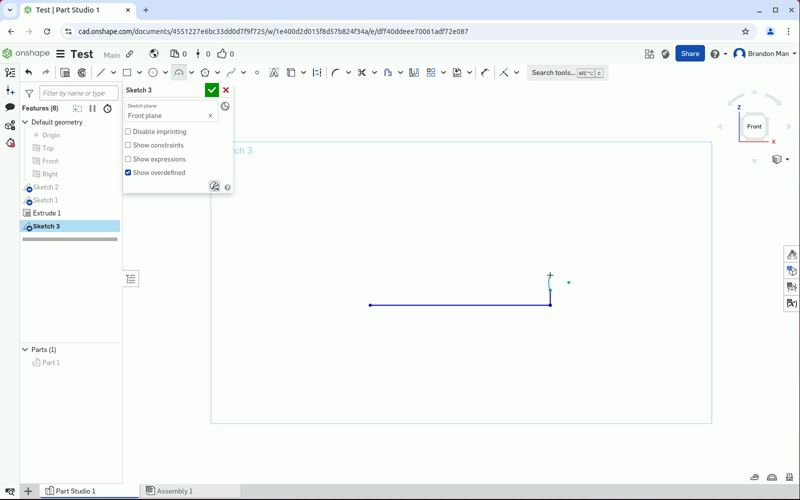
mouse_move(542, 282)
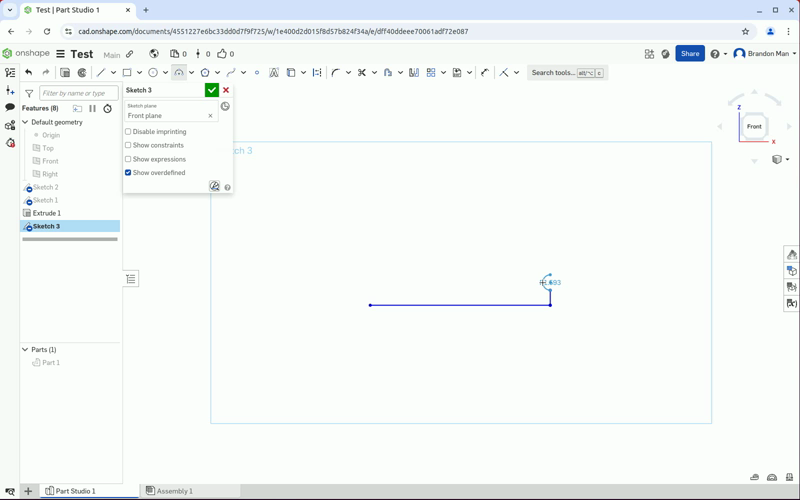
click(542, 282)
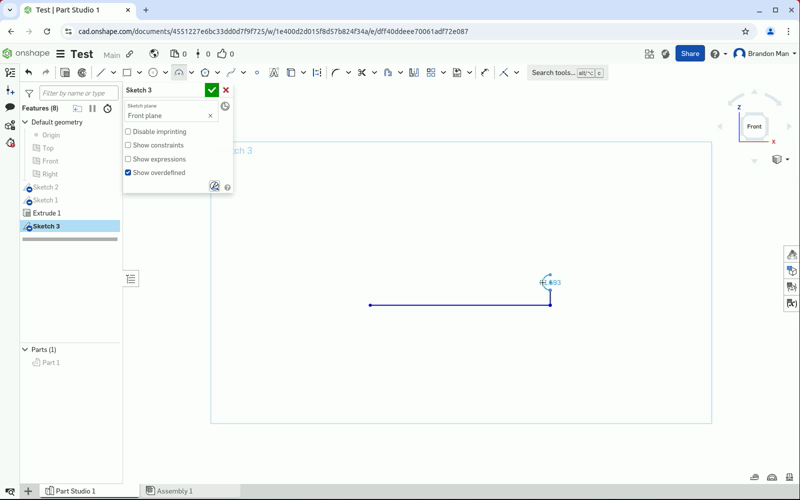
key_up(shift)
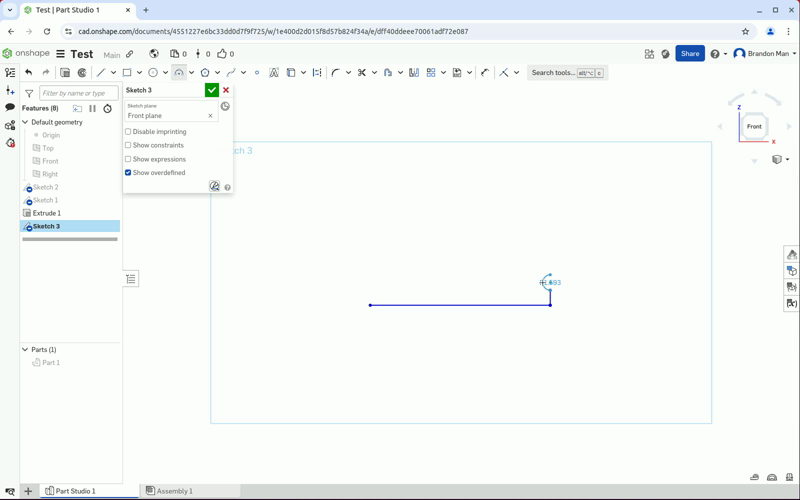
key(esc)
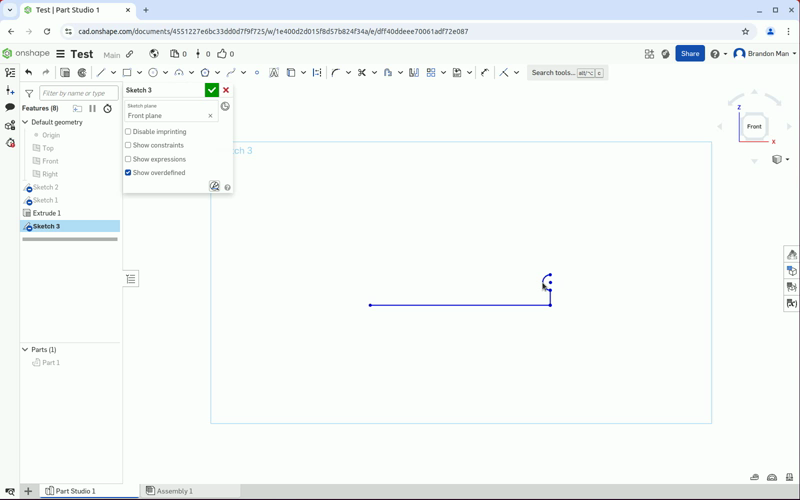
key(l)
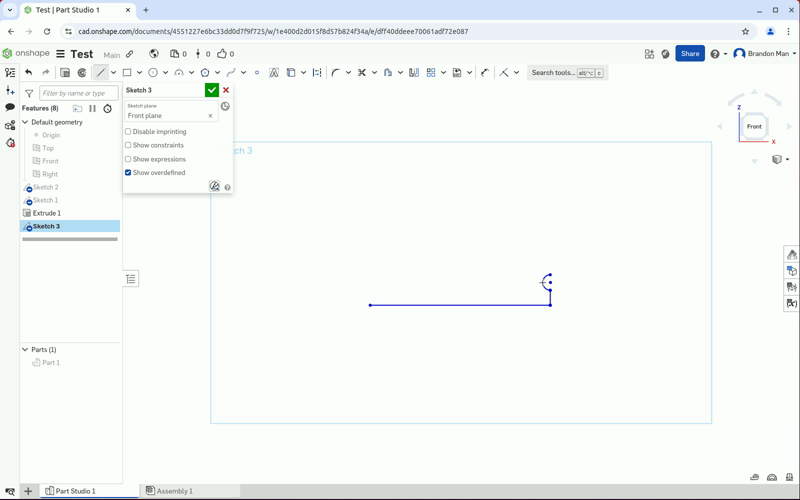
mouse_move(550, 274)
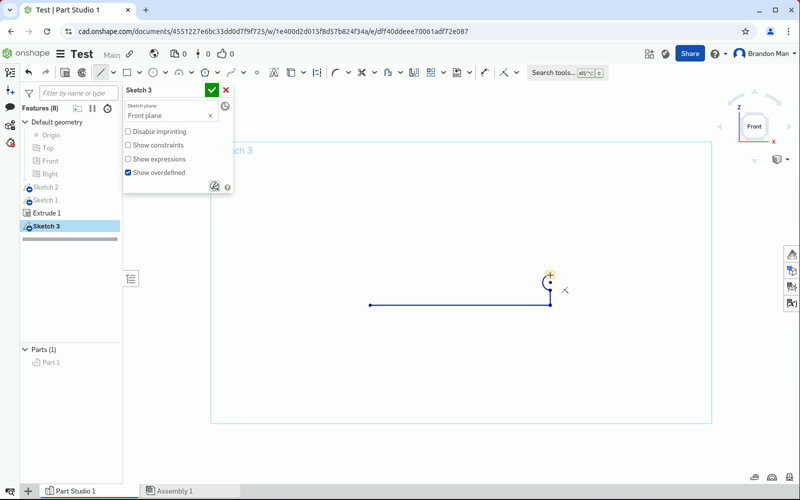
click(550, 274)
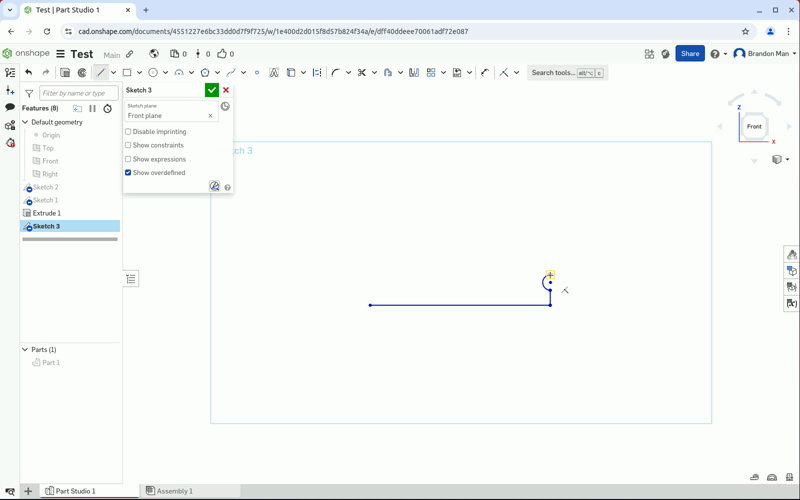
key_down(shift)
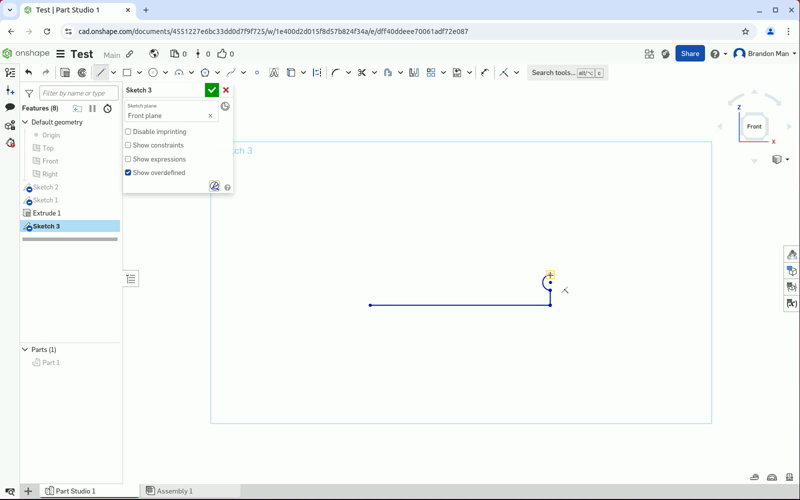
mouse_move(580, 274)
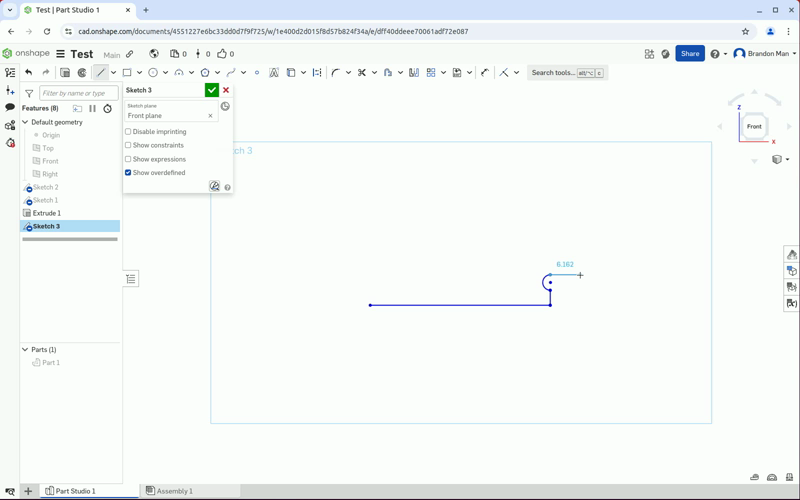
mouse_move(550, 259)
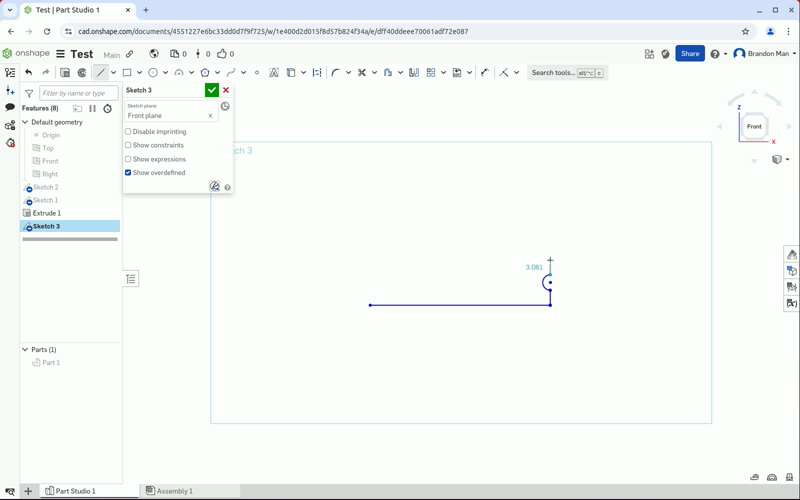
click(550, 259)
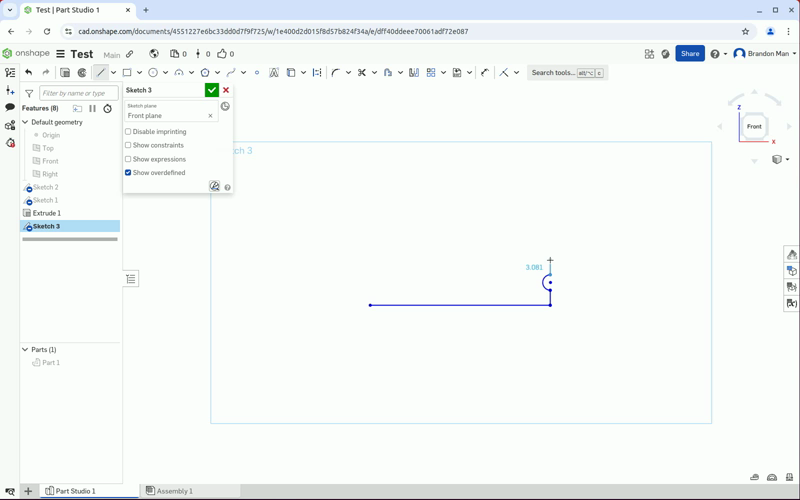
key_up(shift)
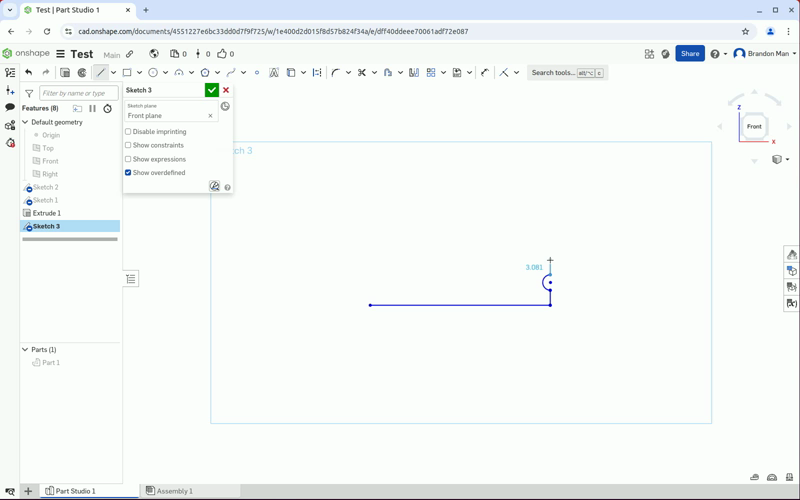
key_down(shift)
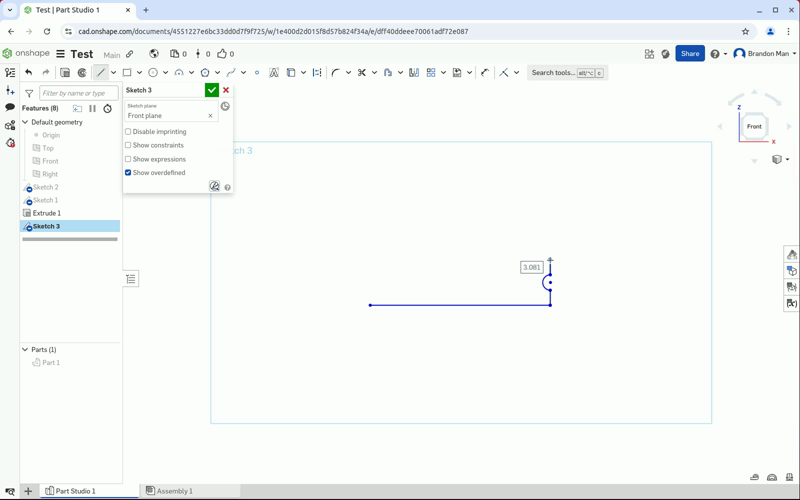
mouse_move(370, 259)
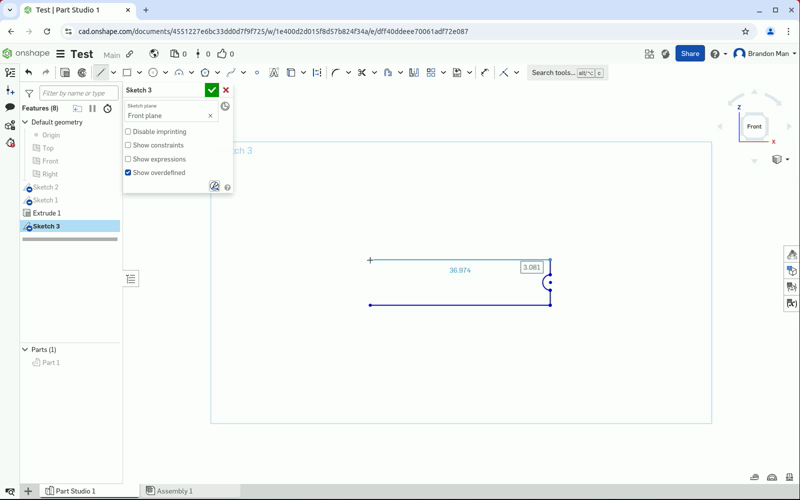
click(370, 259)
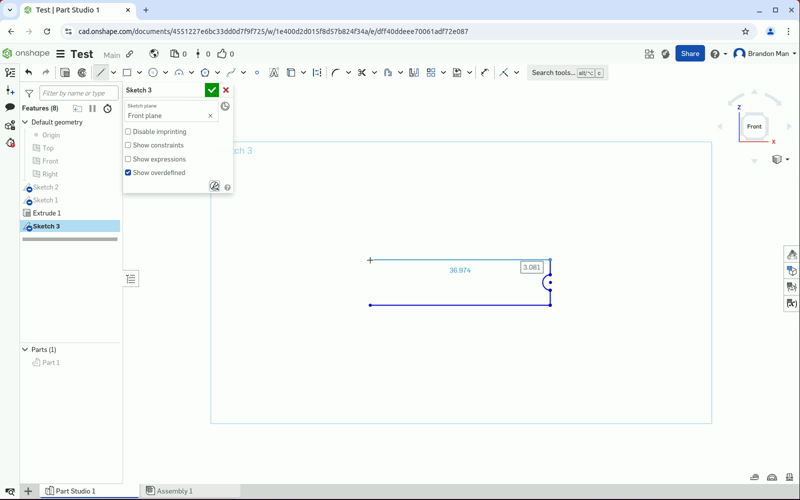
key_up(shift)
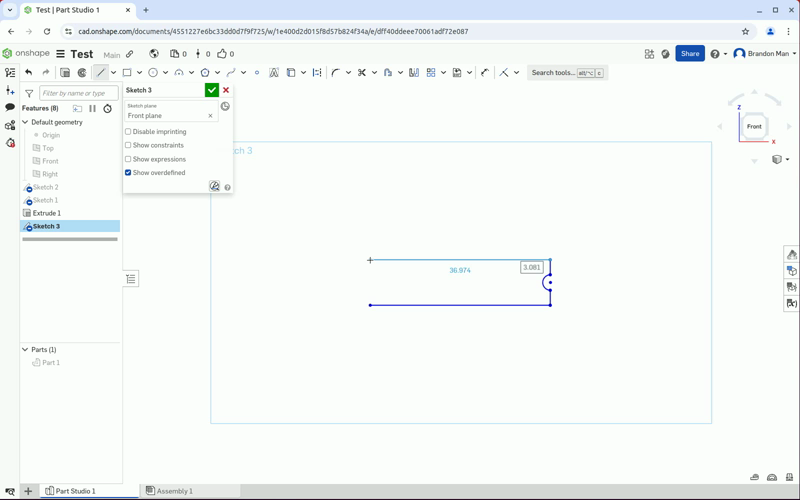
key_down(shift)
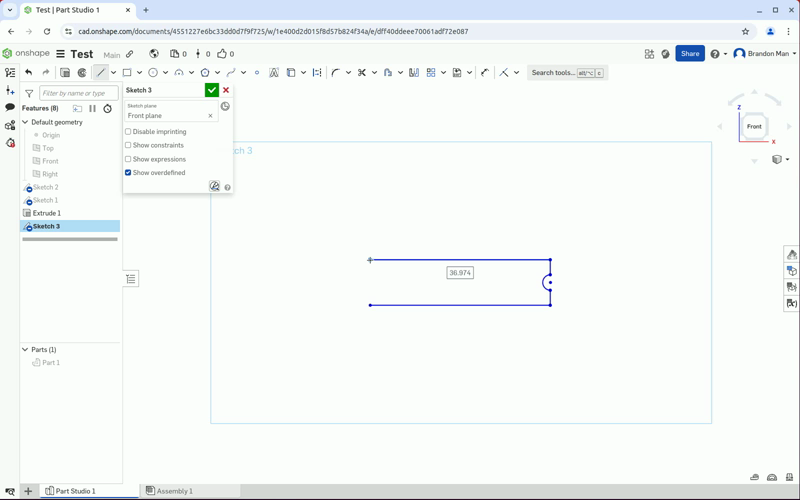
mouse_move(400, 259)
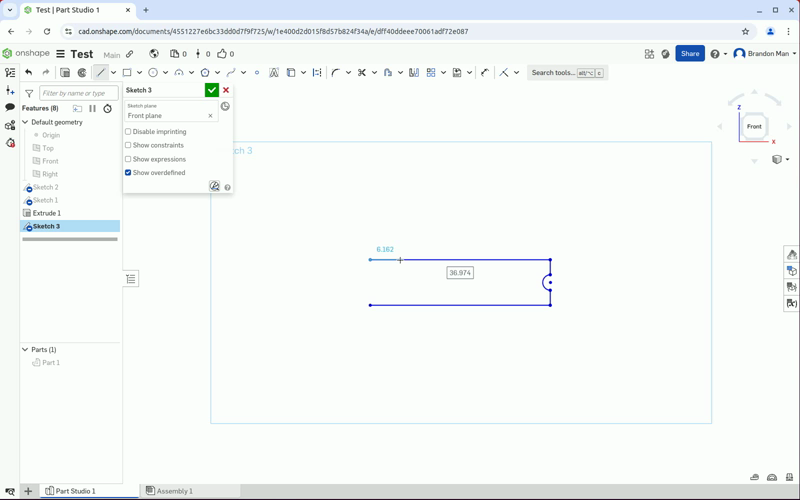
mouse_move(370, 274)
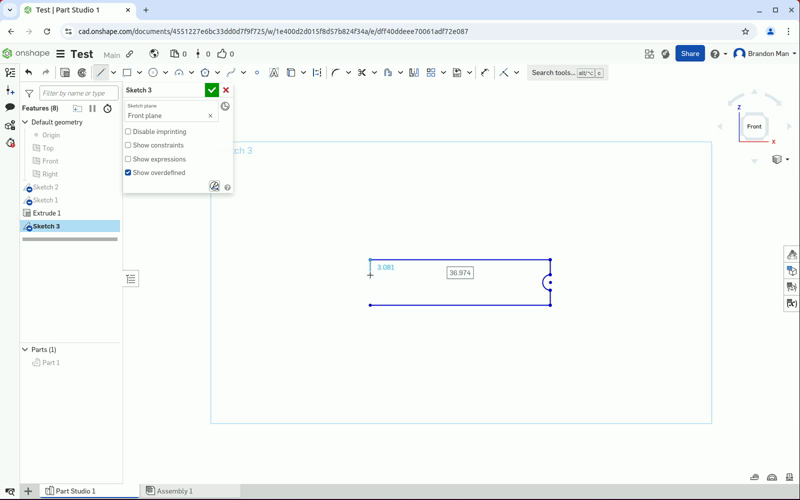
click(370, 274)
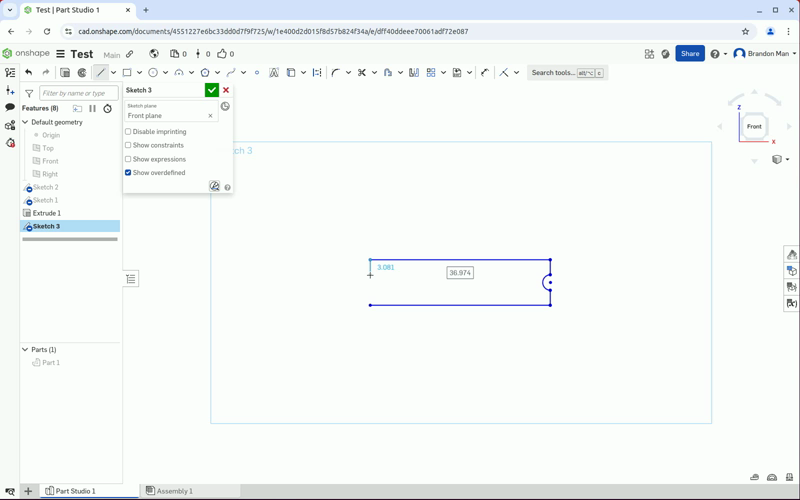
key_up(shift)
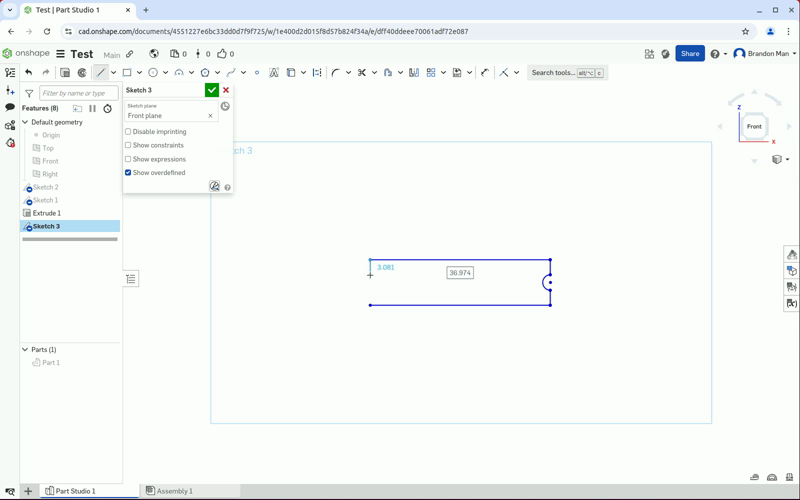
key(esc)
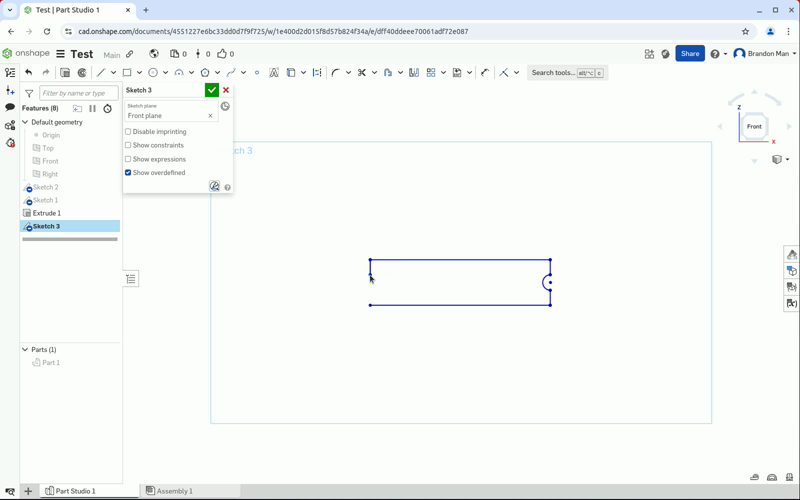
key(a)
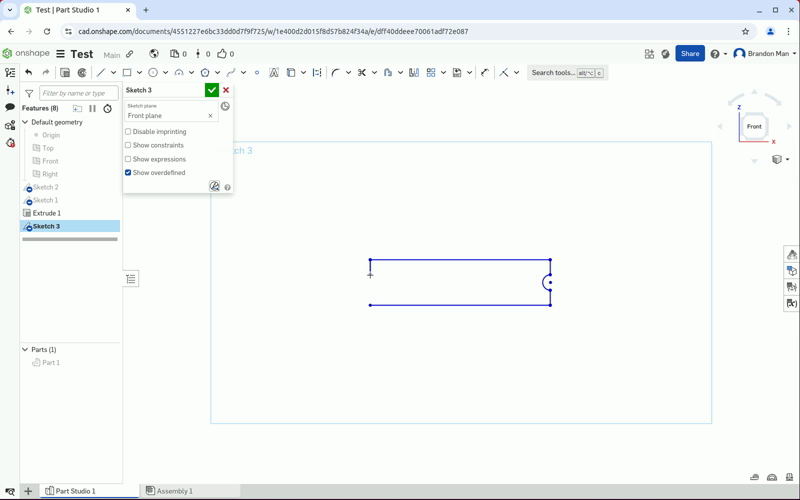
mouse_move(370, 274)
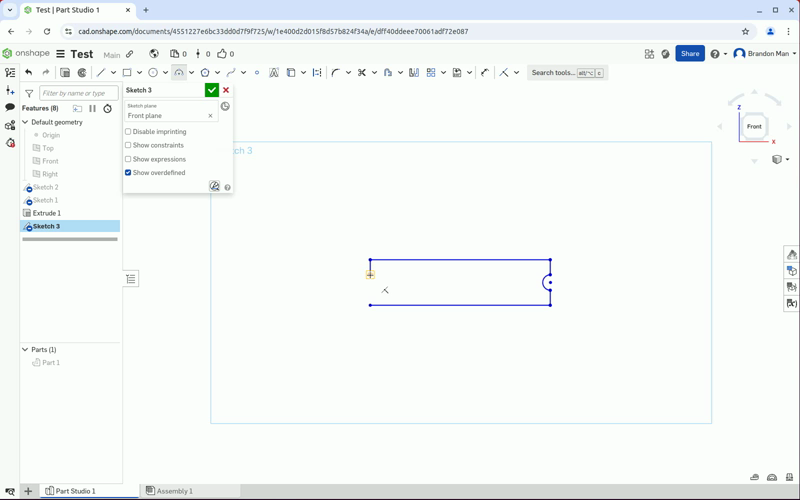
click(370, 274)
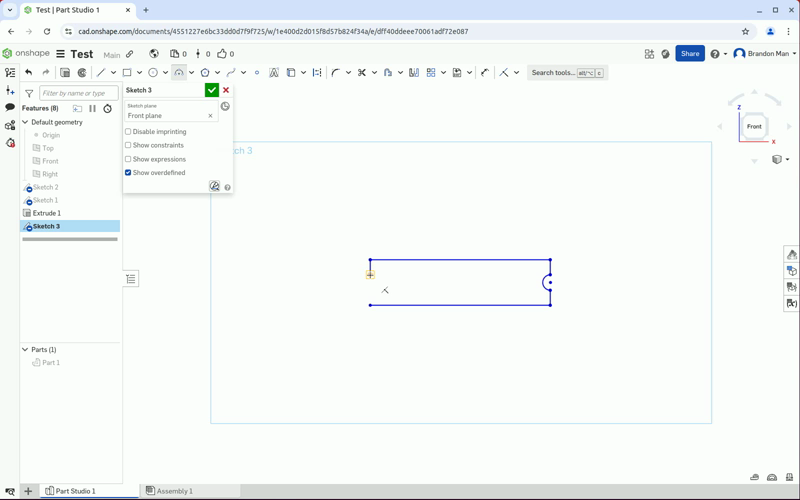
key_down(shift)
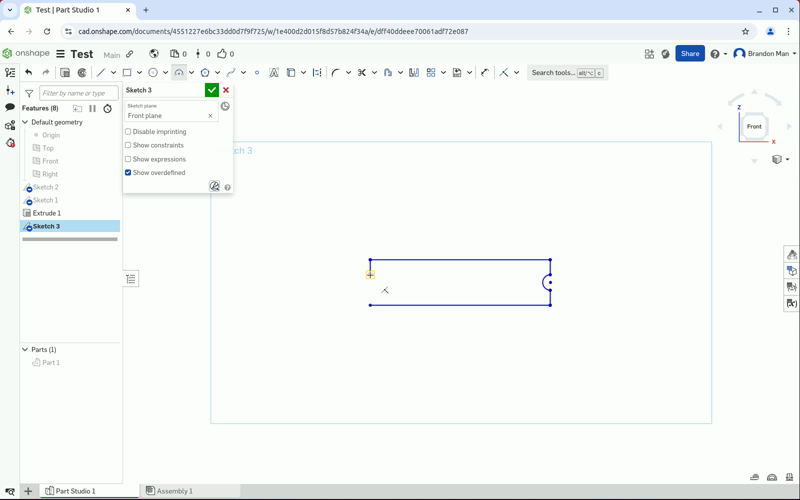
mouse_move(370, 290)
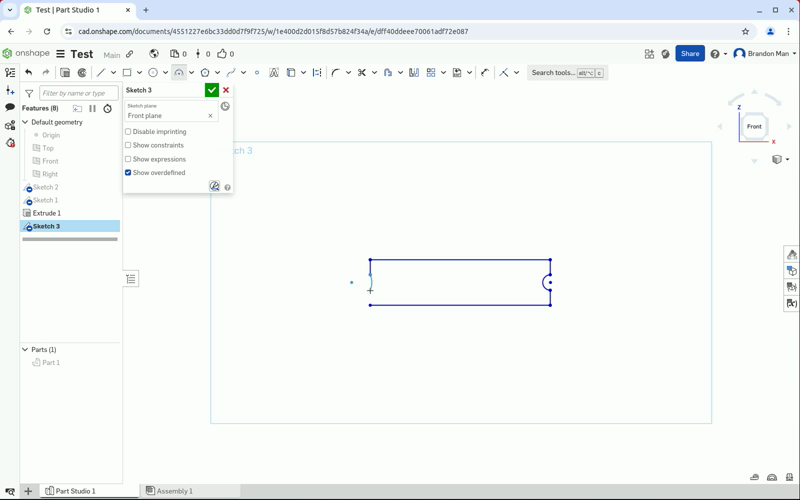
click(370, 290)
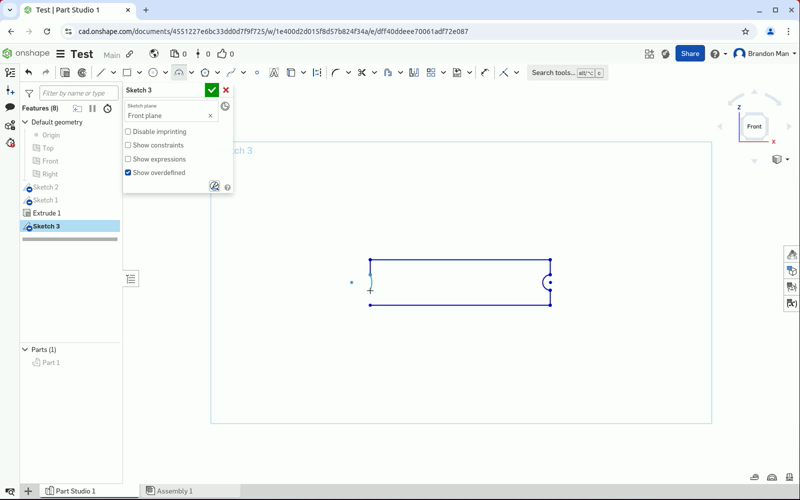
mouse_move(377, 282)
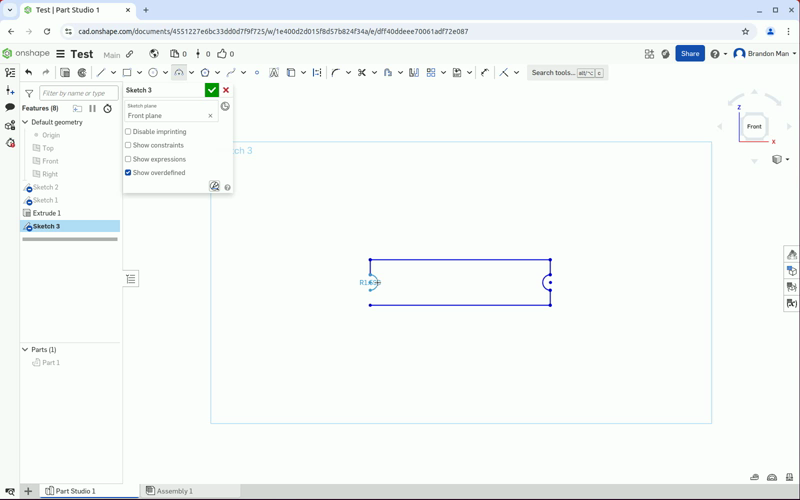
click(377, 282)
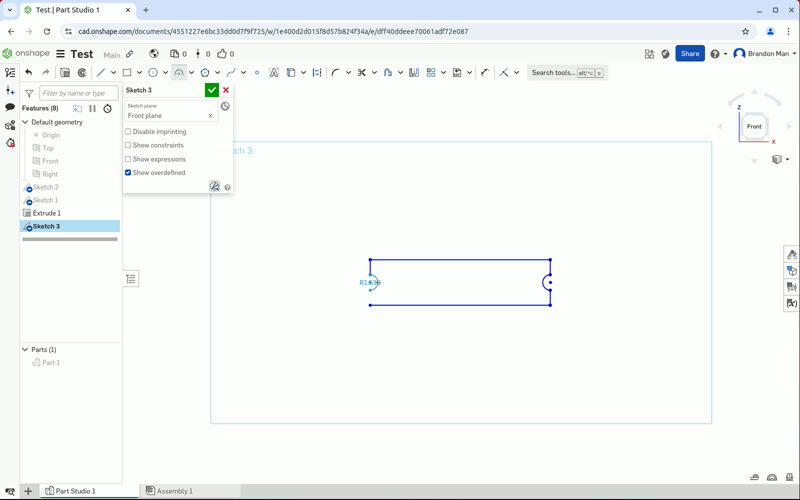
key_up(shift)
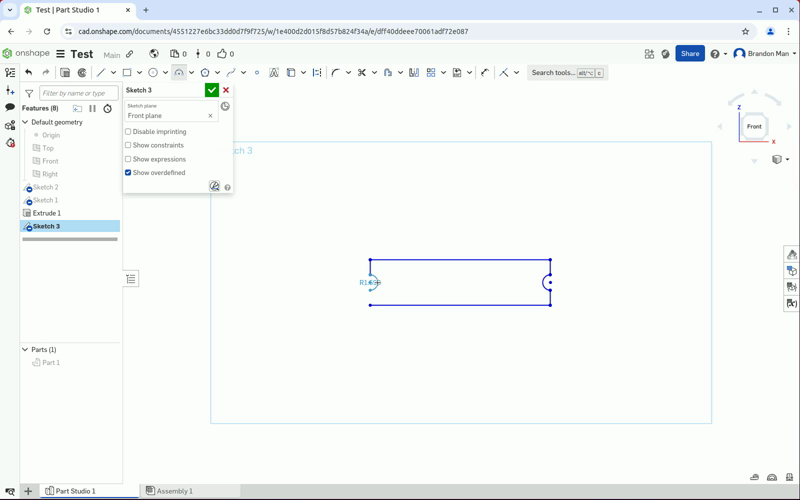
key(esc)
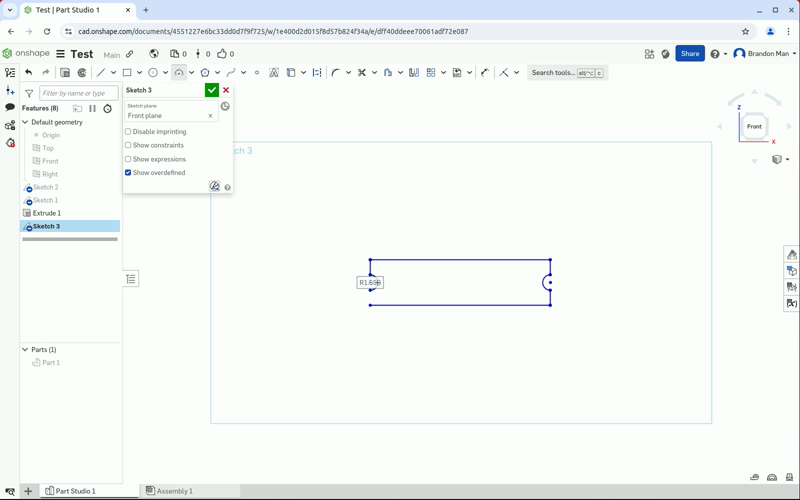
key(l)
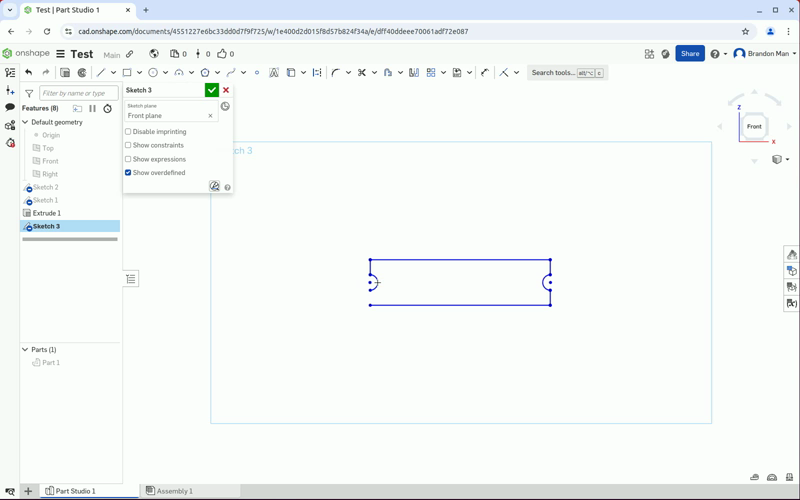
mouse_move(370, 290)
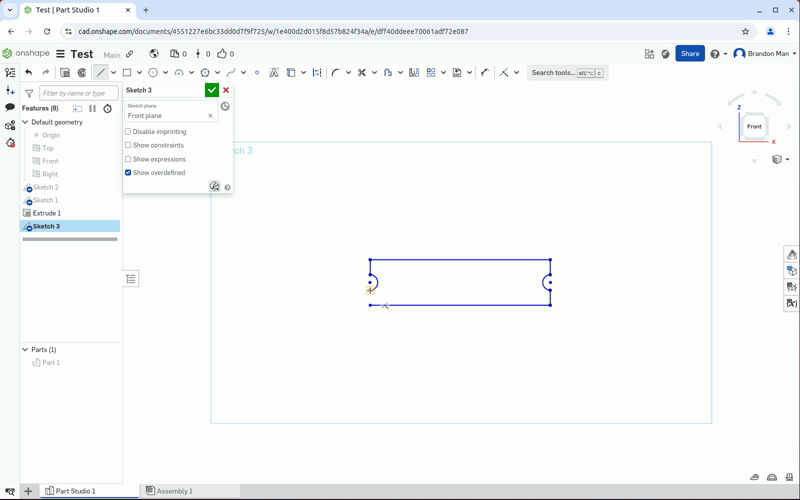
click(370, 290)
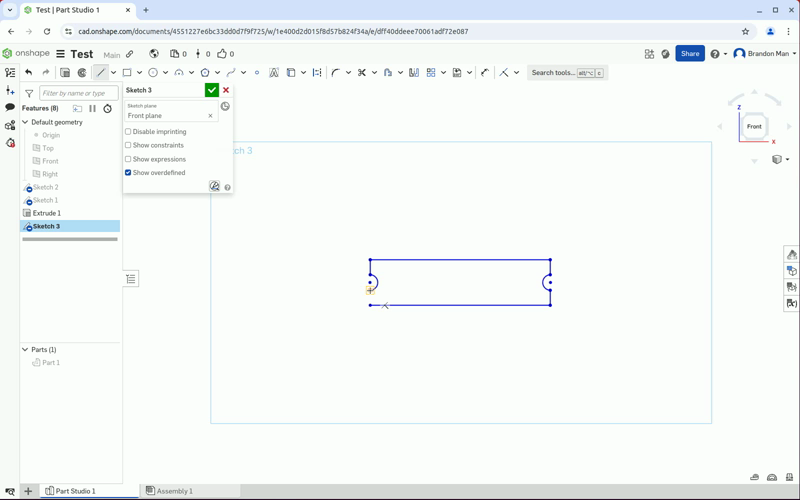
mouse_move(400, 290)
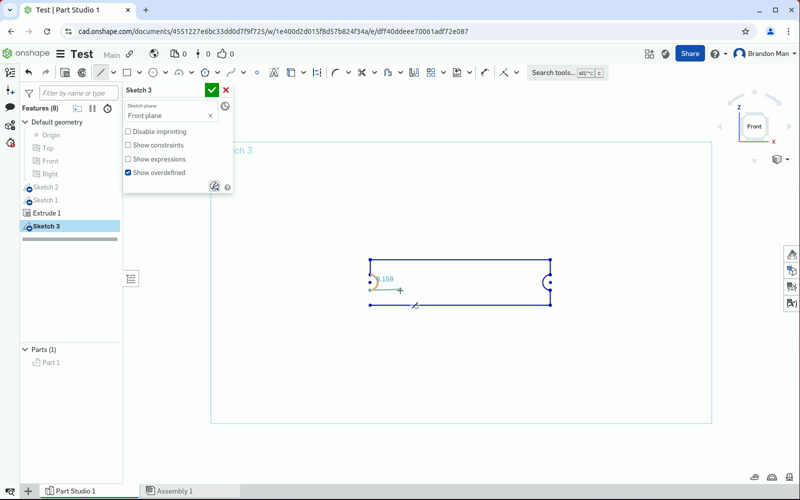
key_down(shift)
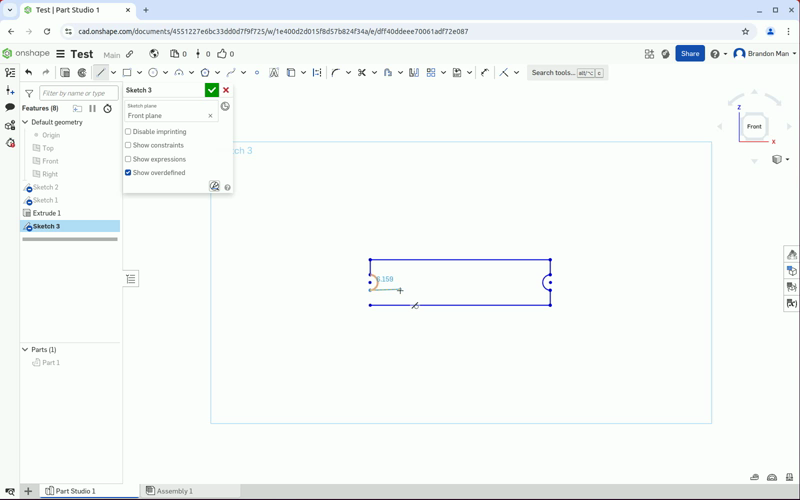
mouse_move(370, 305)
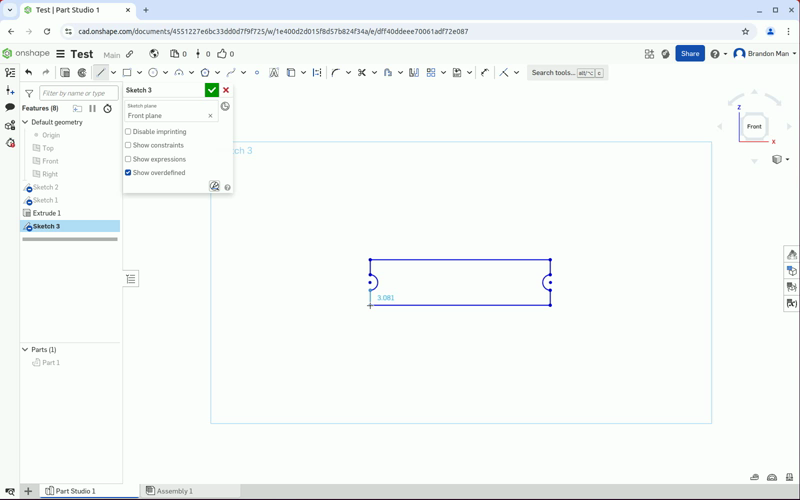
key_up(shift)
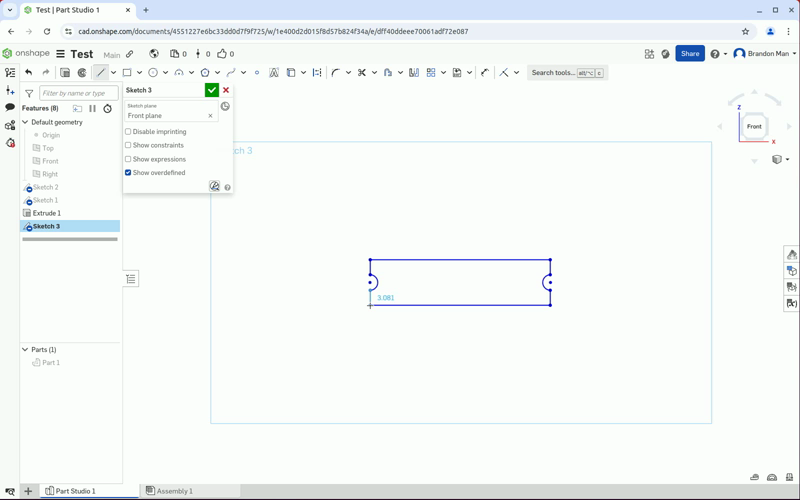
click(370, 305)
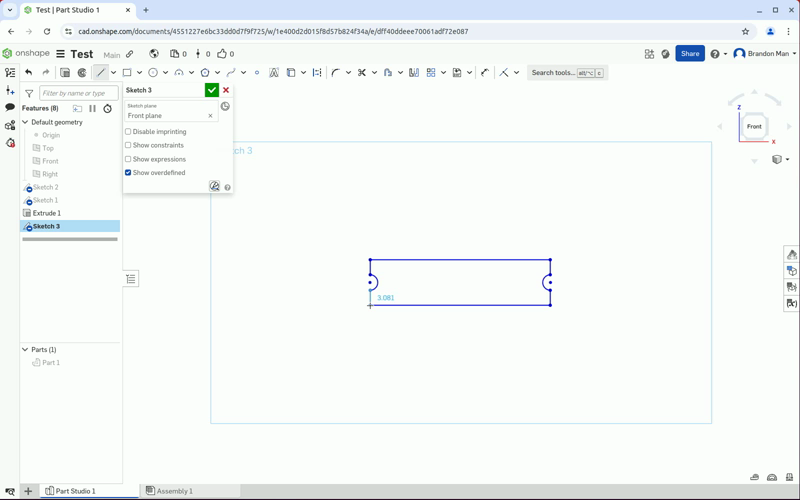
key(esc)
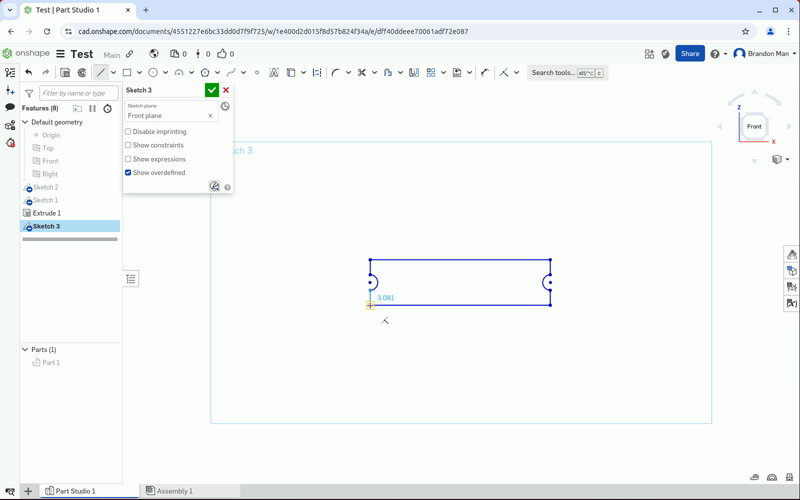
key(l)
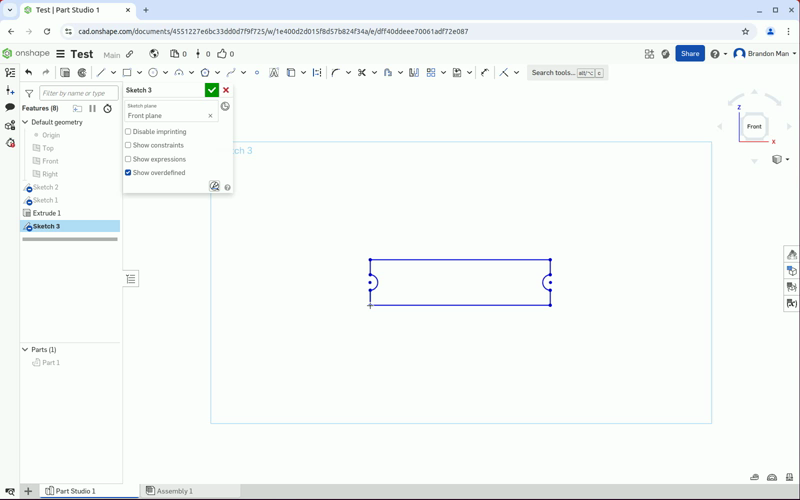
key_down(shift)
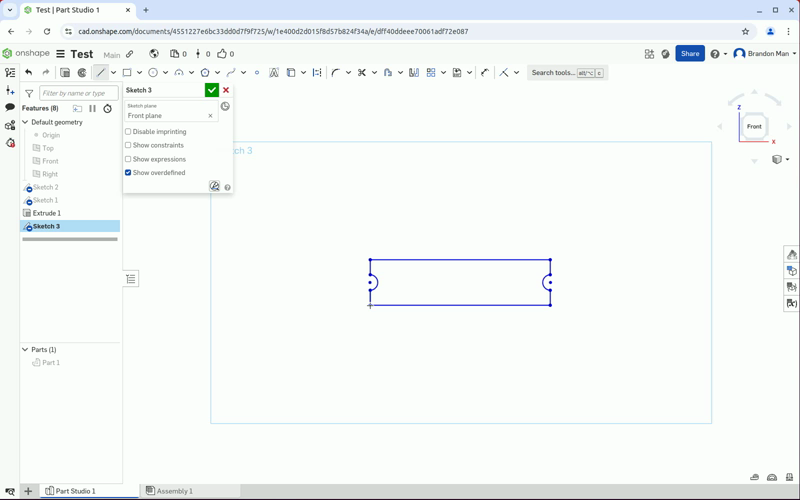
mouse_move(400, 293)
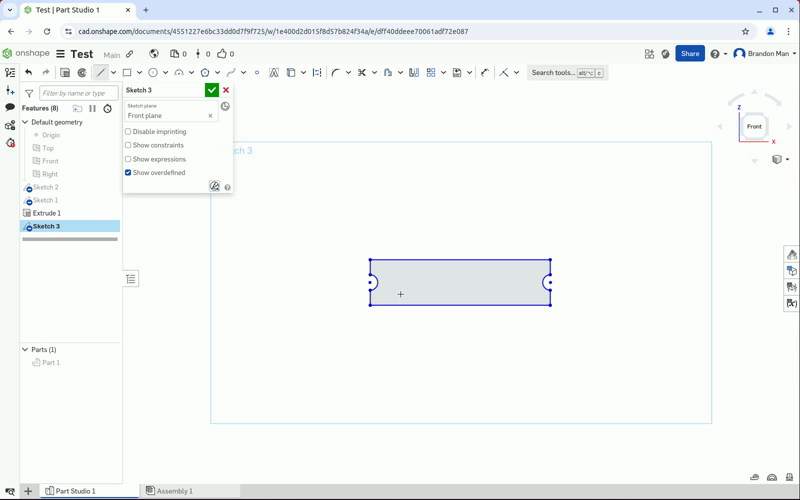
click(400, 293)
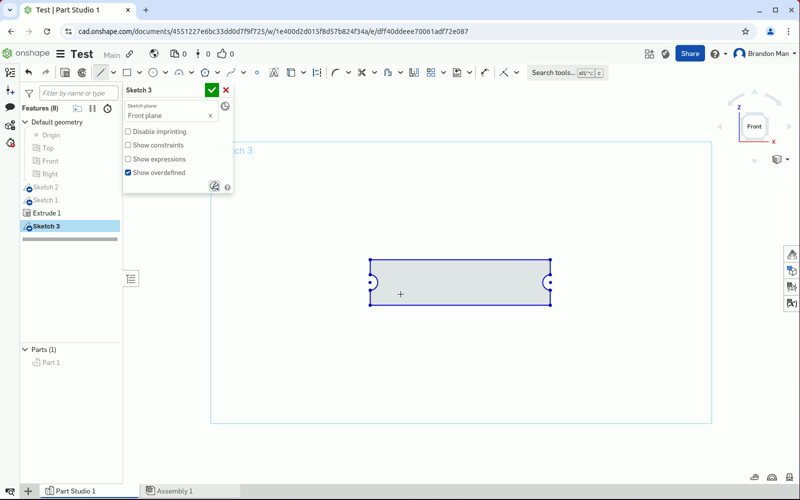
key_up(shift)
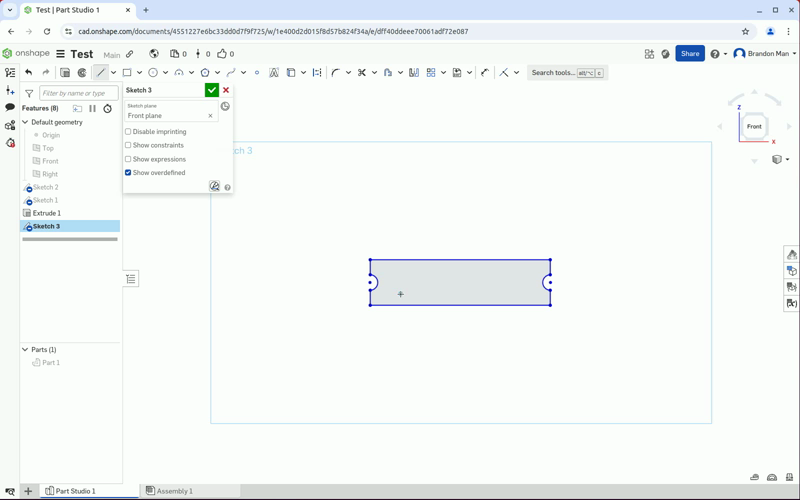
key_down(shift)
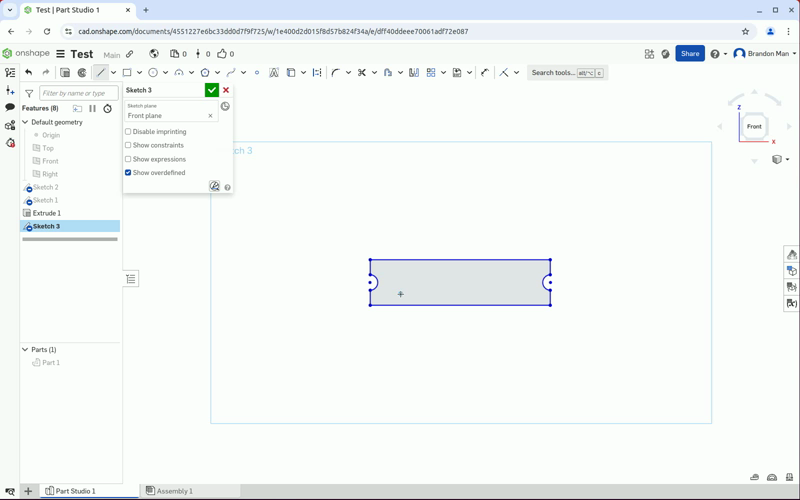
mouse_move(519, 293)
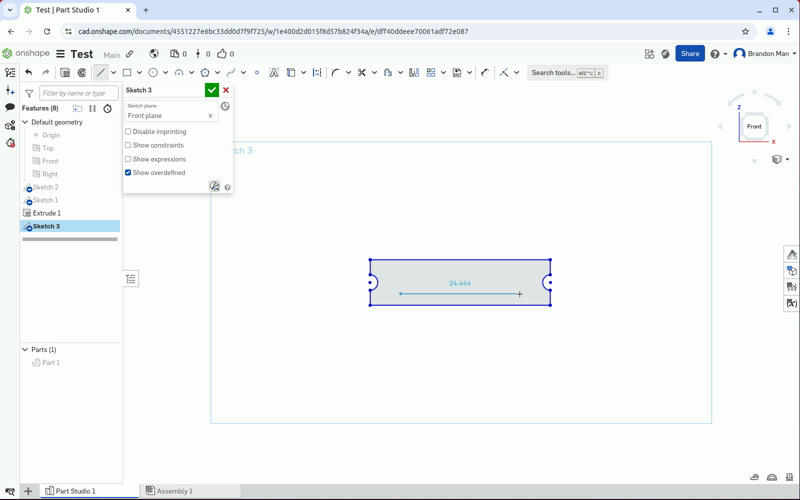
click(519, 293)
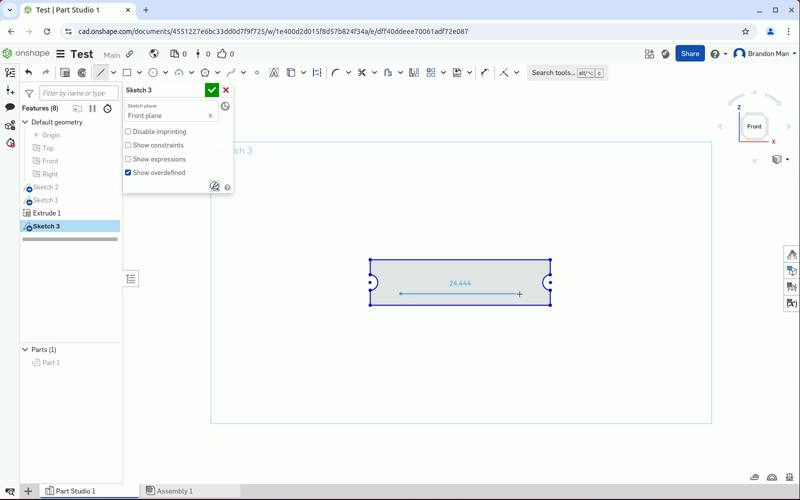
key_up(shift)
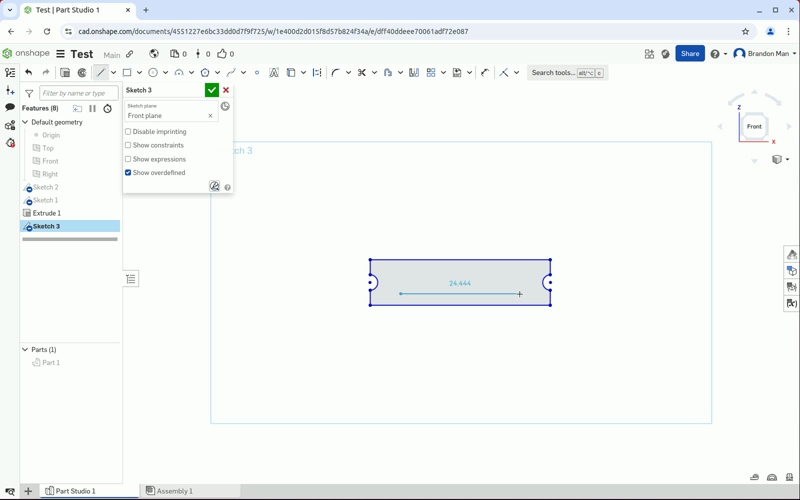
key_down(shift)
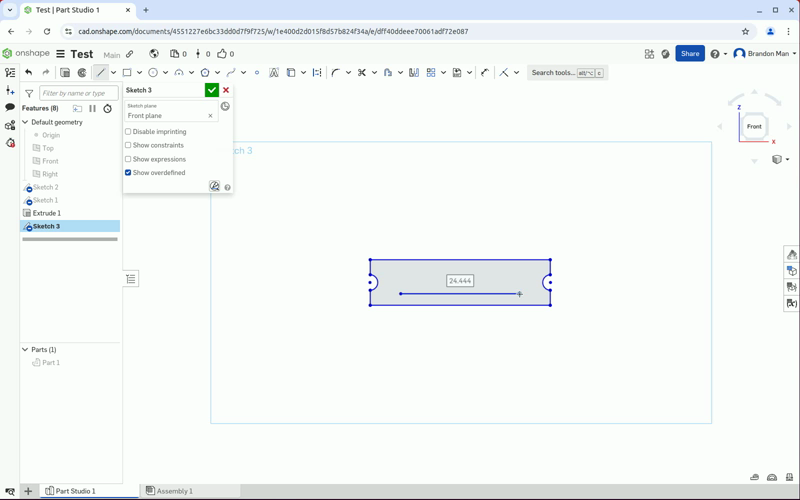
mouse_move(549, 293)
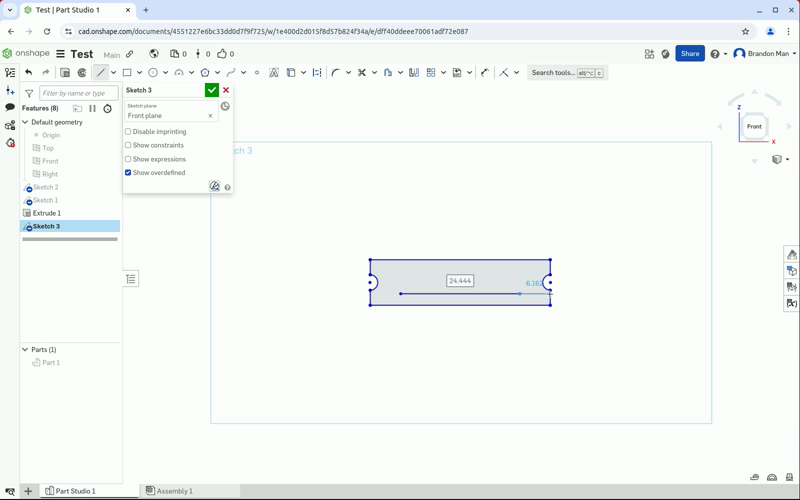
mouse_move(519, 270)
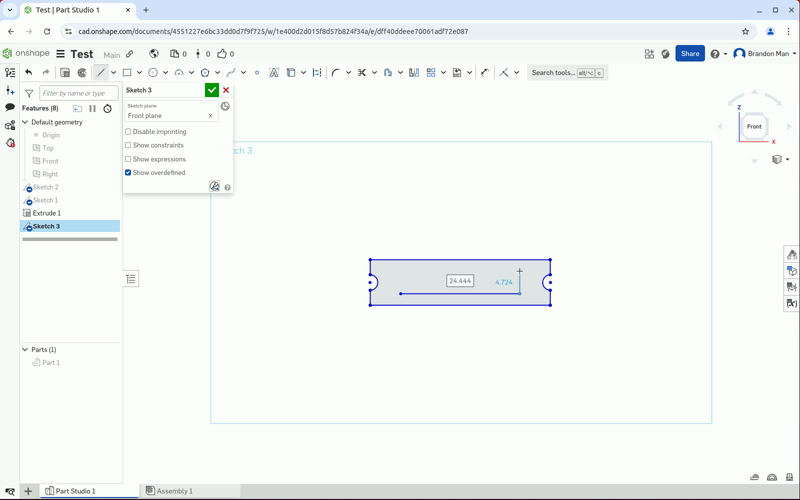
click(519, 270)
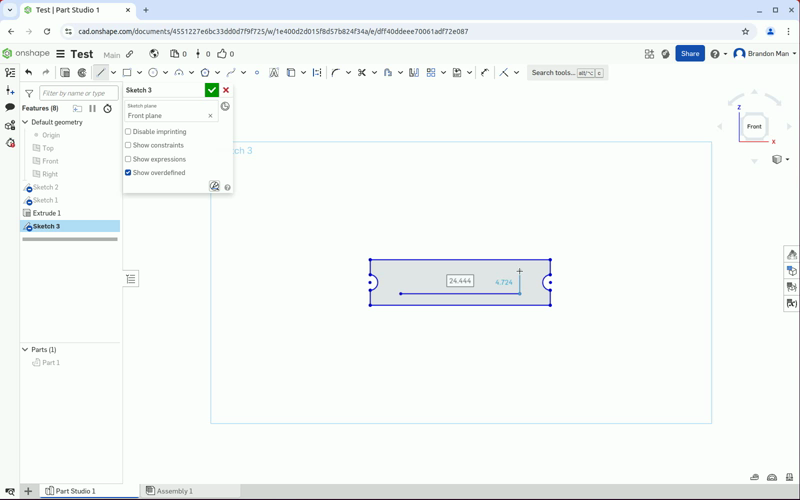
key_up(shift)
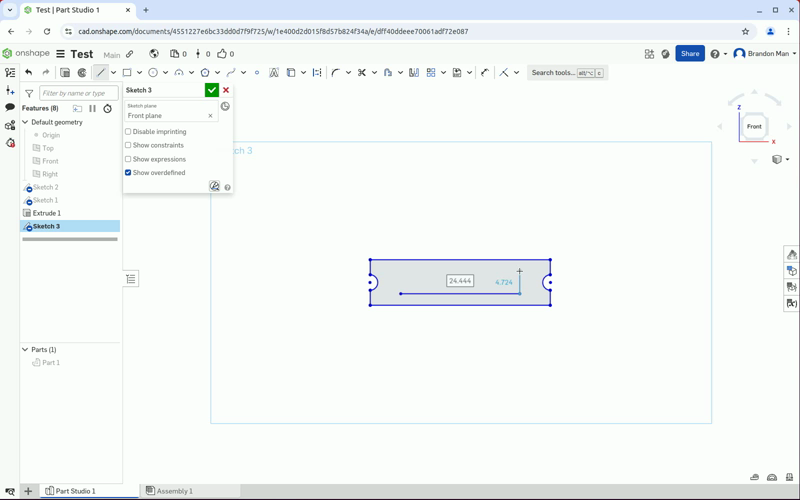
key_down(shift)
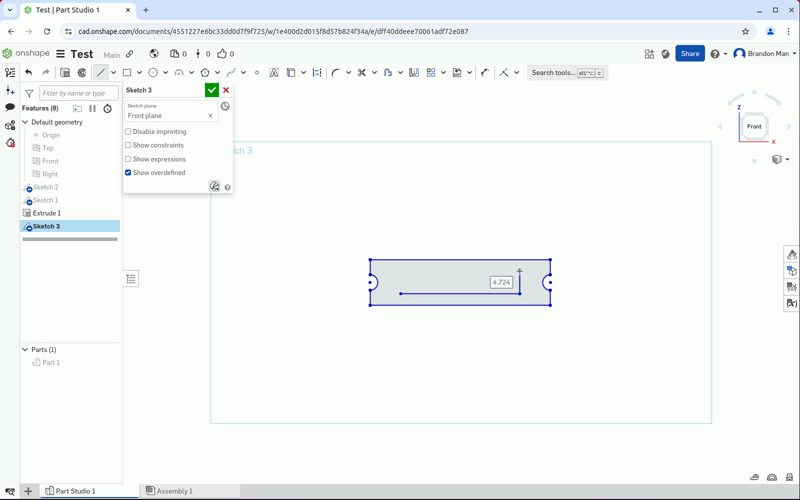
mouse_move(400, 270)
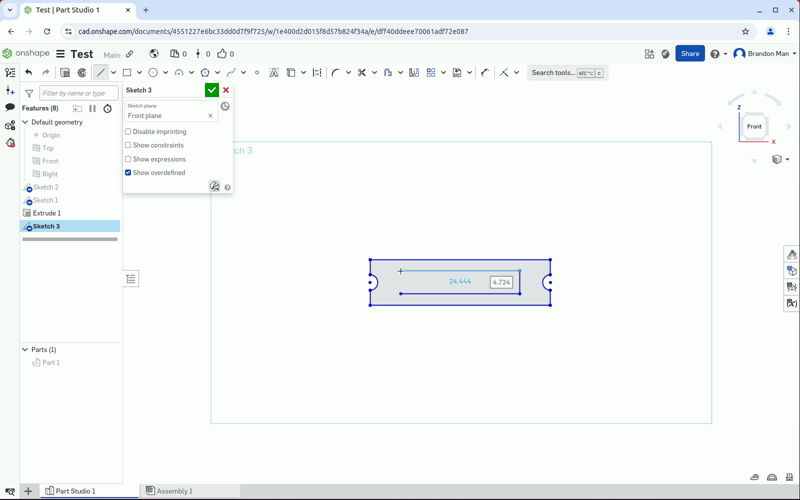
click(400, 270)
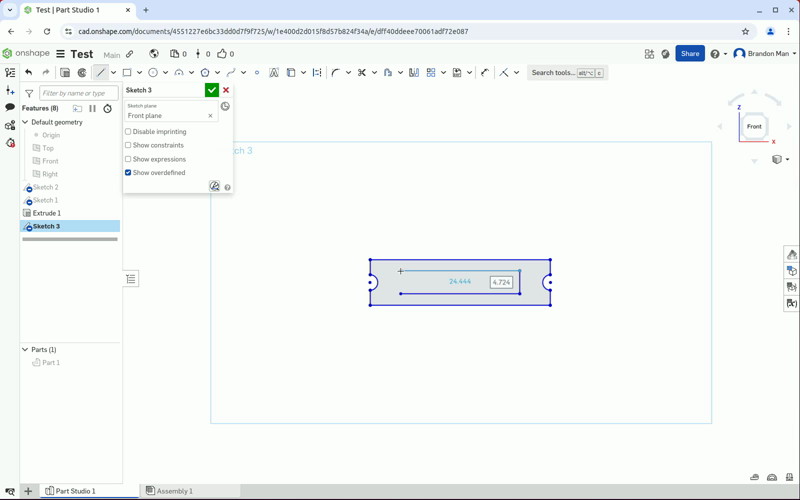
key_up(shift)
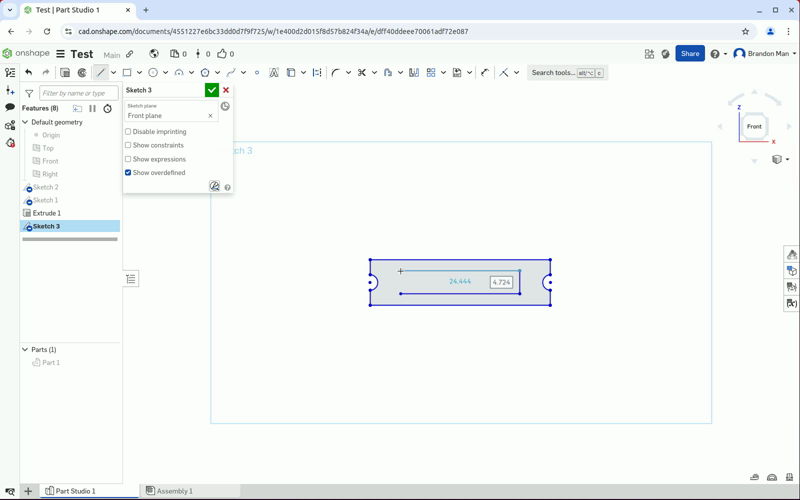
mouse_move(430, 270)
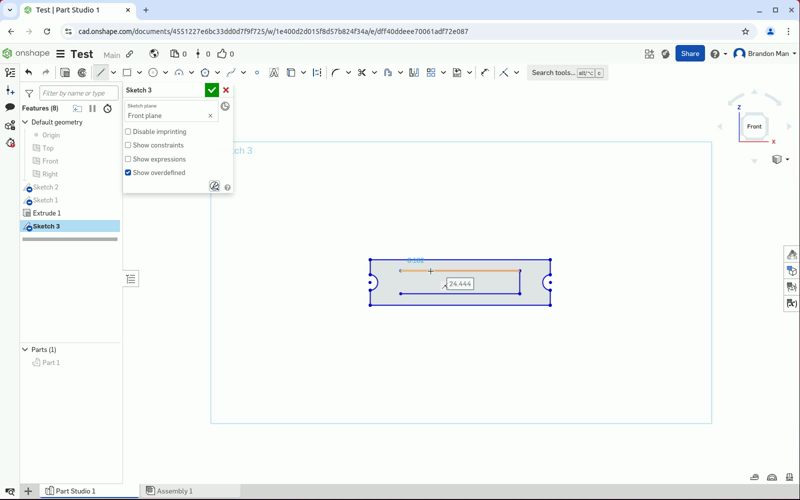
key_down(shift)
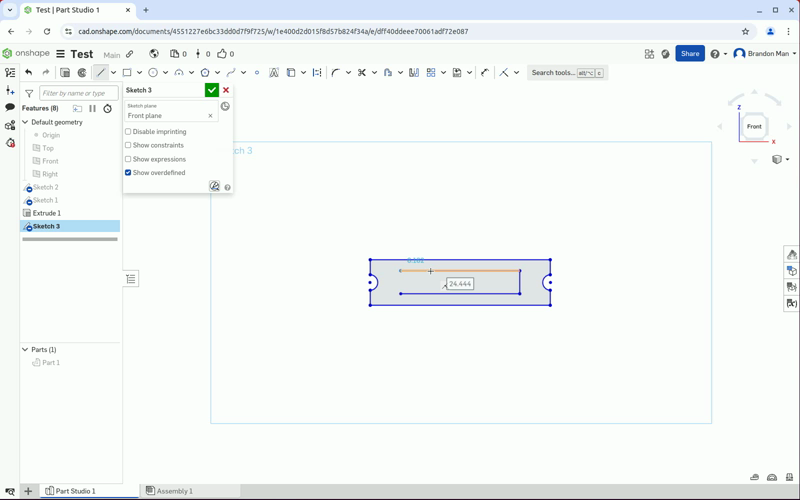
mouse_move(400, 293)
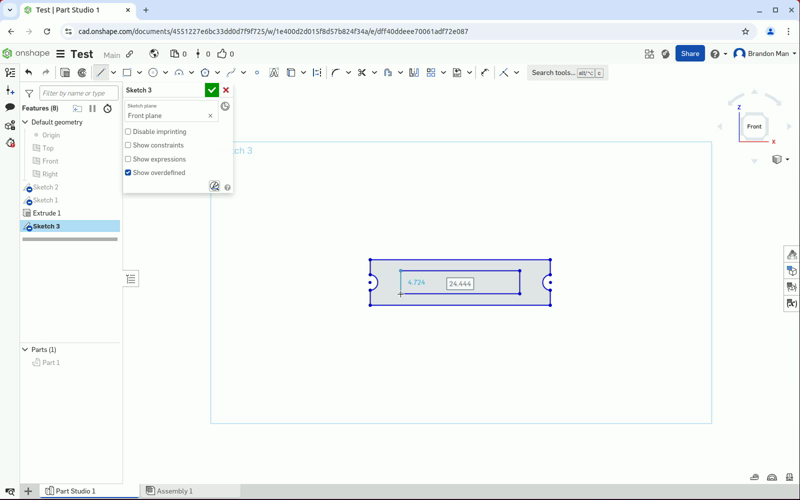
key_up(shift)
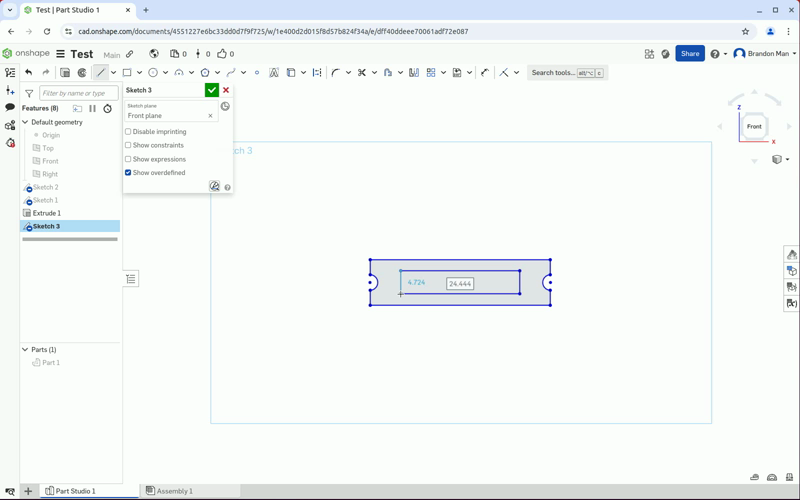
click(400, 293)
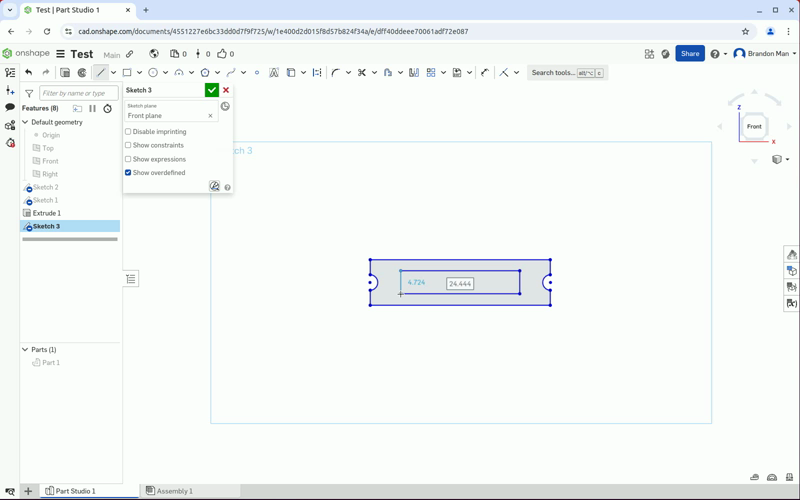
key(esc)
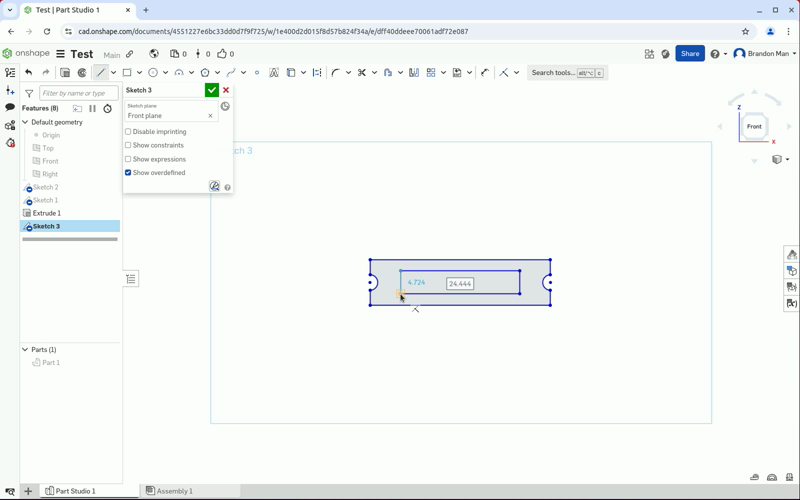
mouse_move(390, 291)
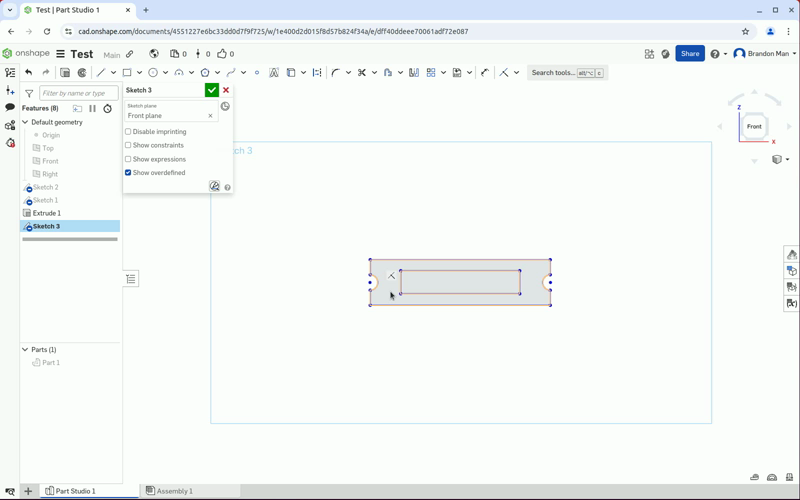
click(390, 291)
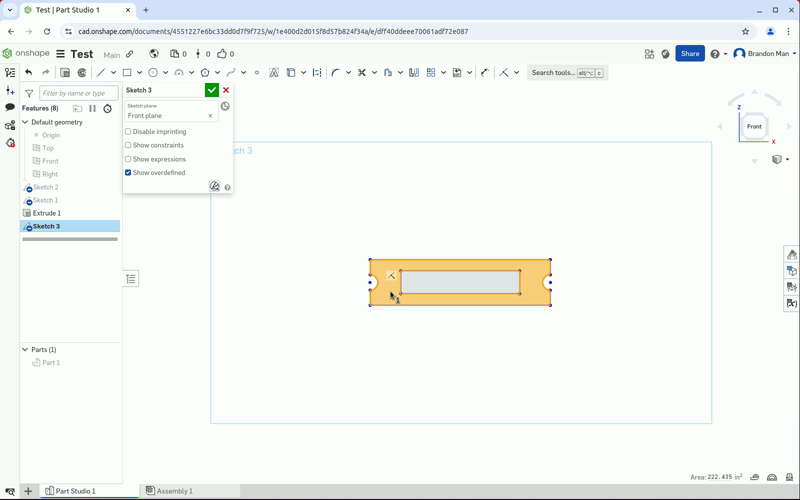
mouse_move(73, 352)
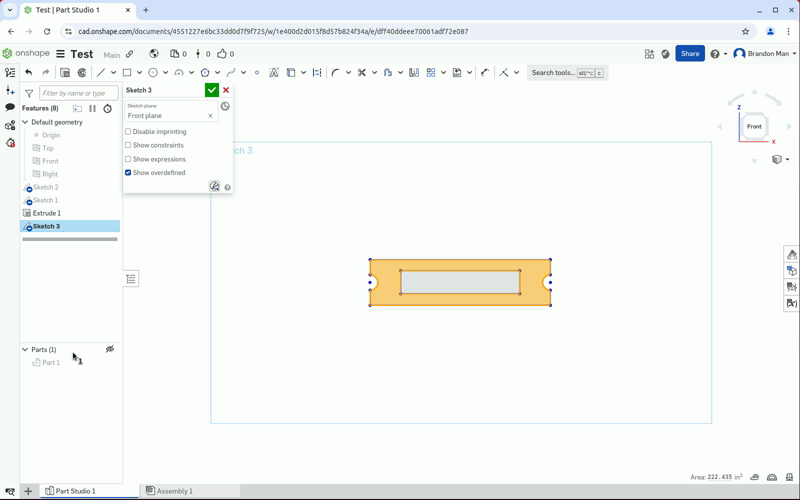
key(shift+y)
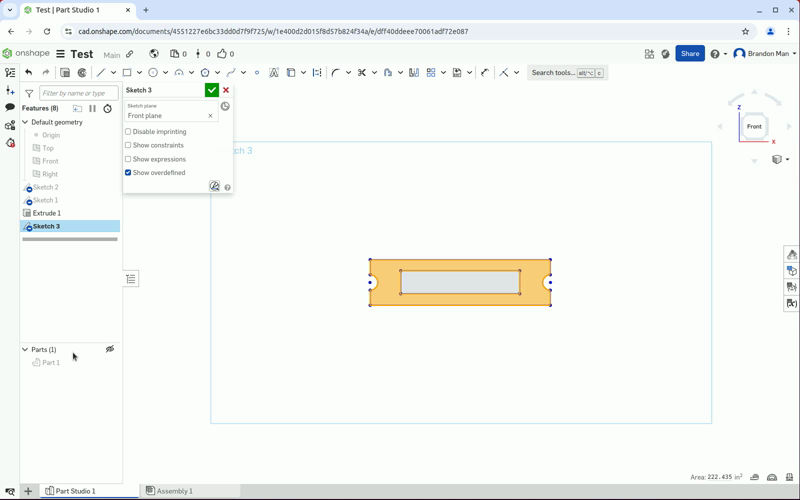
key(shift+e)
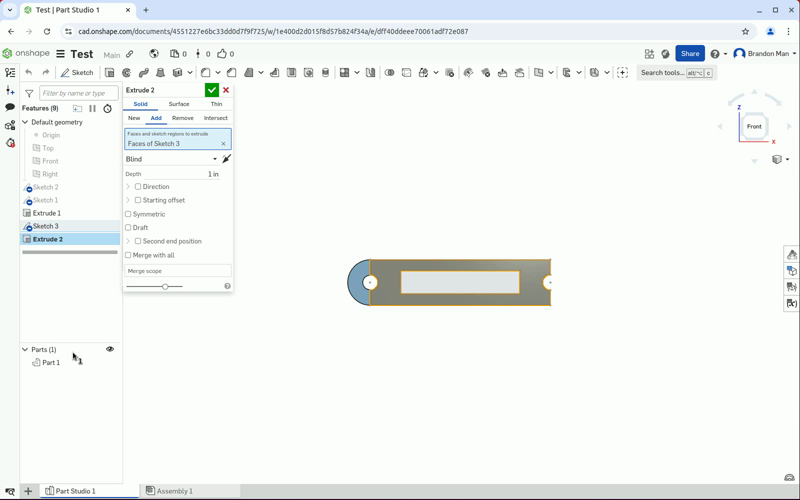
mouse_move(143, 106)
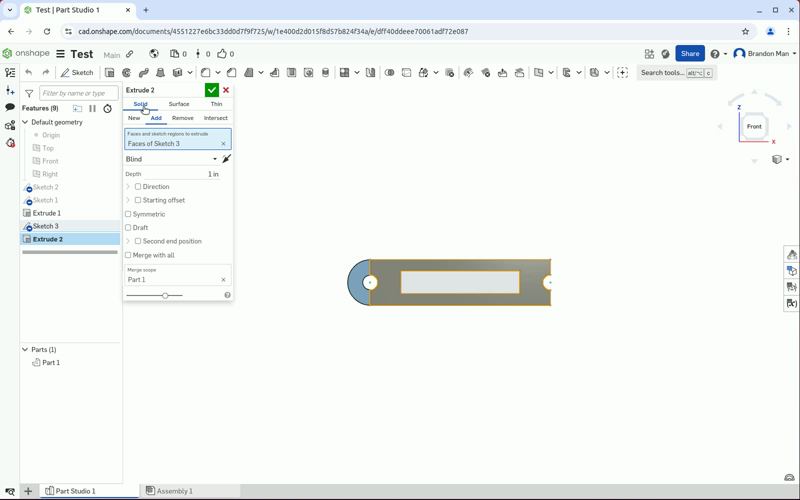
click(143, 106)
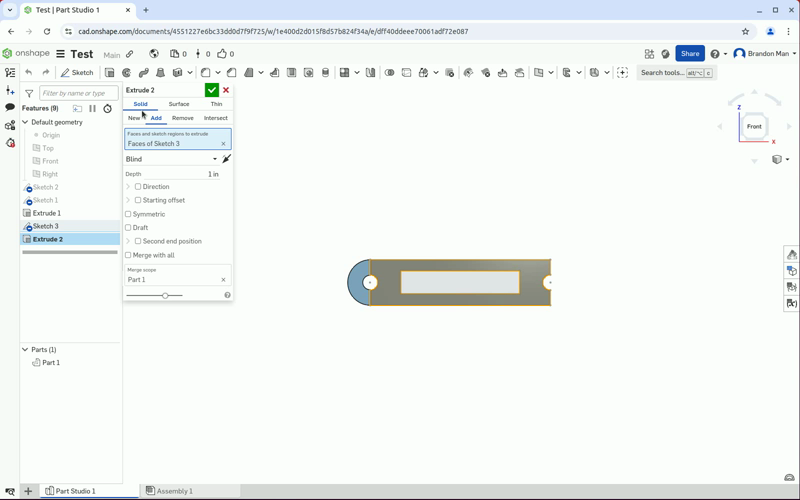
mouse_move(137, 120)
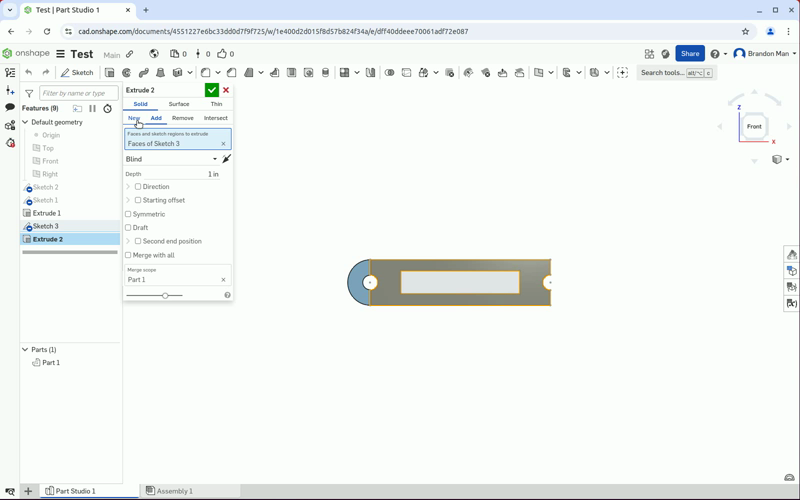
click(137, 120)
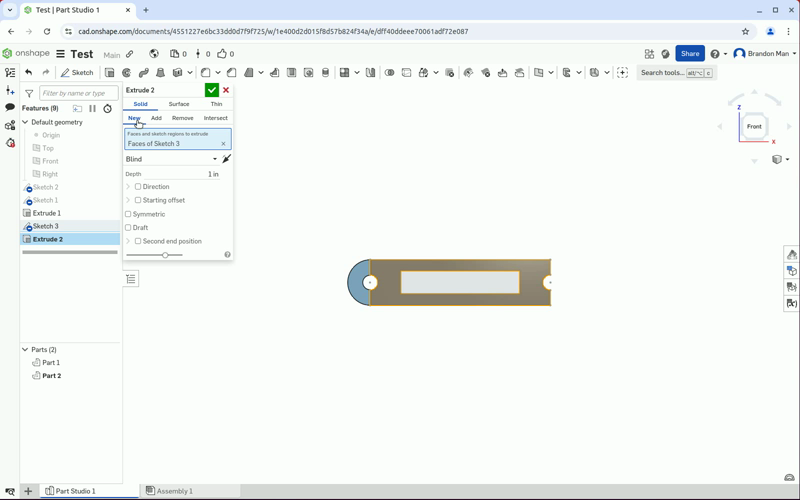
key(tab, 4)
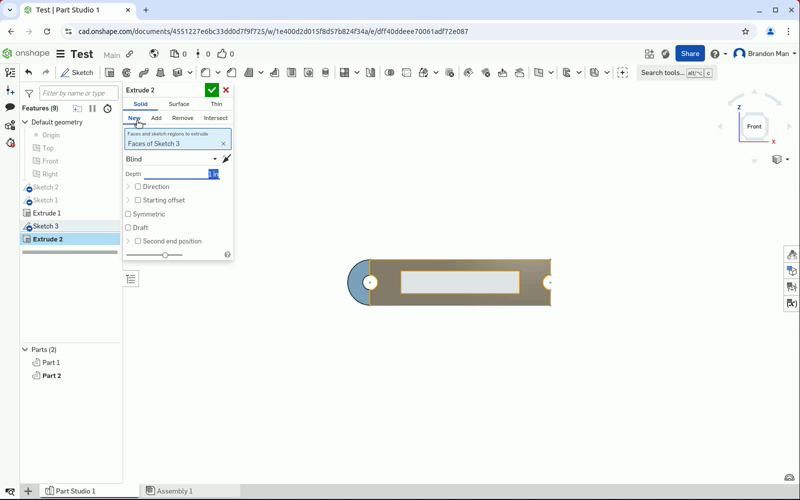
text(3.129)
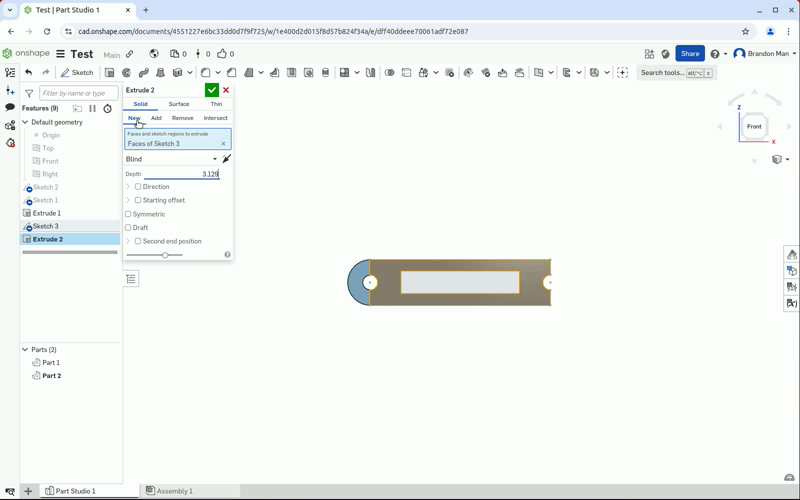
key(enter)
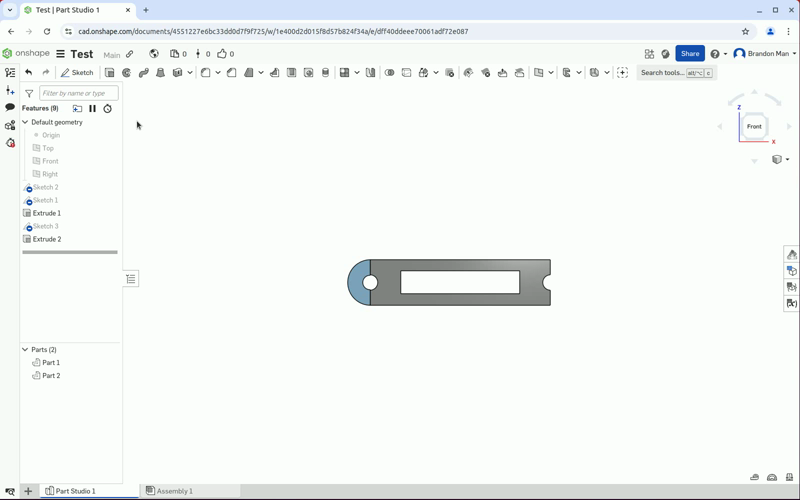
key(shift+h)
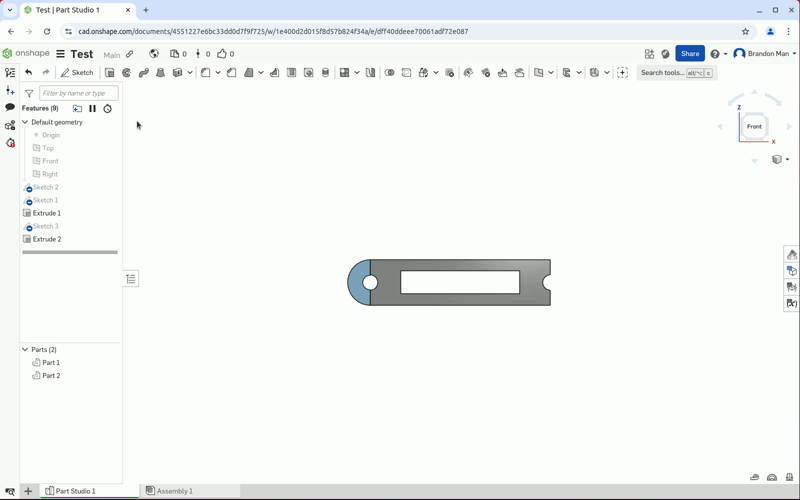
key(shift+h)
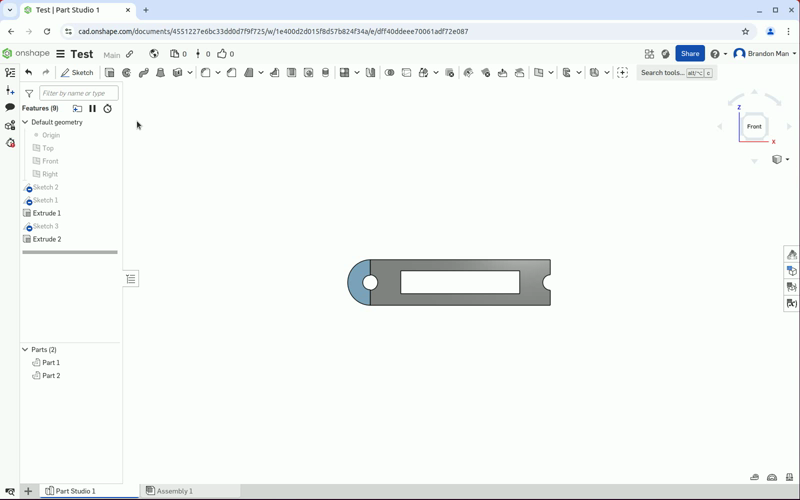
mouse_move(73, 189)
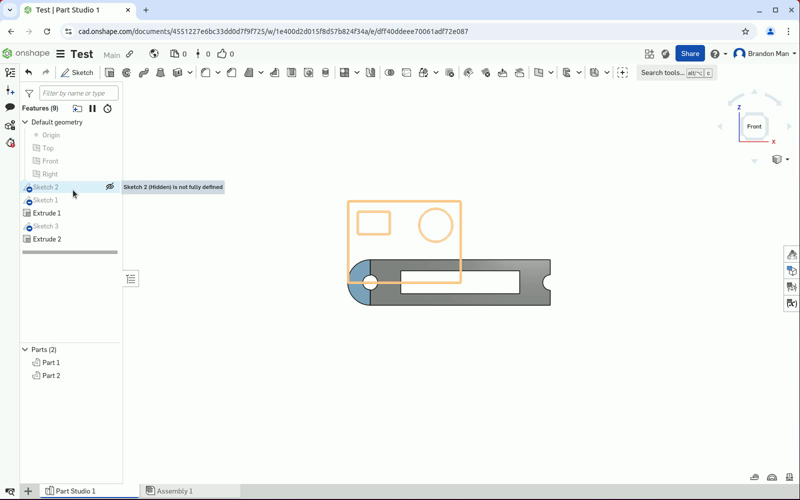
click(73, 189)
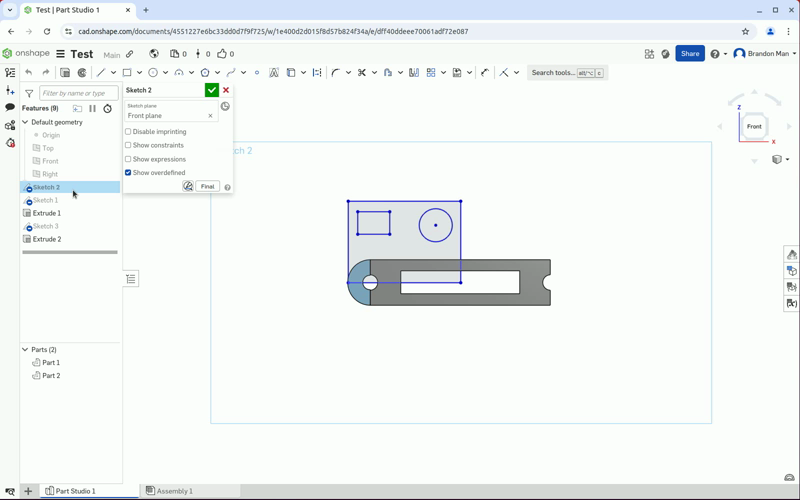
mouse_move(229, 92)
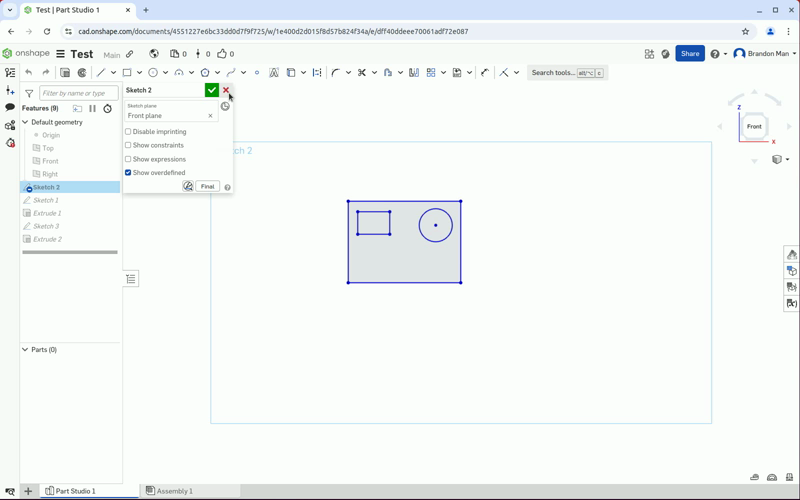
click(229, 92)
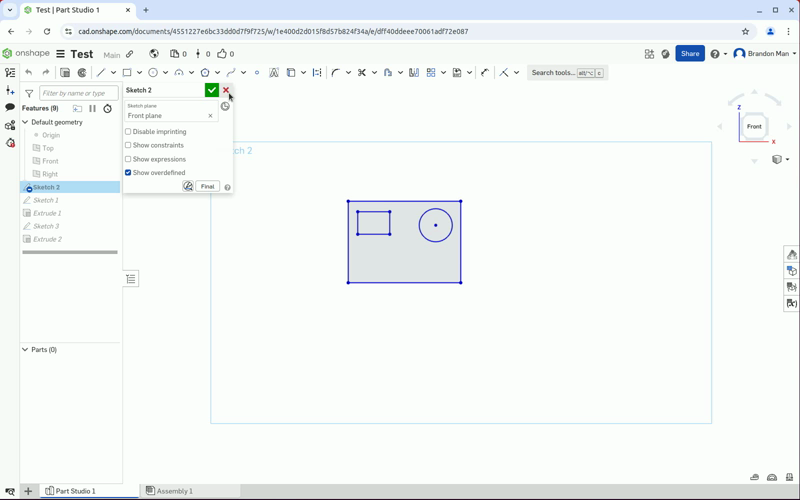
key(shift+s)
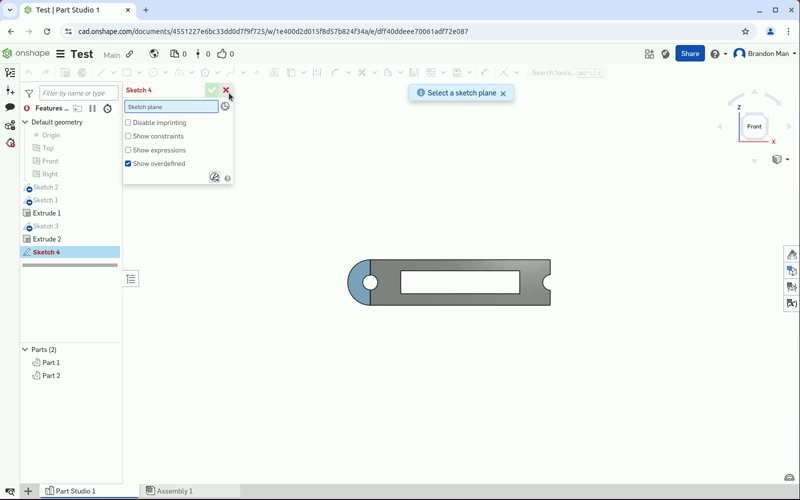
mouse_move(73, 163)
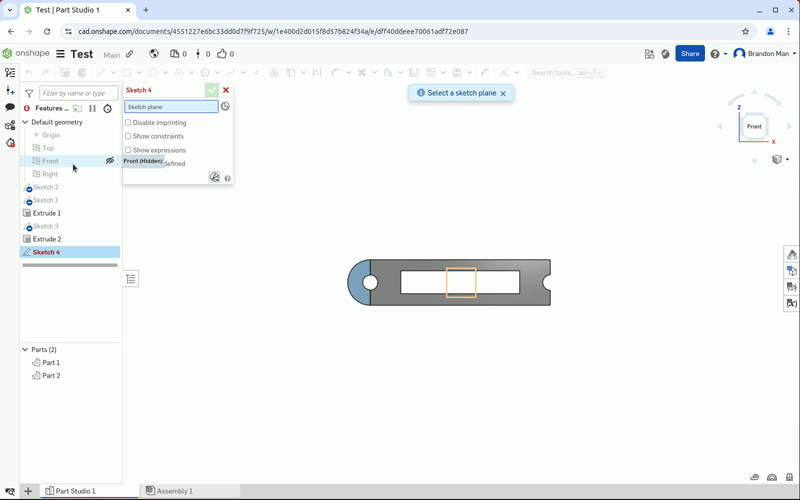
click(73, 163)
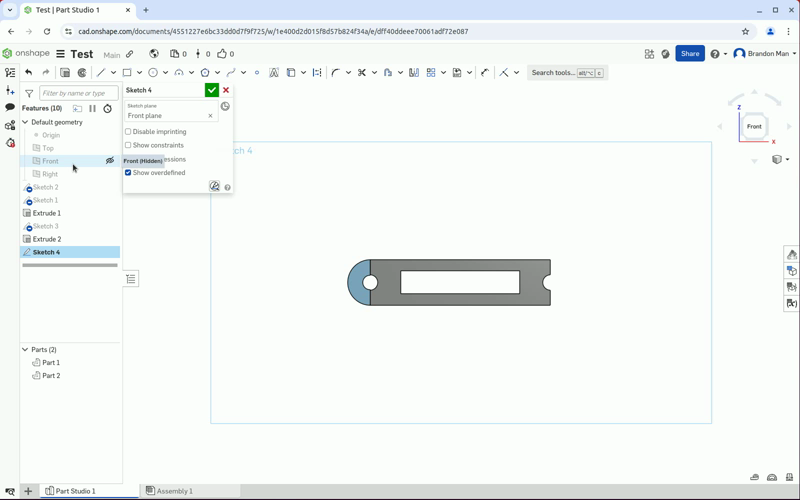
mouse_move(73, 352)
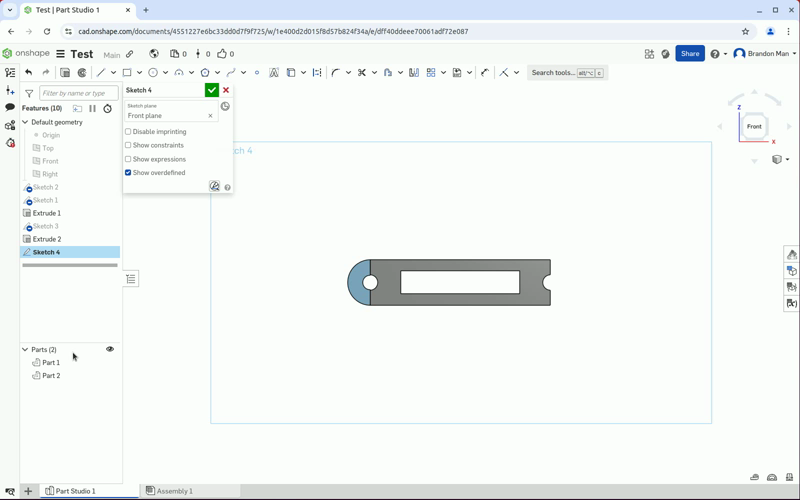
key(y)
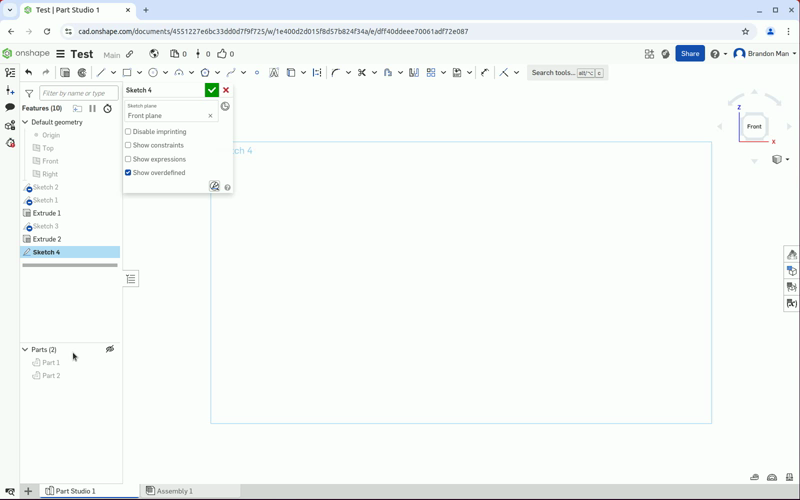
key(a)
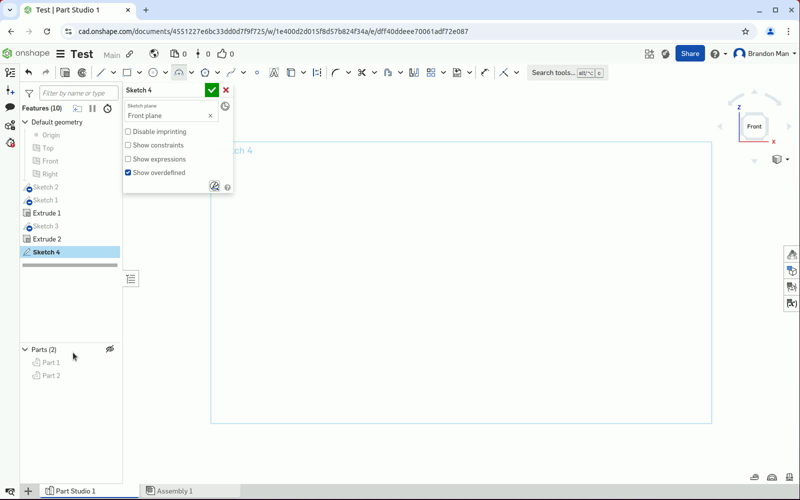
key_down(shift)
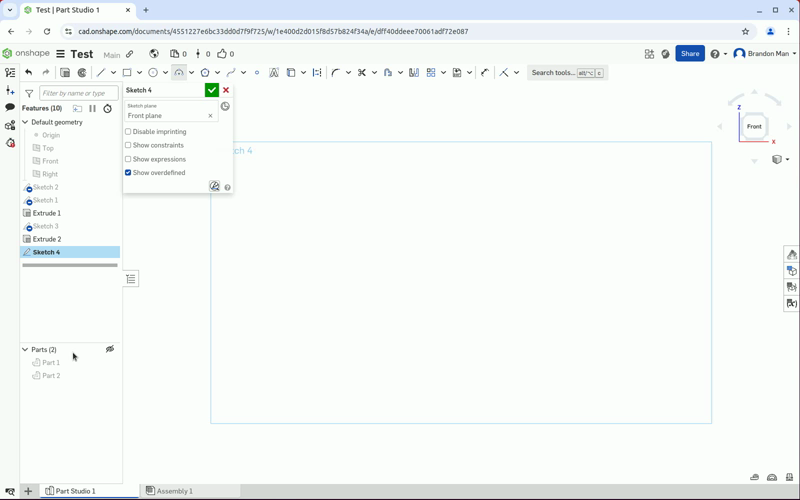
mouse_move(551, 305)
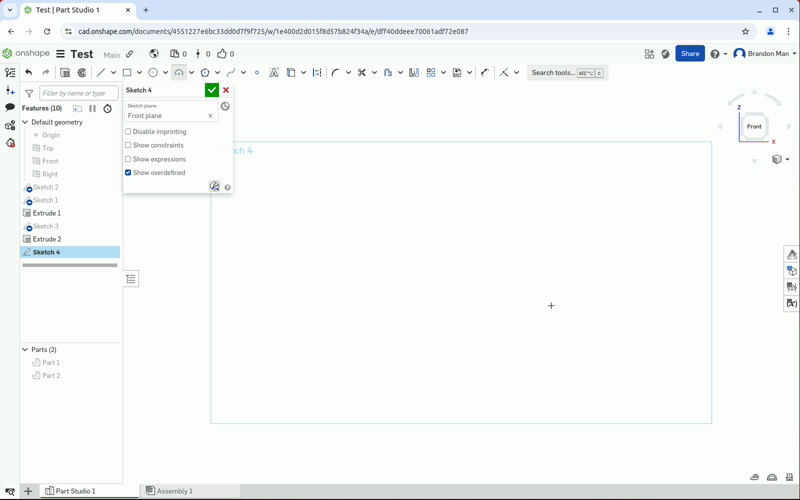
click(551, 305)
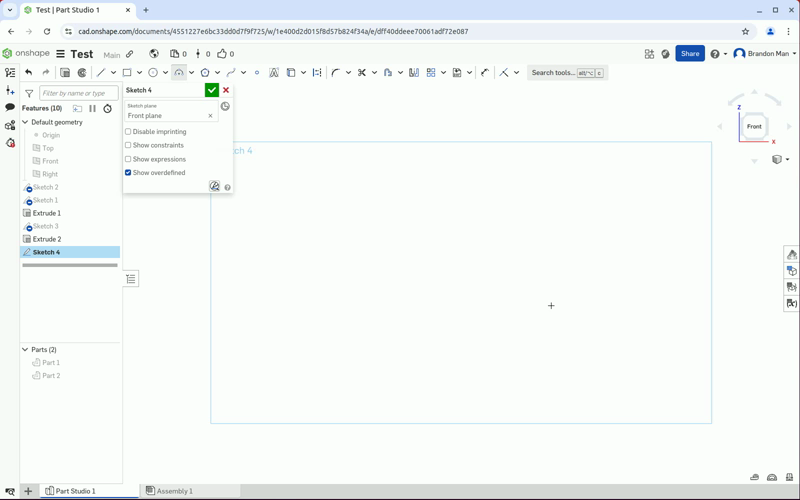
key_up(shift)
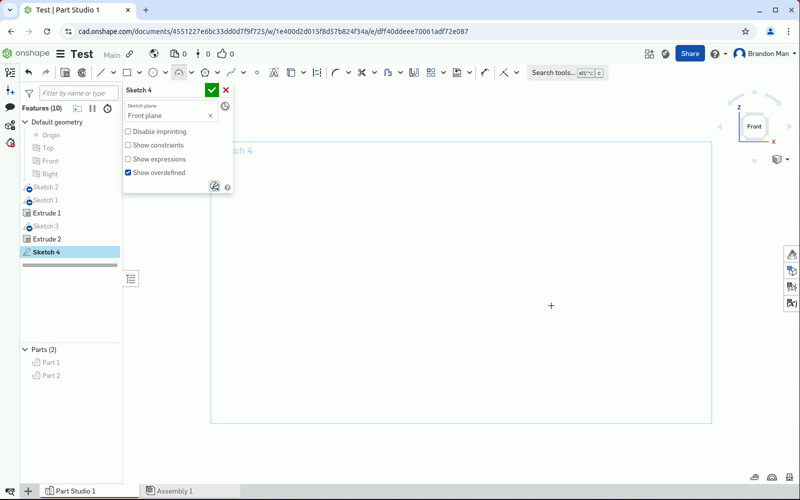
key_down(shift)
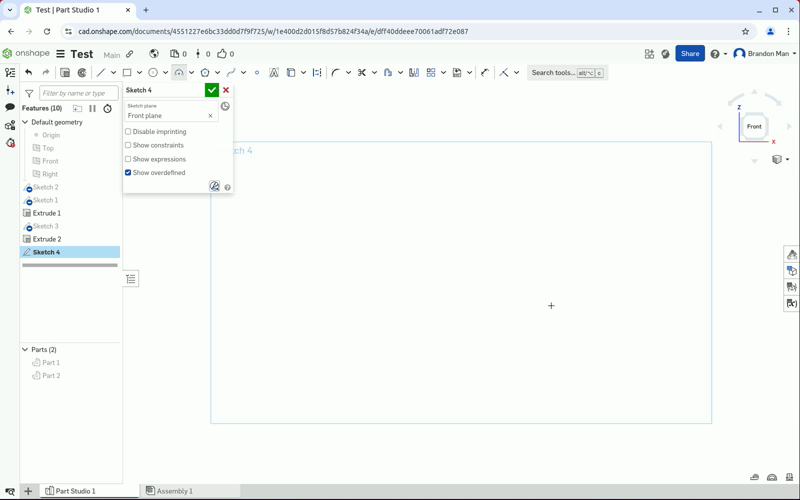
mouse_move(551, 259)
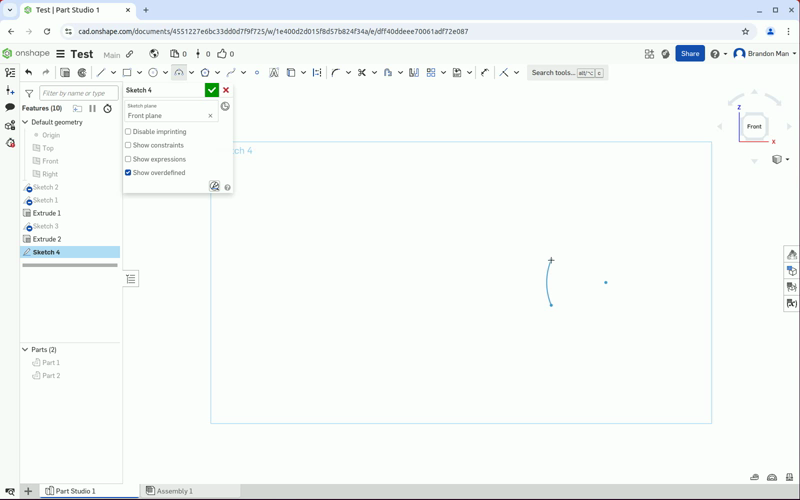
click(551, 259)
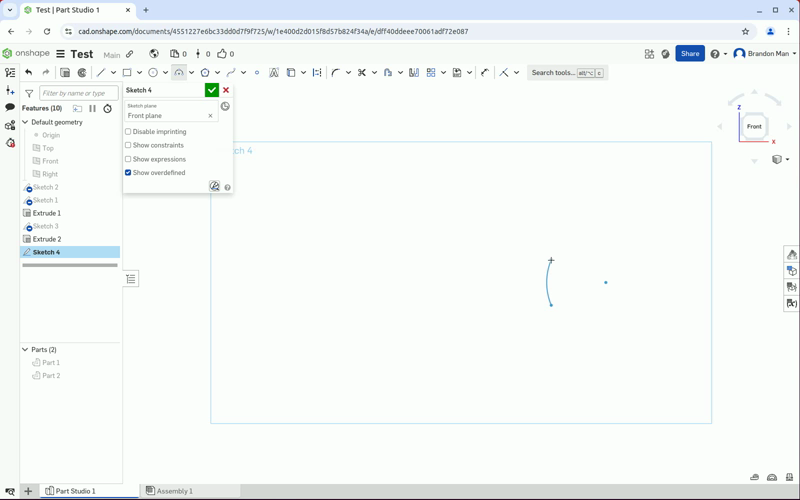
mouse_move(573, 282)
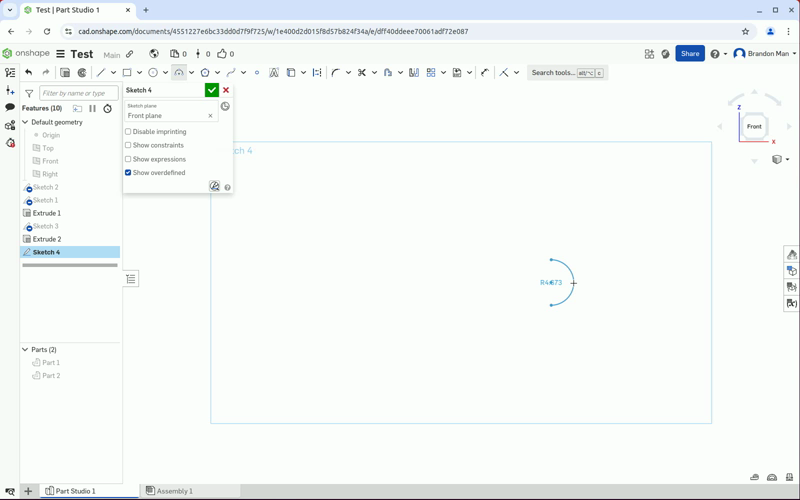
click(573, 282)
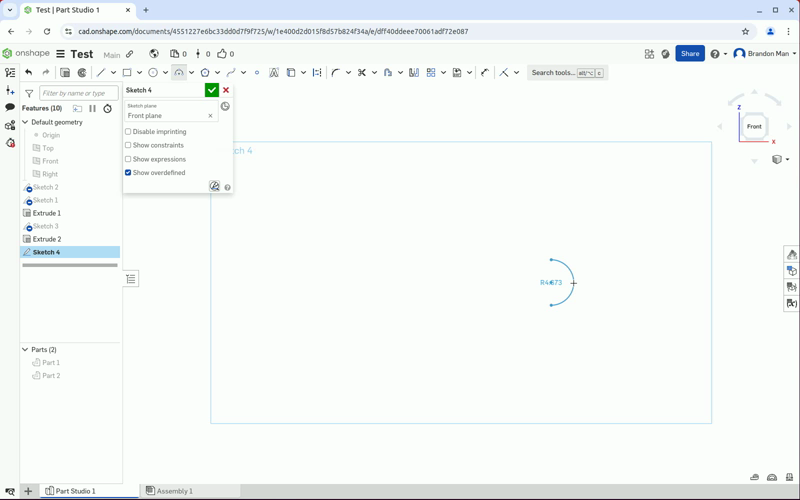
key_up(shift)
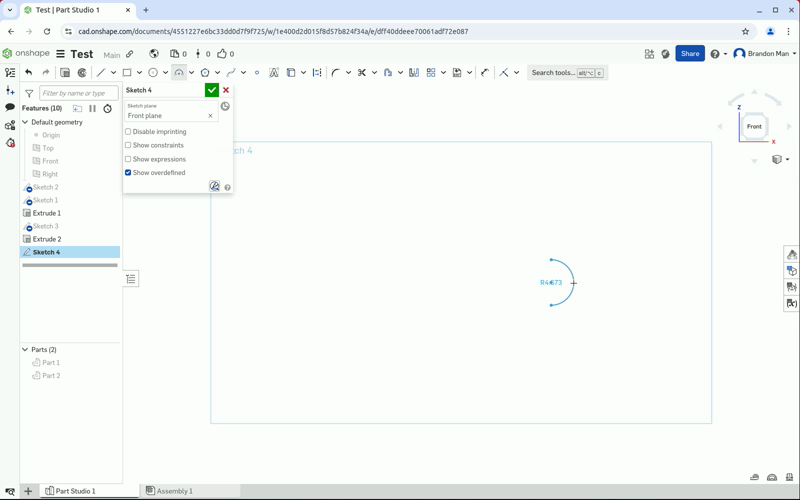
key(esc)
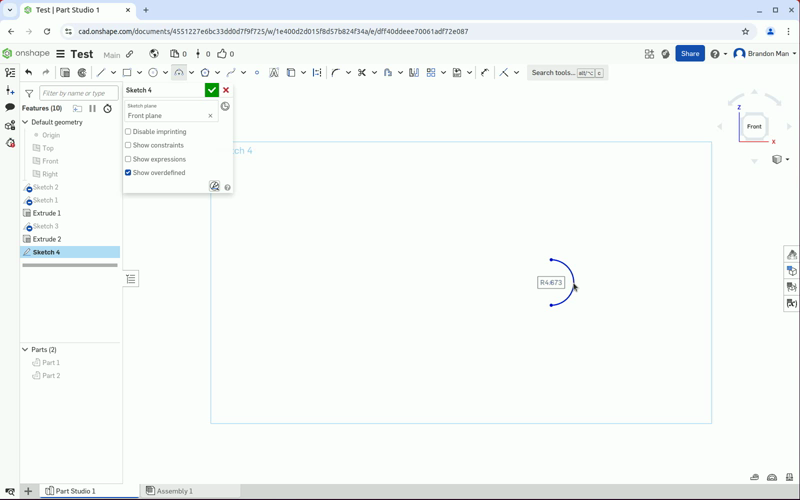
key(l)
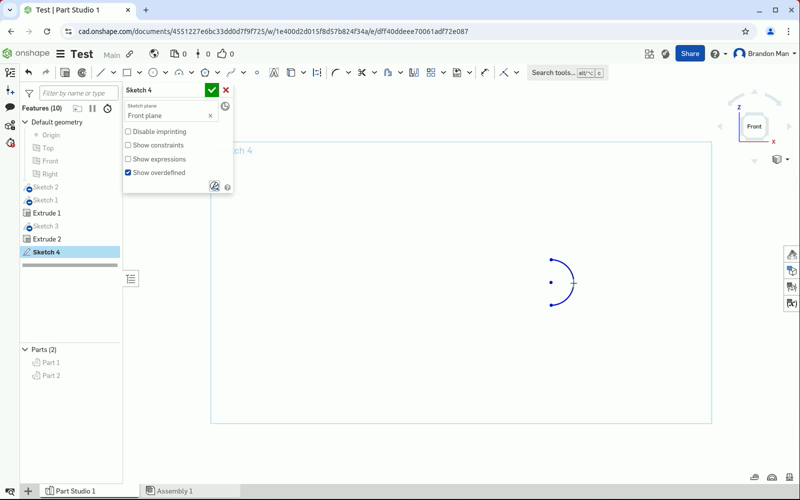
mouse_move(551, 259)
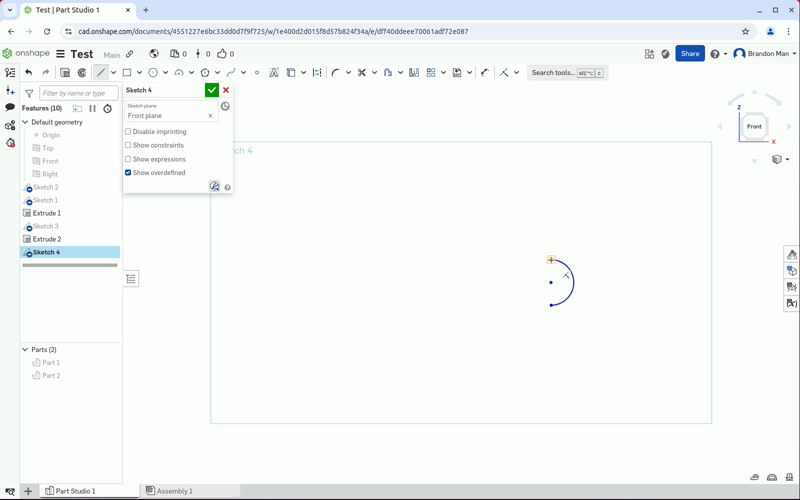
click(551, 259)
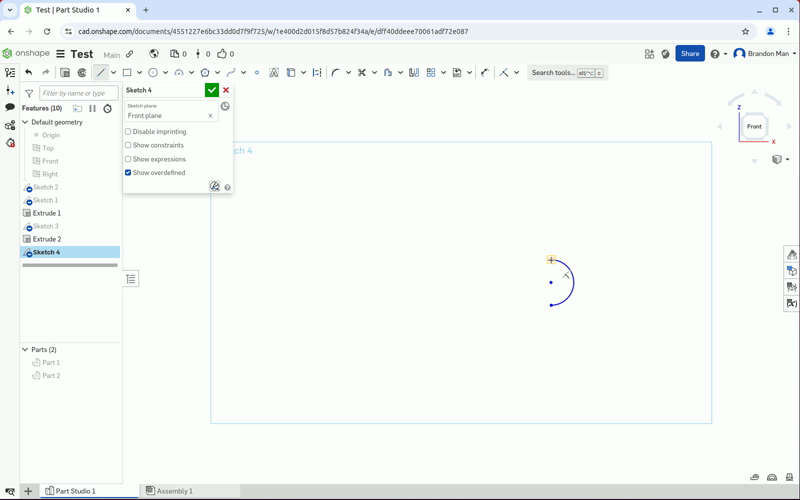
key_down(shift)
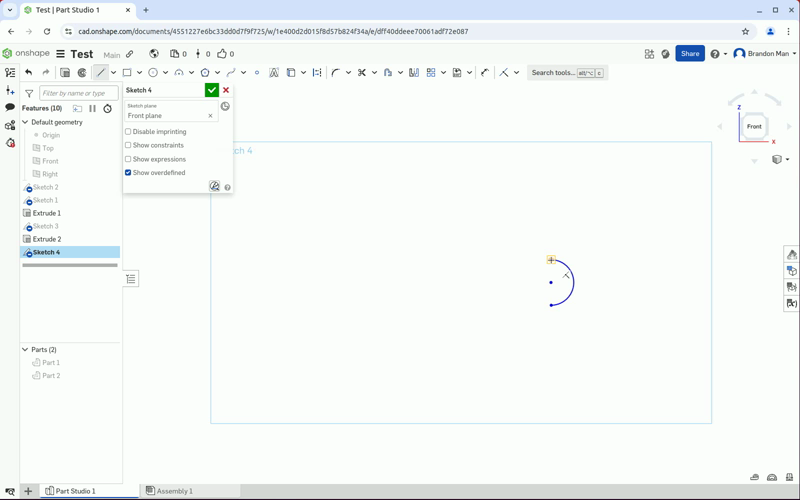
mouse_move(581, 259)
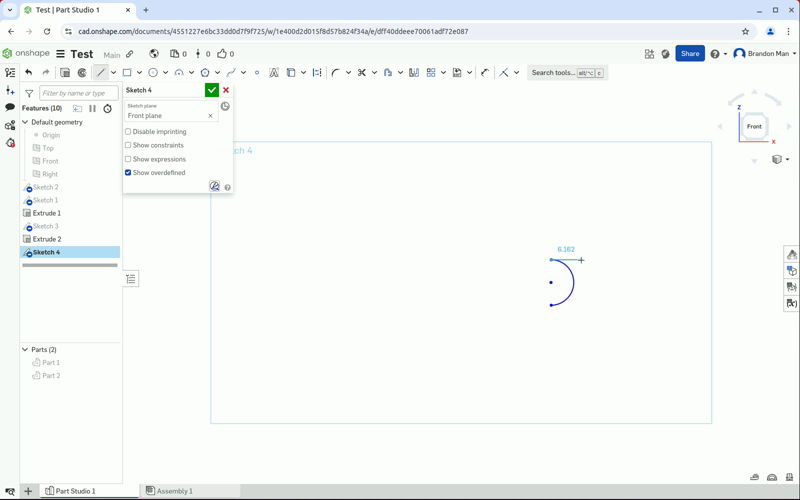
mouse_move(551, 275)
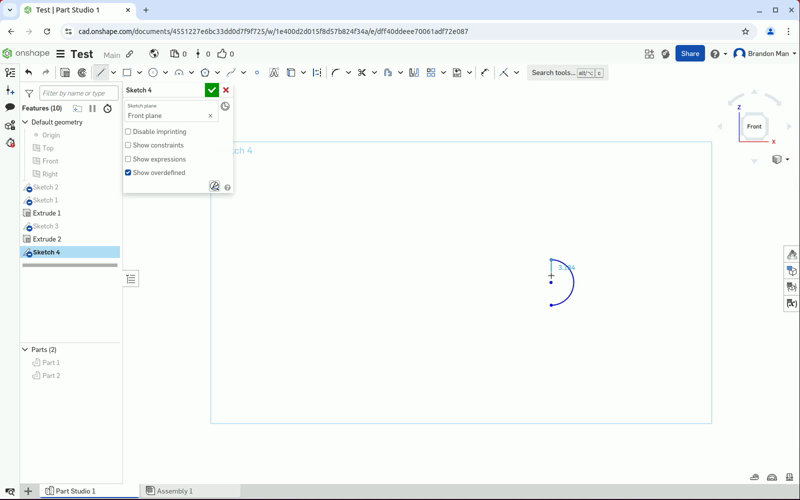
click(551, 275)
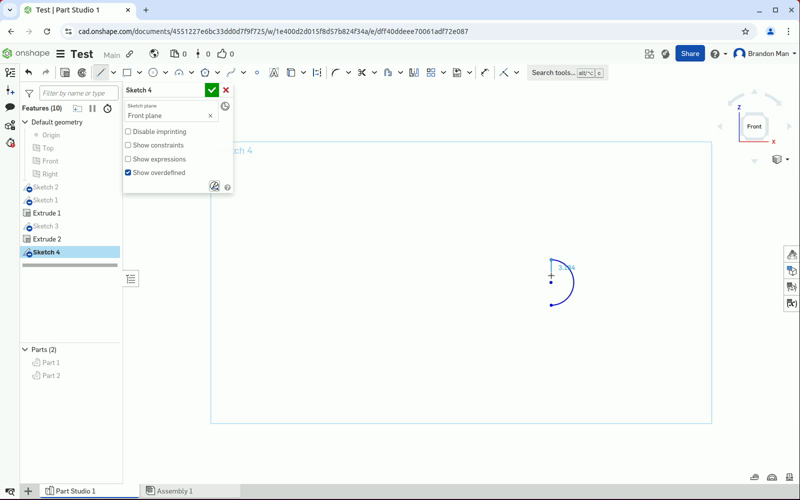
key_up(shift)
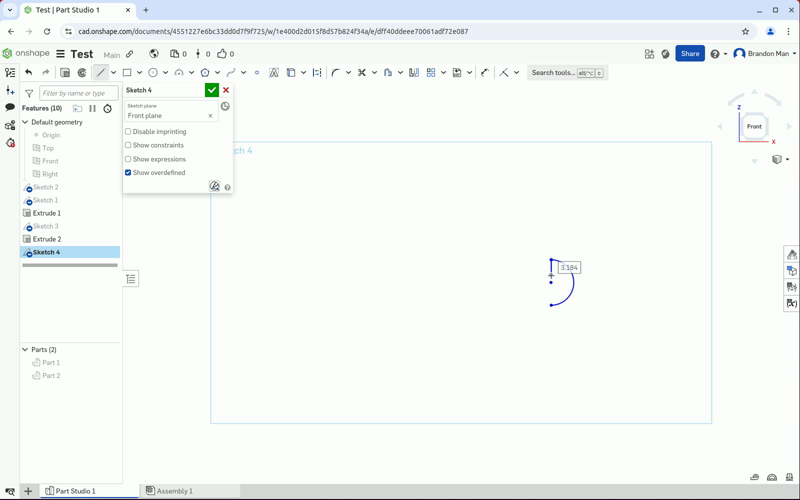
key(esc)
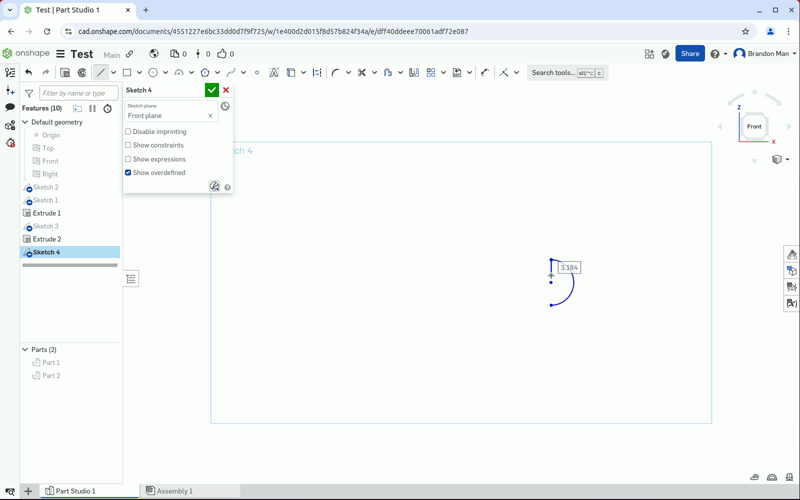
key(a)
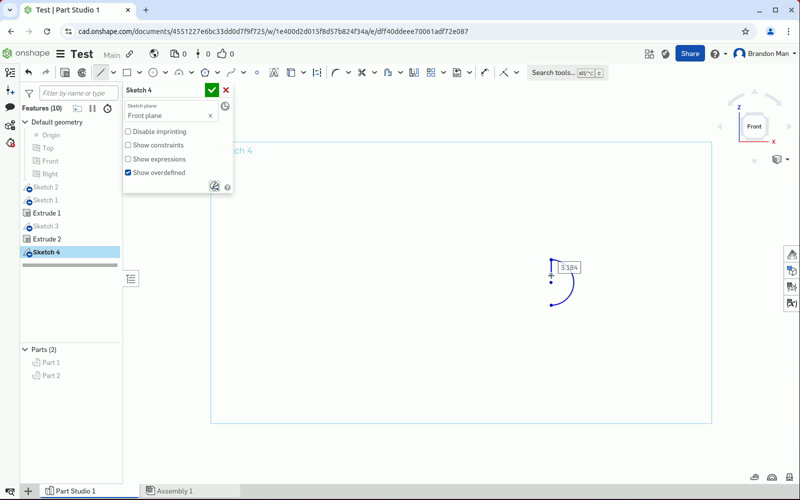
mouse_move(551, 275)
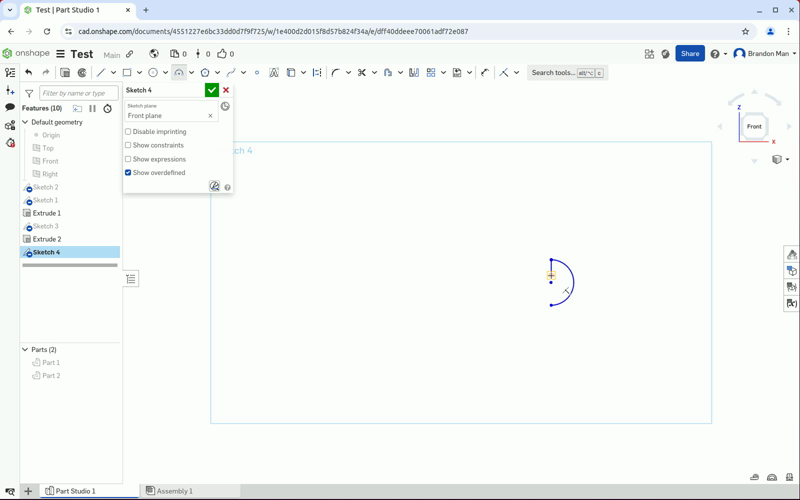
click(551, 275)
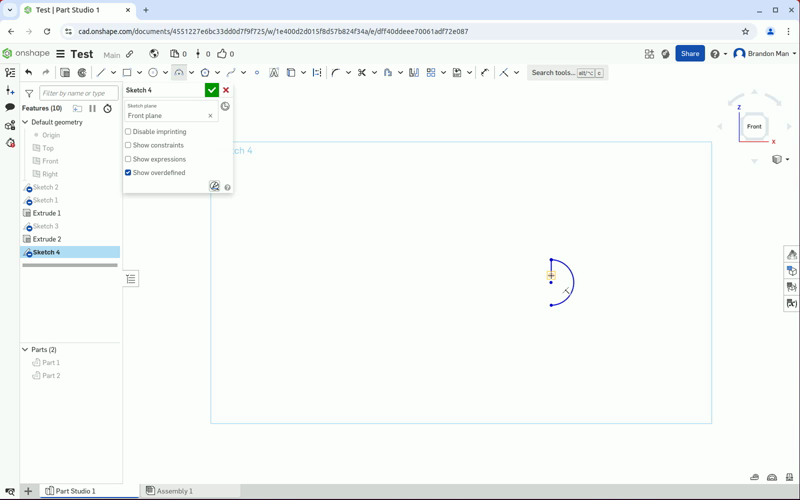
key_down(shift)
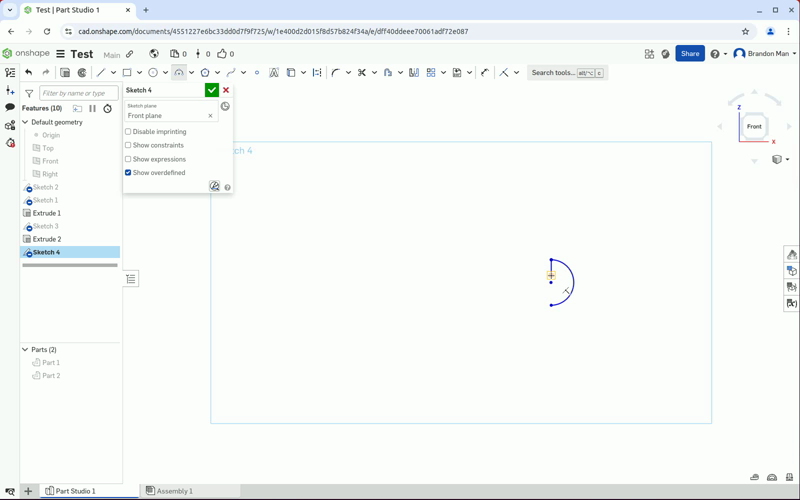
mouse_move(551, 289)
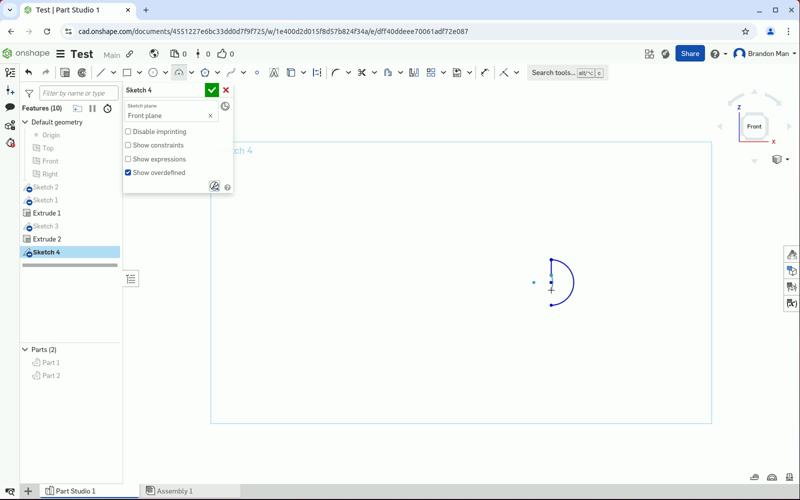
click(551, 289)
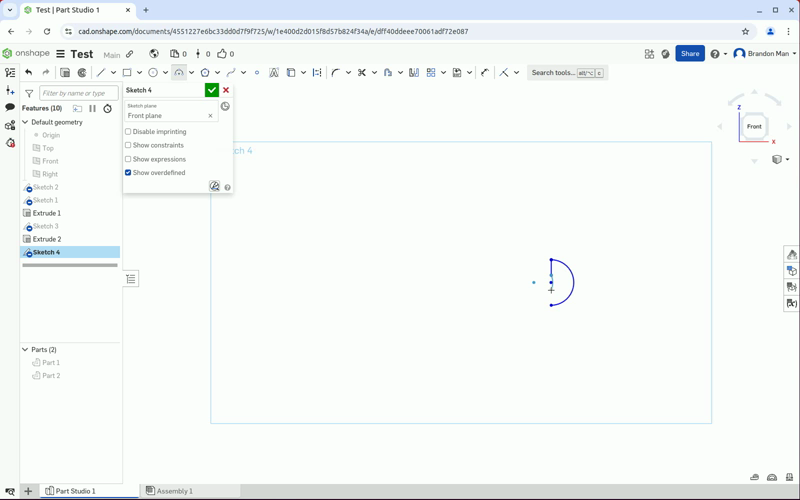
mouse_move(558, 282)
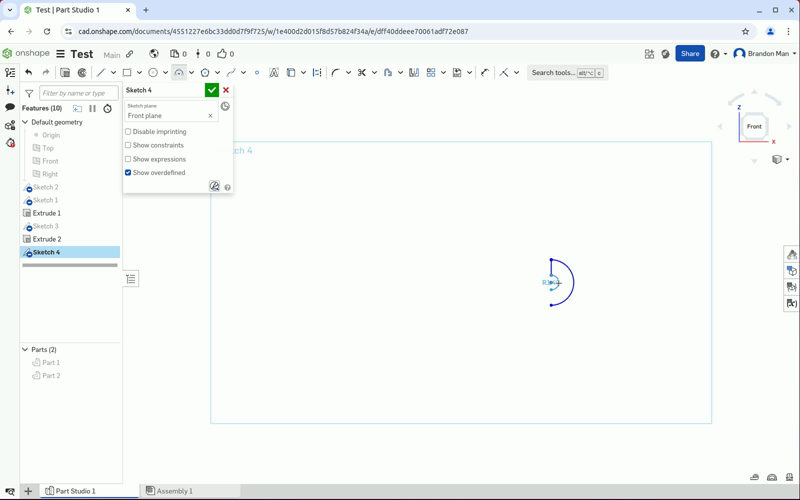
click(558, 282)
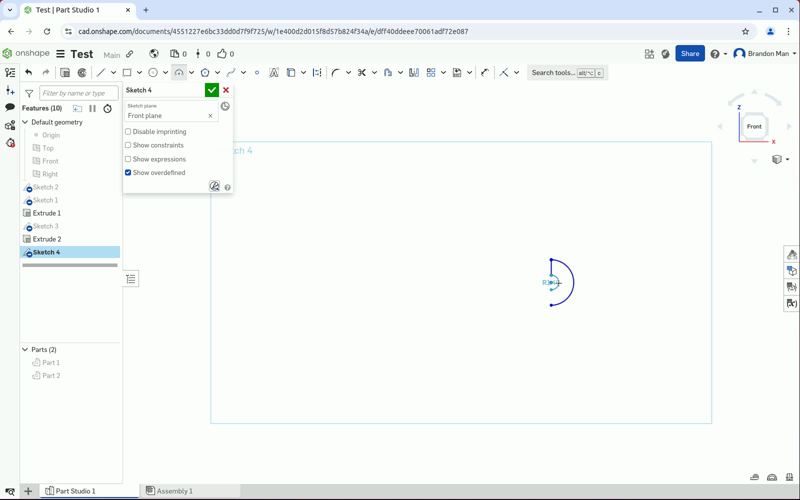
key_up(shift)
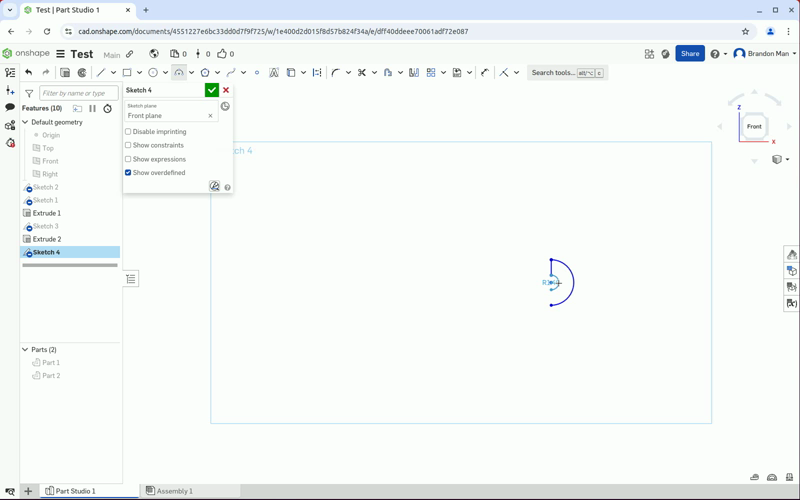
key(esc)
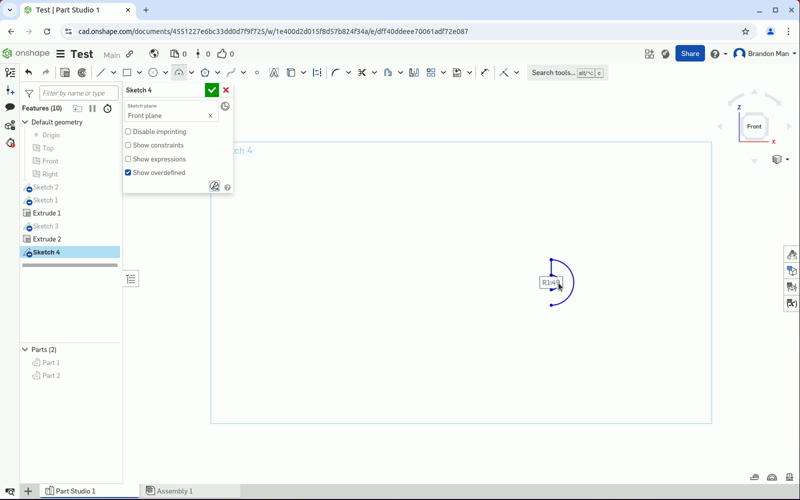
key(l)
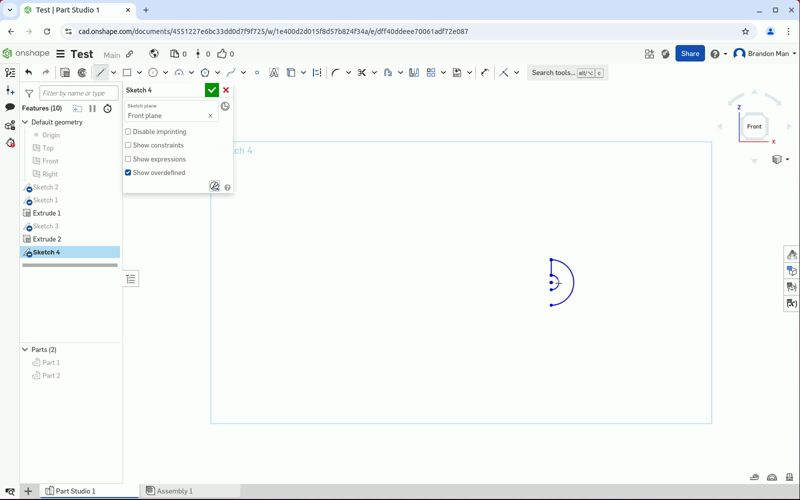
mouse_move(551, 289)
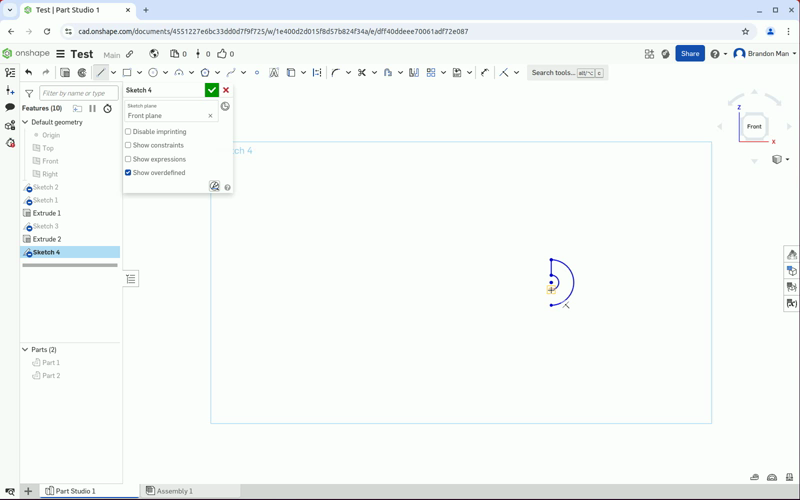
click(551, 289)
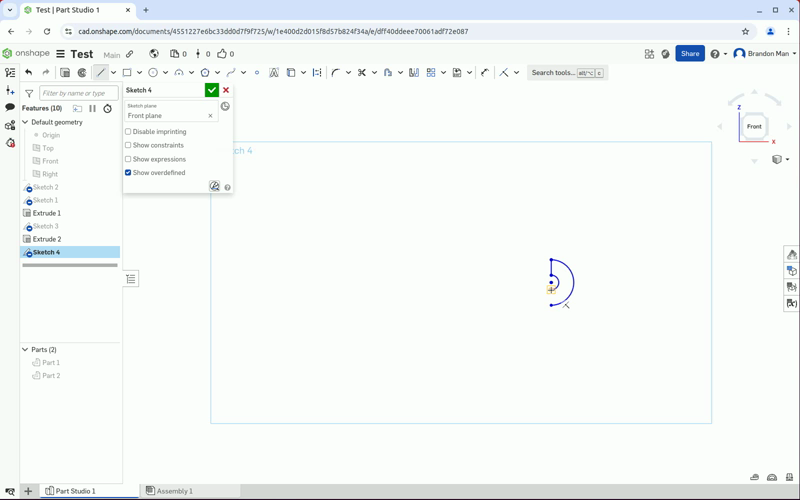
mouse_move(581, 289)
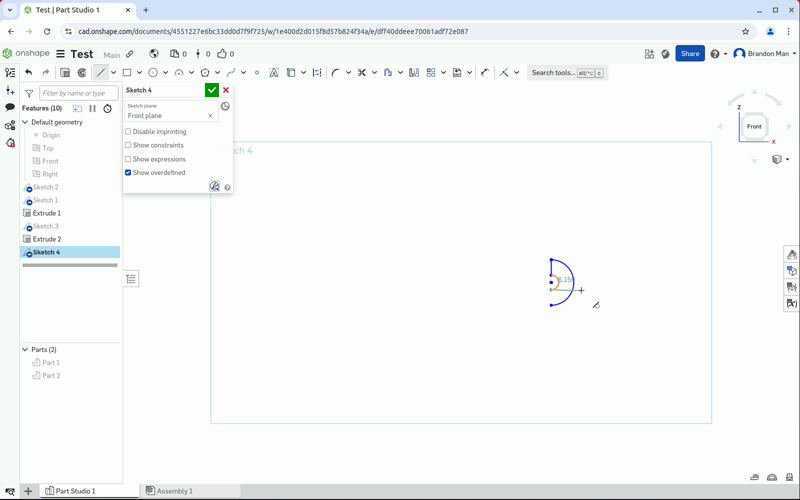
key_down(shift)
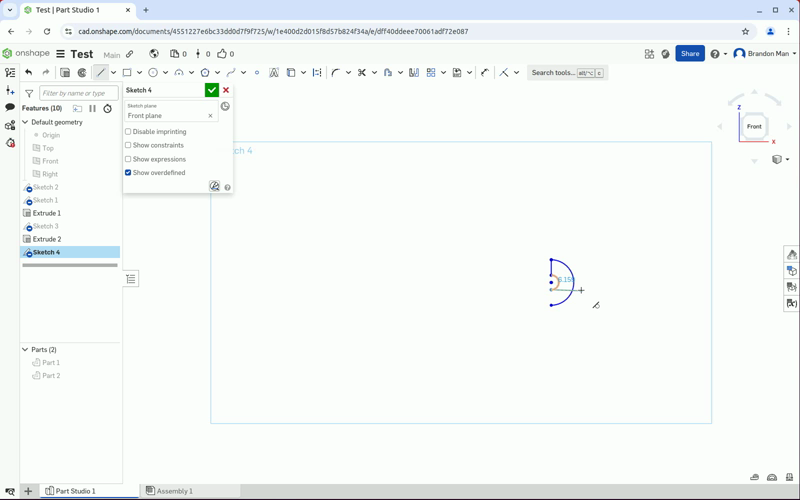
mouse_move(551, 305)
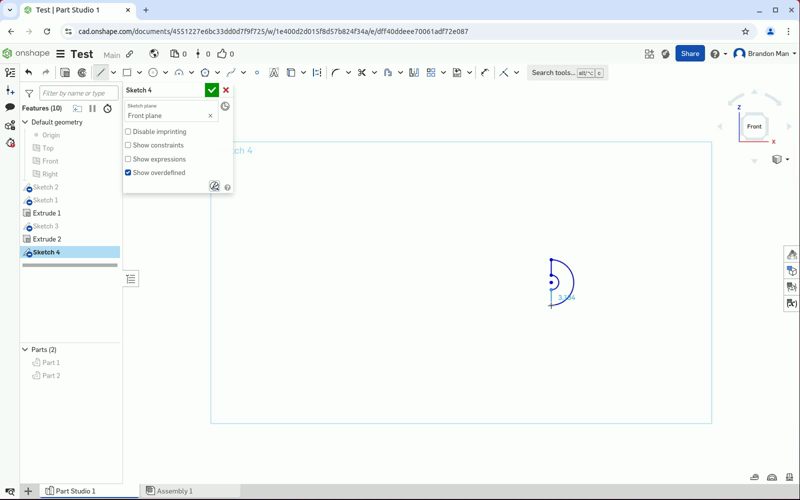
key_up(shift)
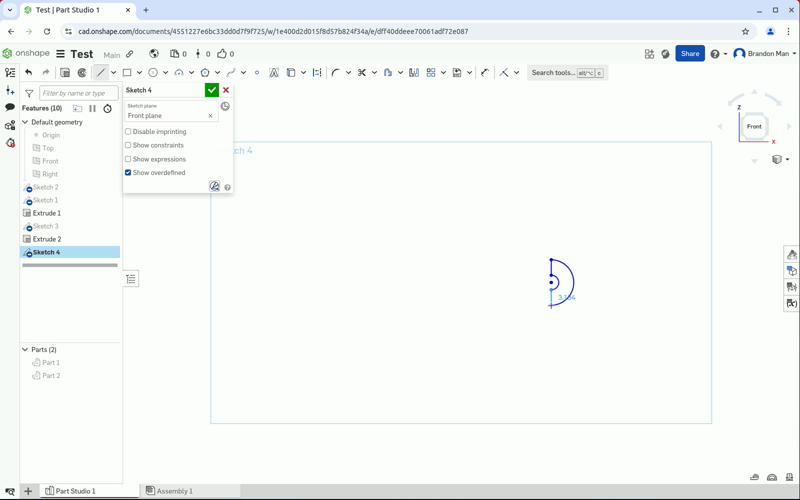
click(551, 305)
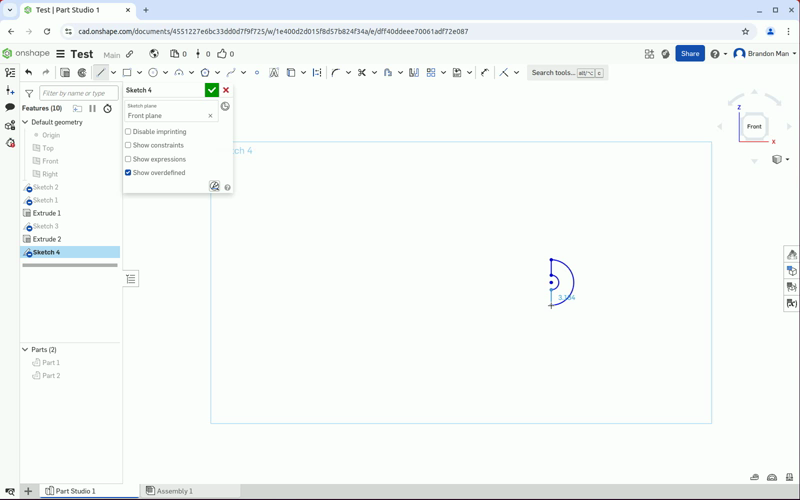
key(esc)
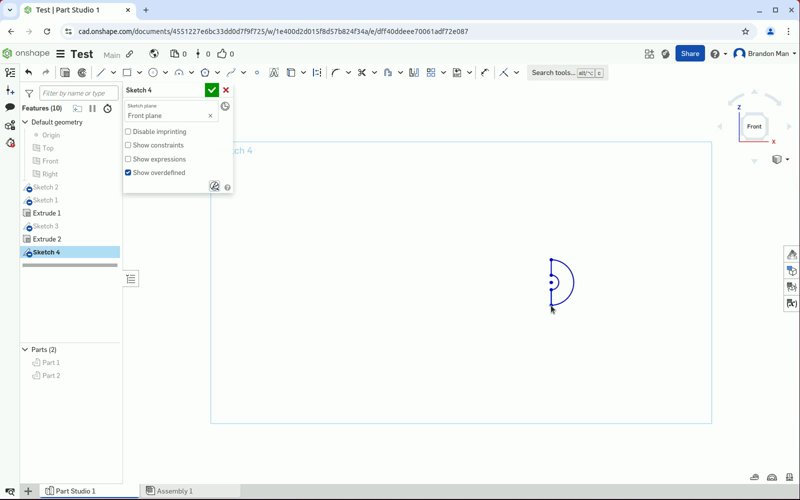
mouse_move(557, 274)
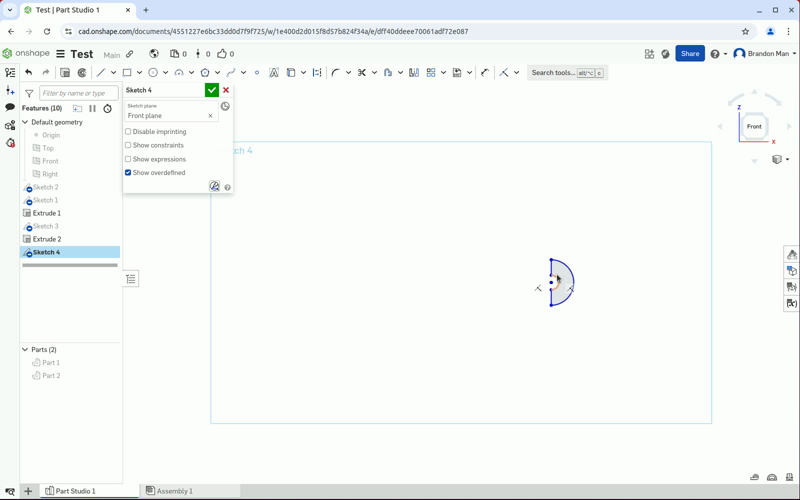
scroll(6)
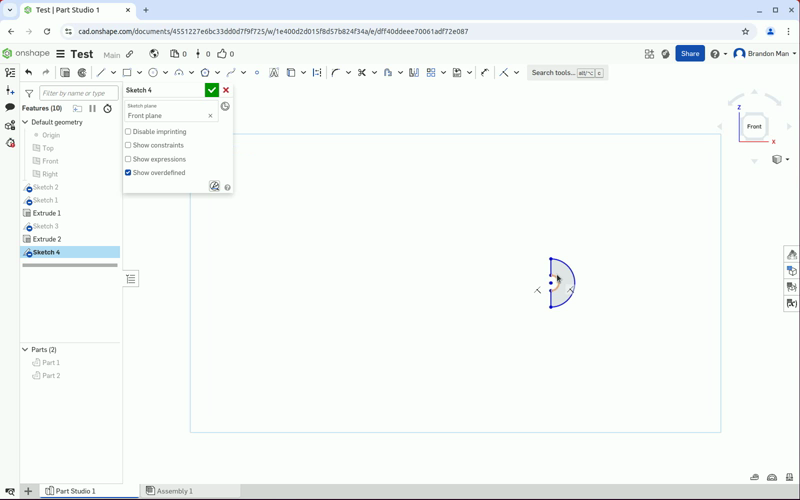
scroll(6)
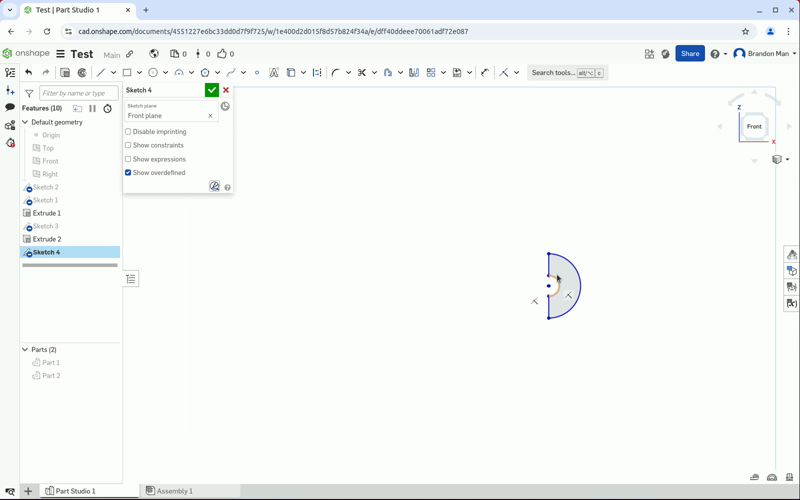
scroll(6)
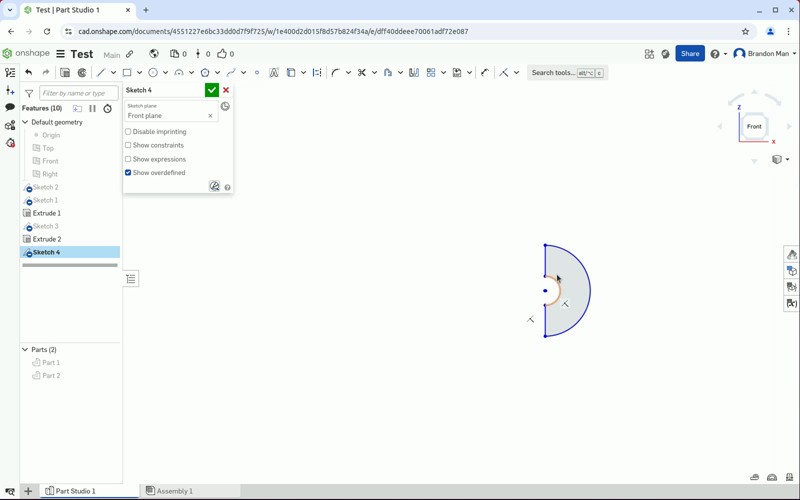
scroll(6)
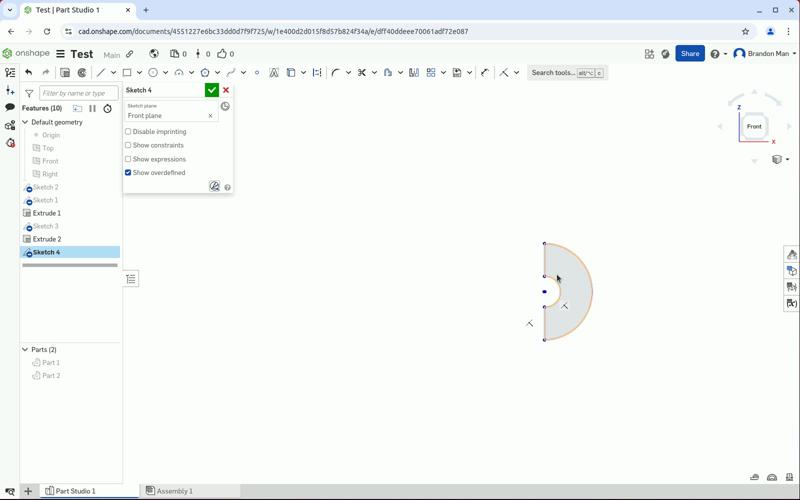
scroll(6)
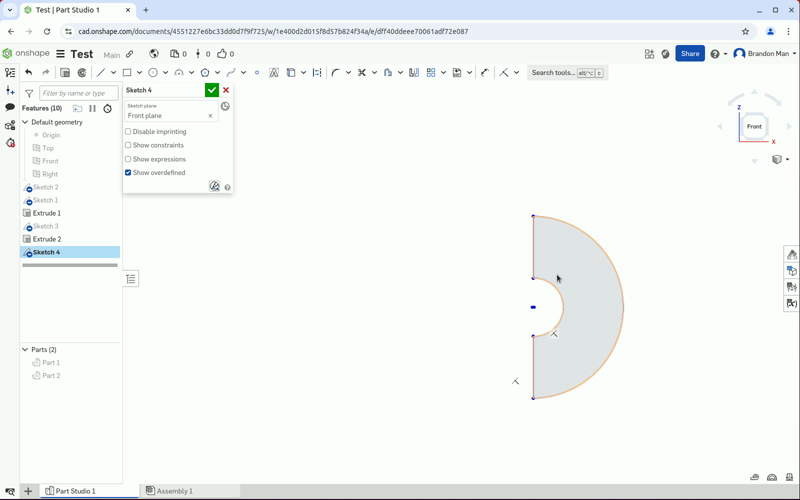
scroll(6)
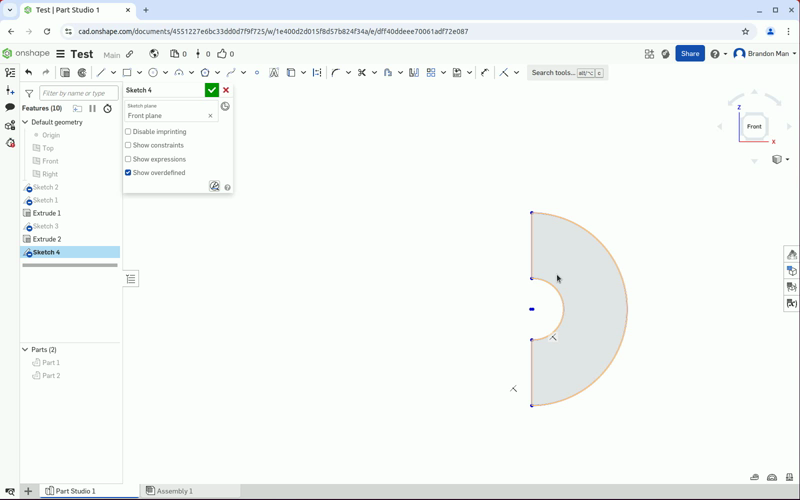
scroll(6)
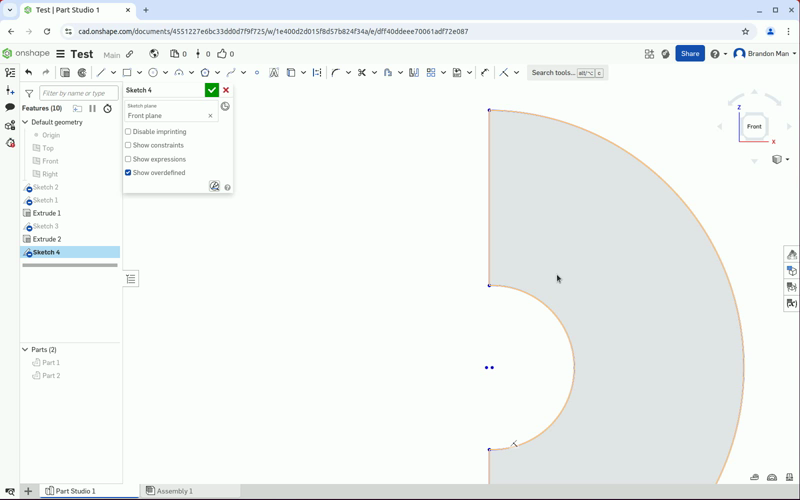
click(557, 274)
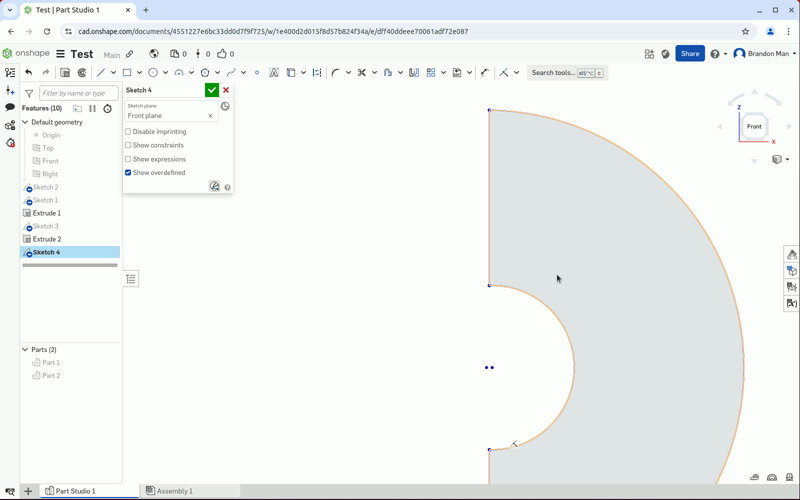
scroll(-6)
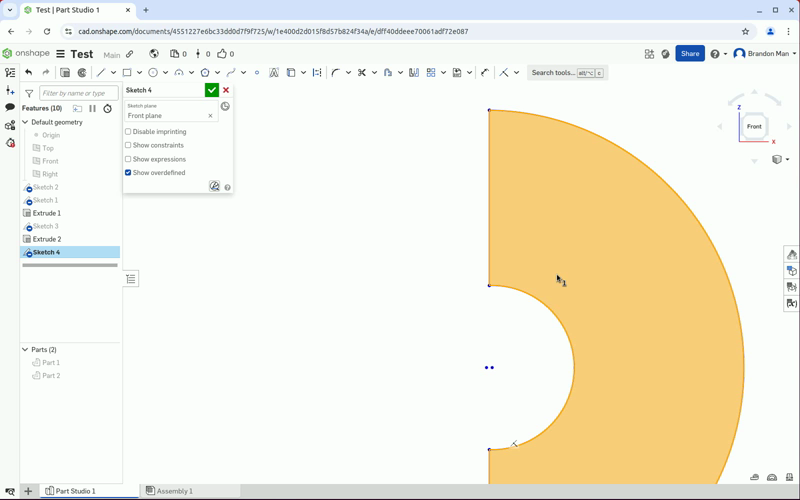
scroll(-6)
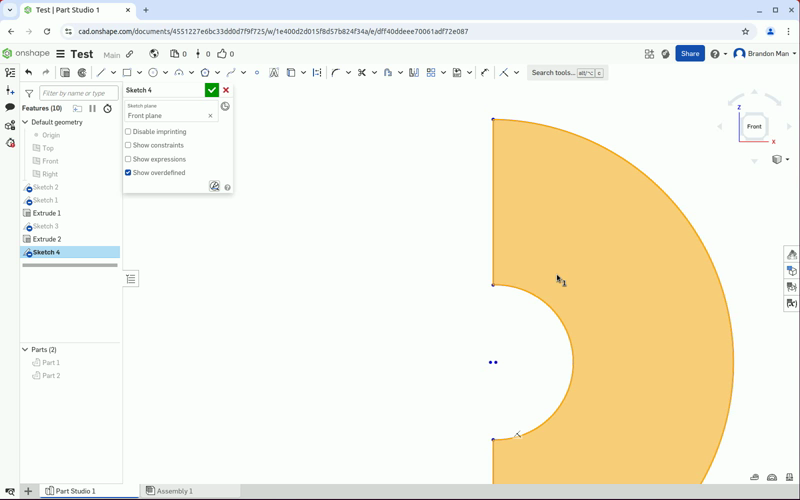
scroll(-6)
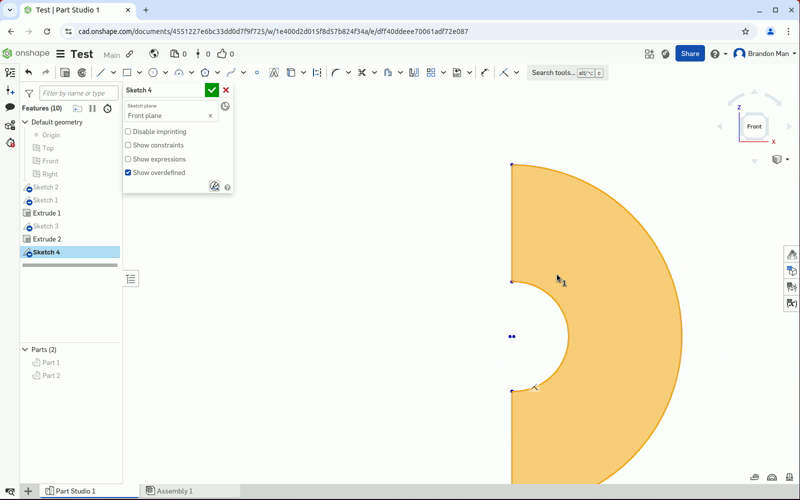
scroll(-6)
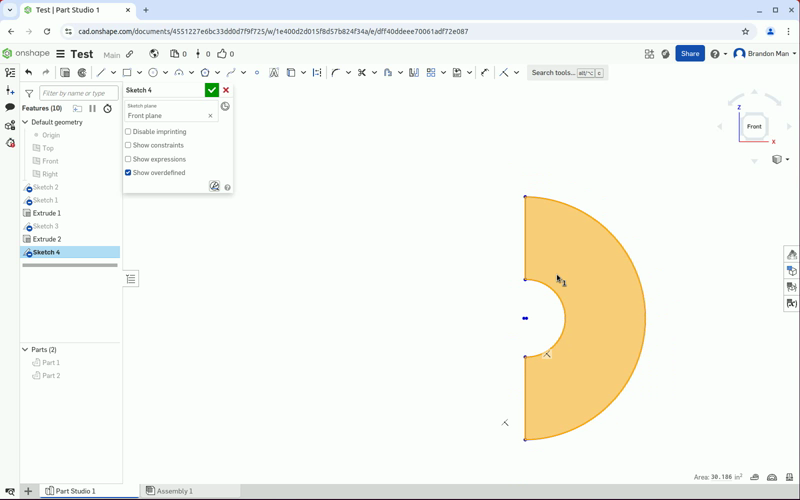
scroll(-6)
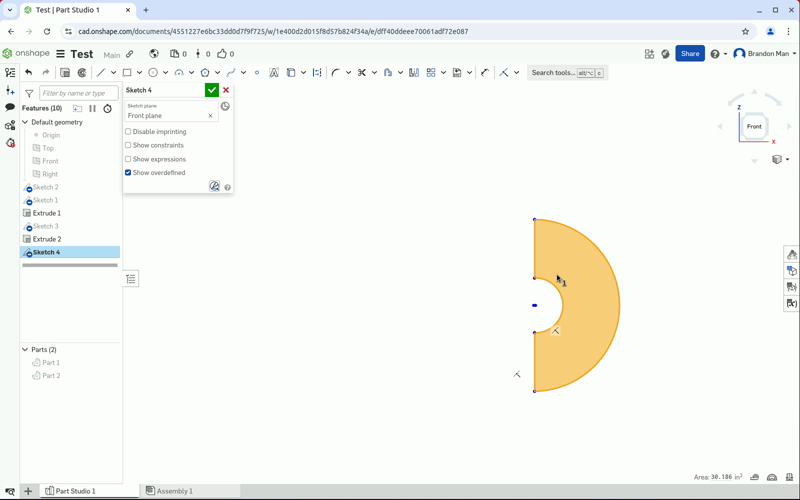
scroll(-6)
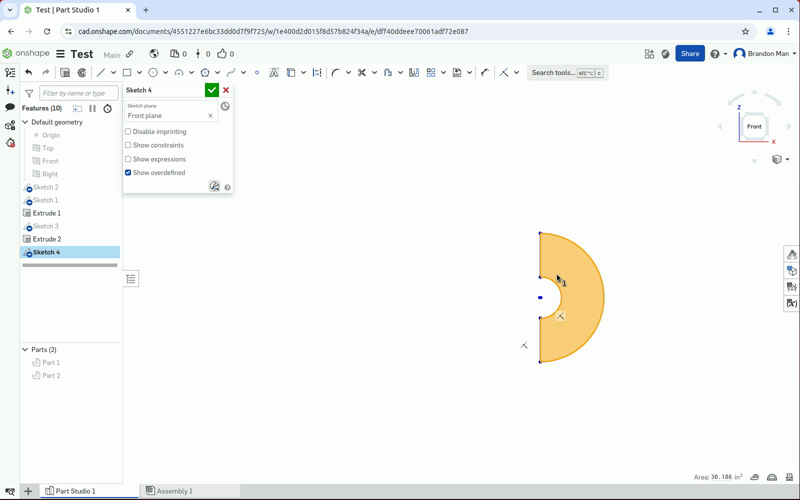
scroll(-6)
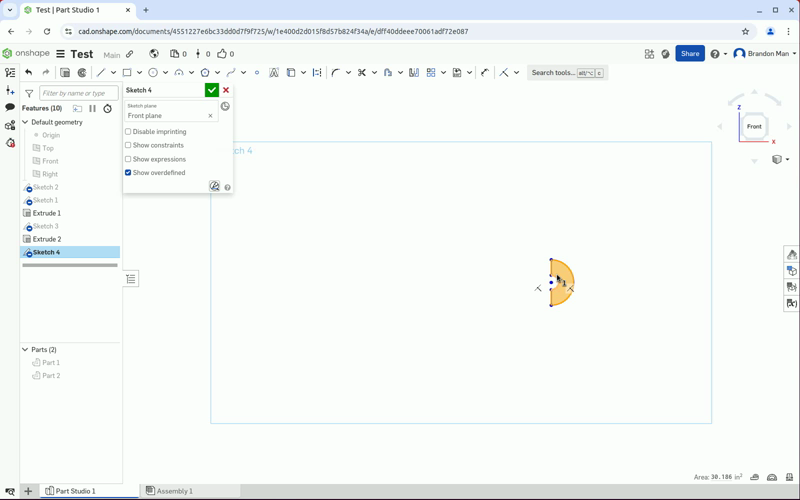
mouse_move(73, 352)
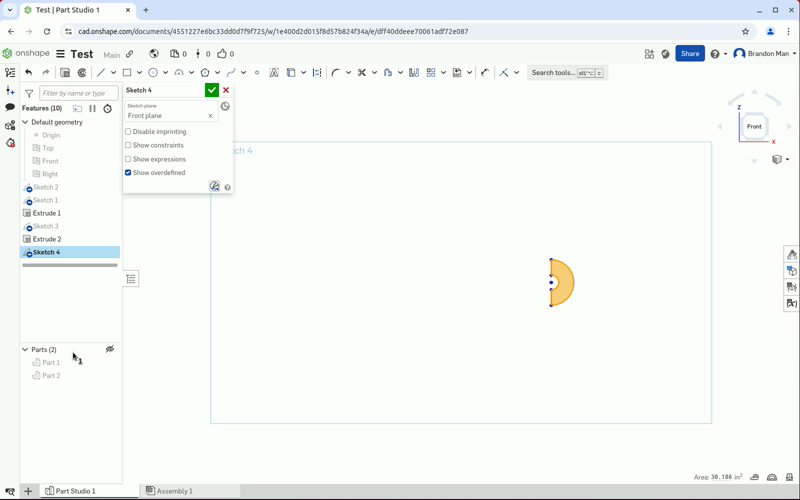
key(shift+y)
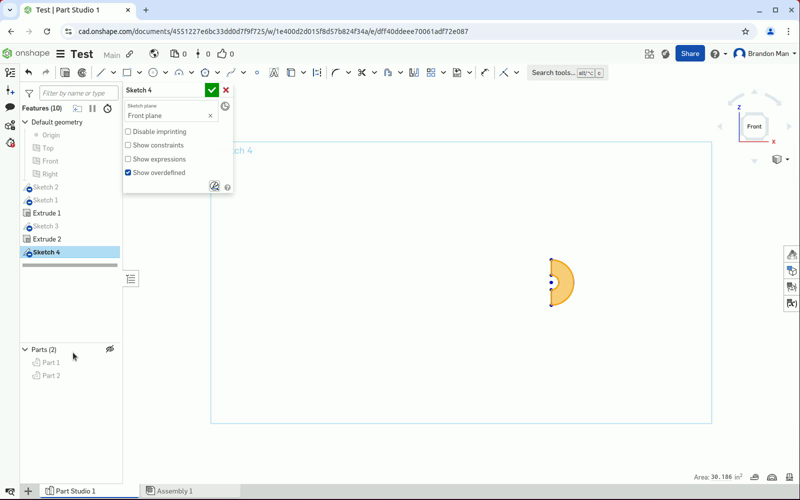
key(shift+e)
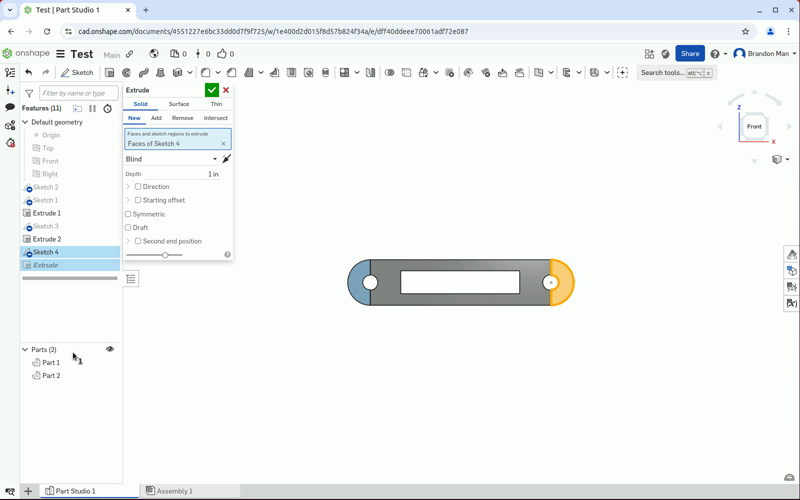
mouse_move(143, 106)
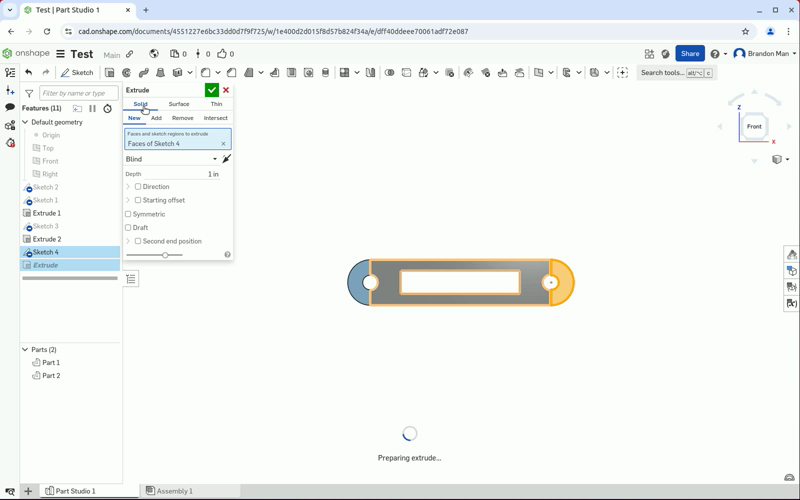
click(143, 106)
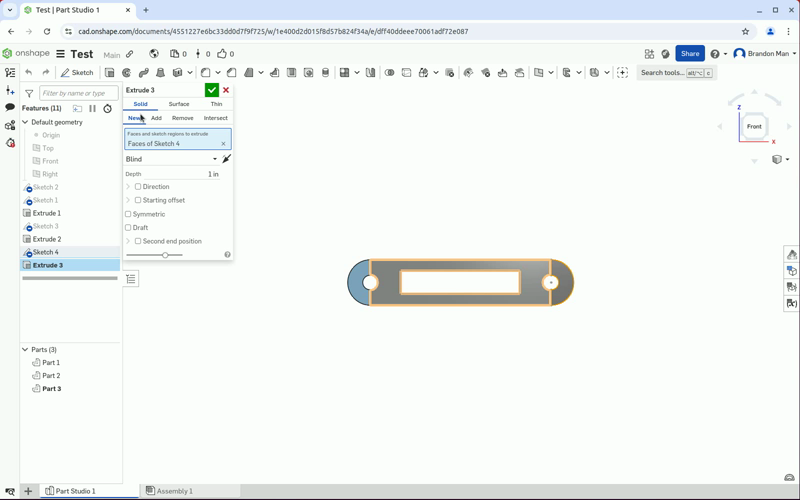
mouse_move(137, 120)
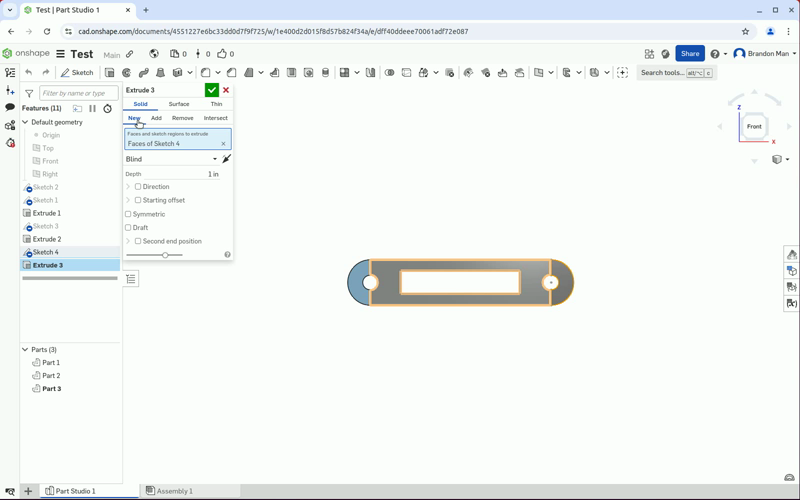
click(137, 120)
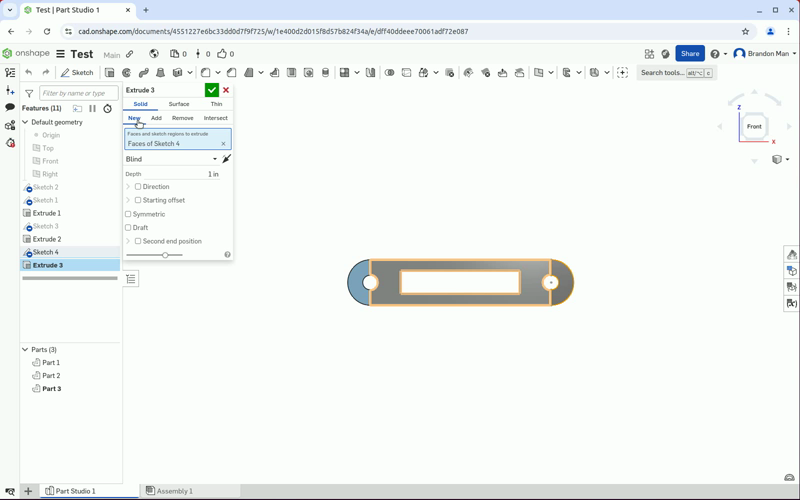
key(tab, 4)
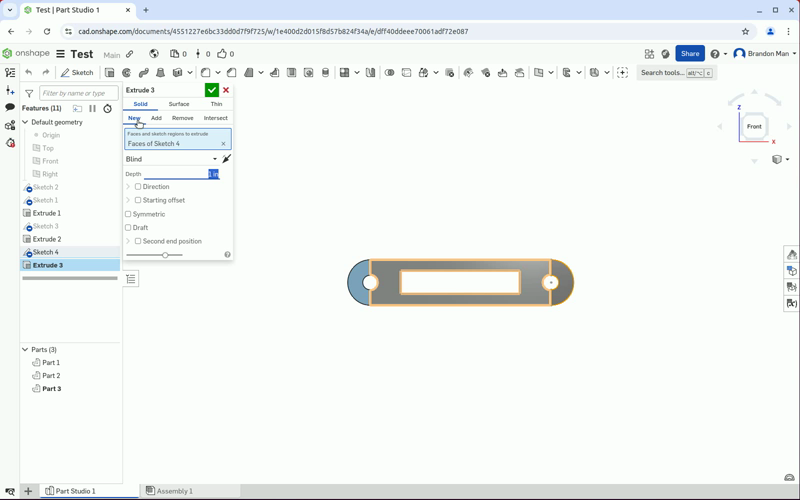
text(3.129)
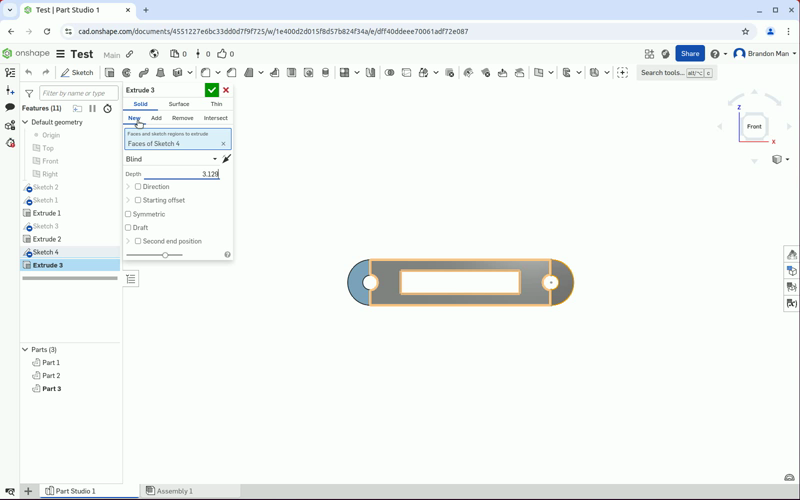
key(enter)
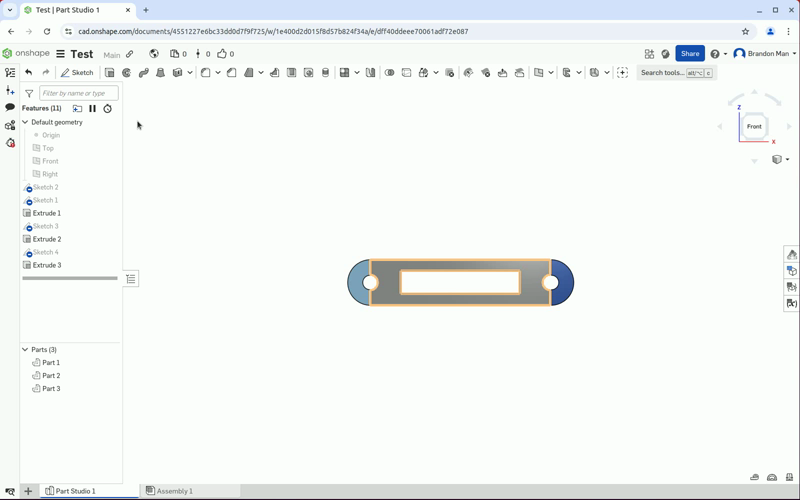
key(shift+h)
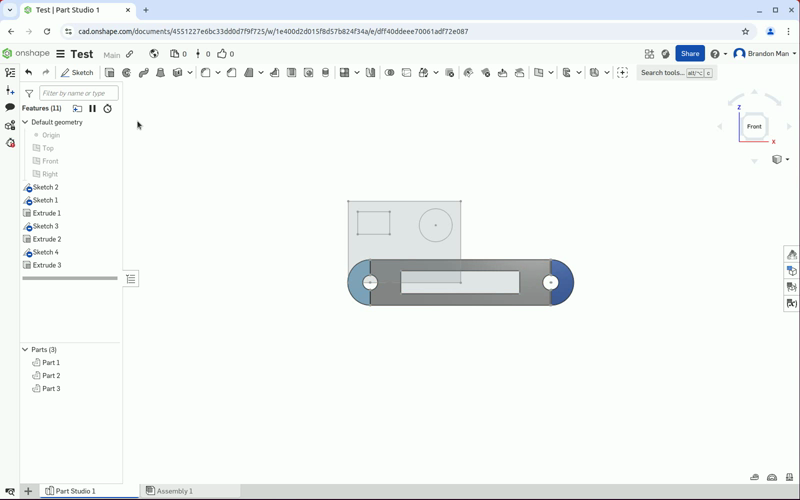
key(shift+h)
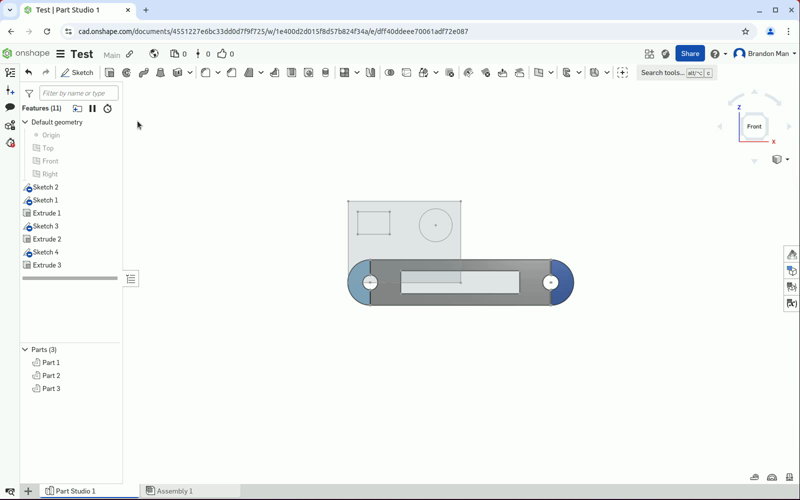
key(shift+7)
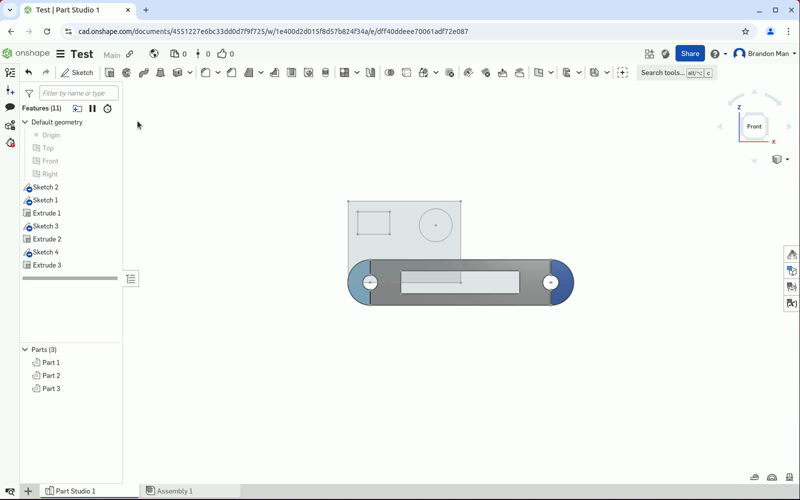
key(left, 2)
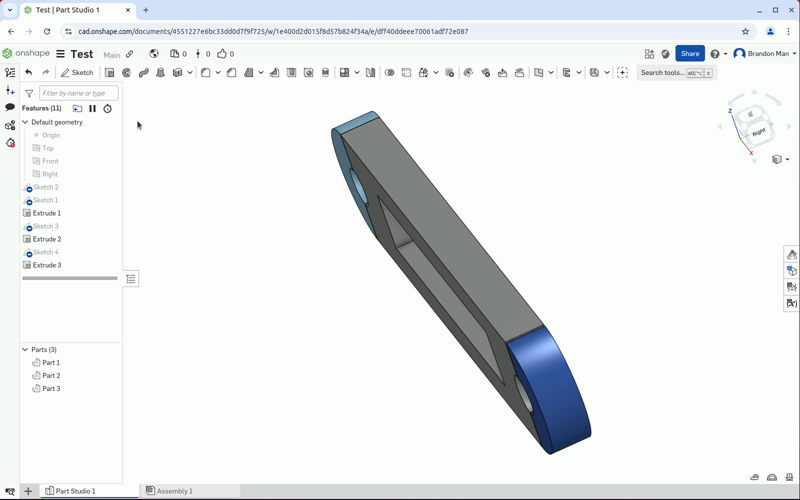
key(down, 2)
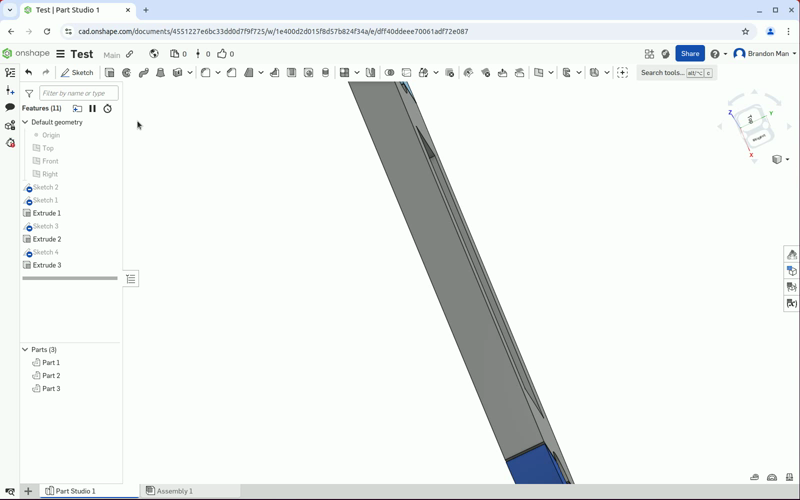
key(up, 2)
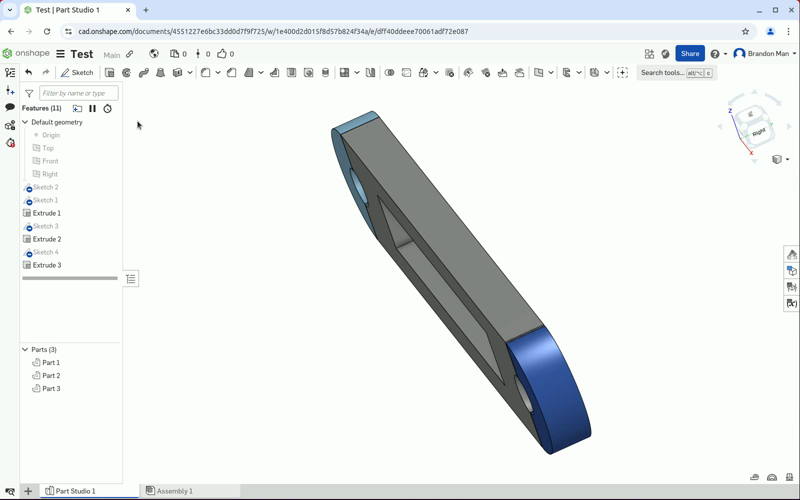
key(right, 2)
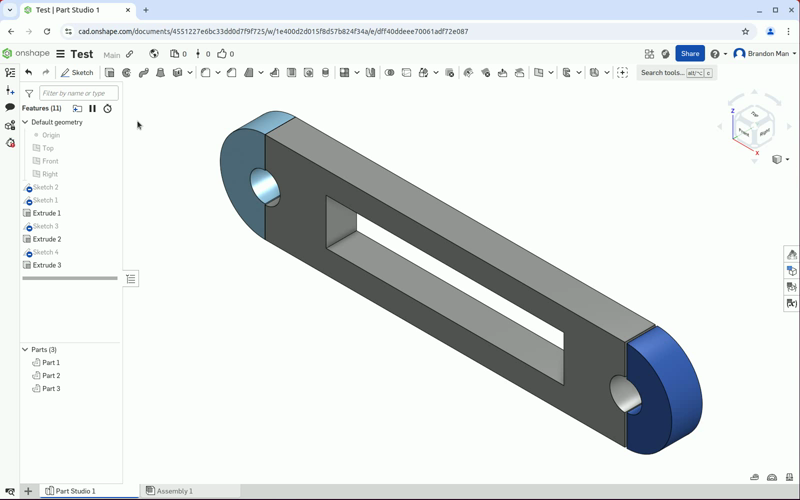
mouse_move(73, 189)
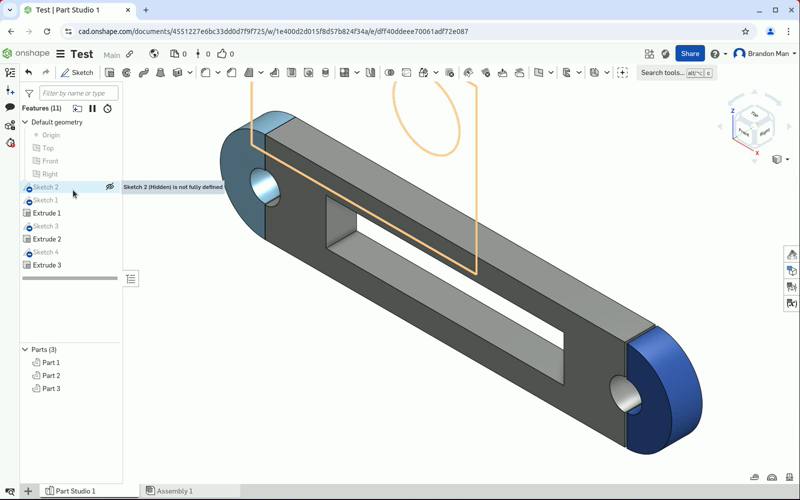
click(73, 189)